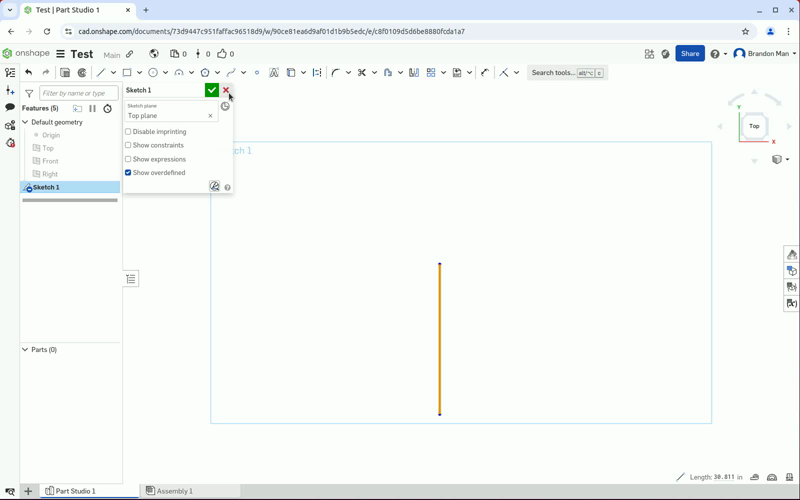
key(shift+h)
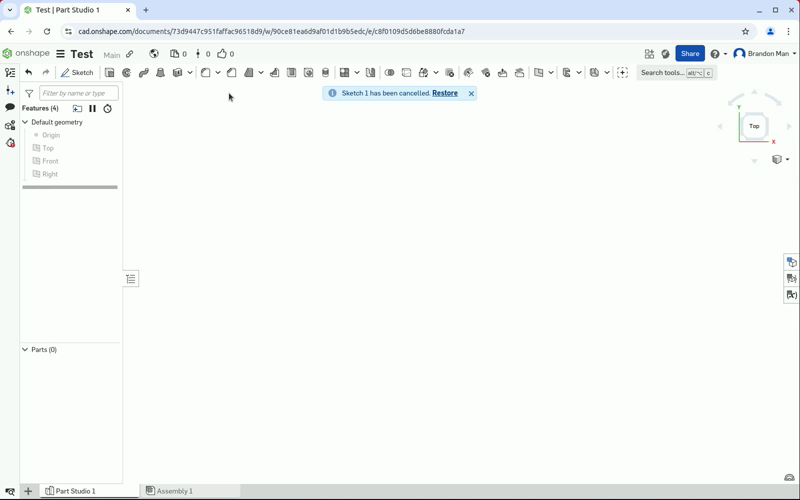
mouse_move(73, 352)
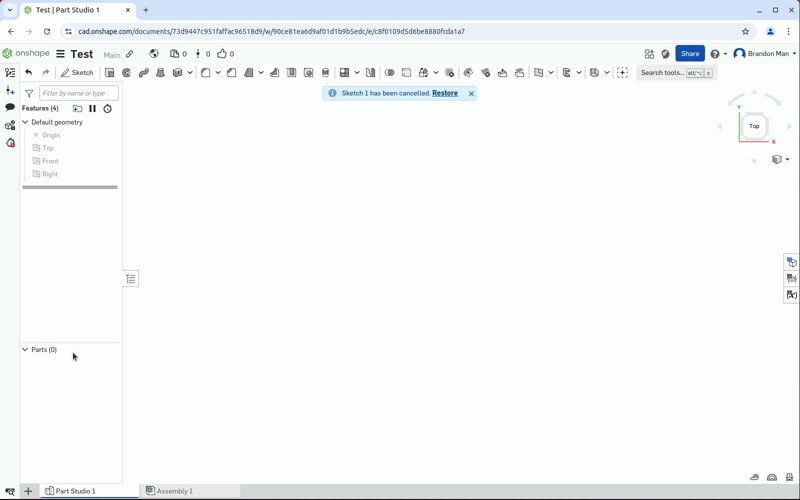
key(y)
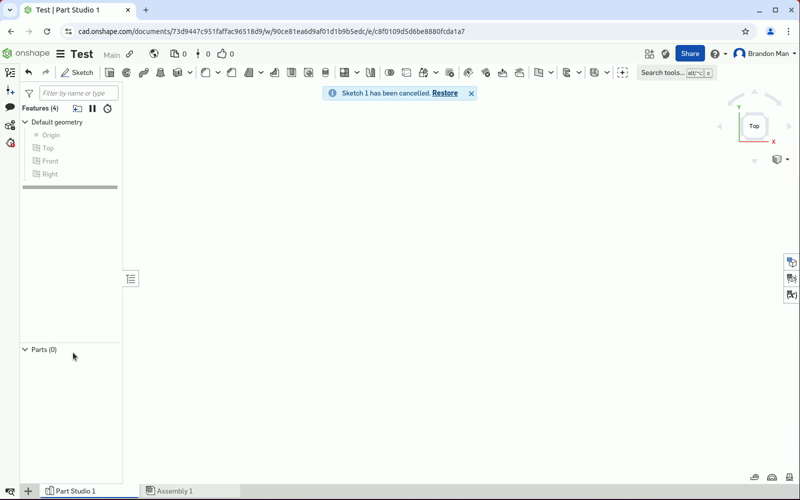
key(shift+p)
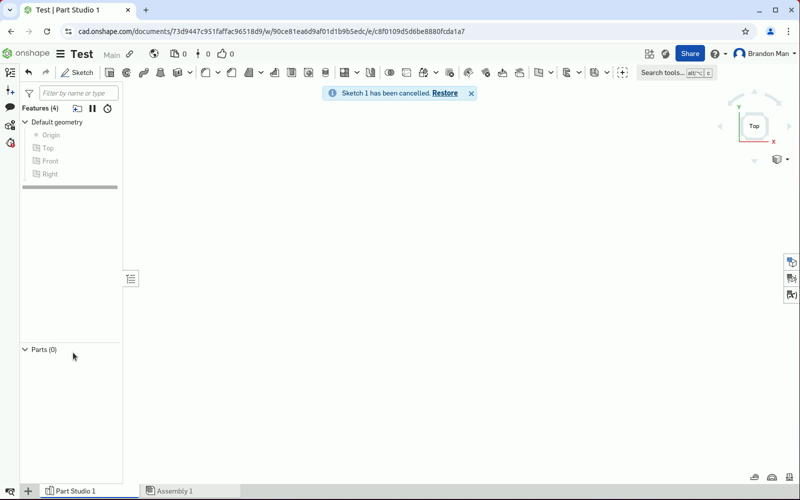
key(space)
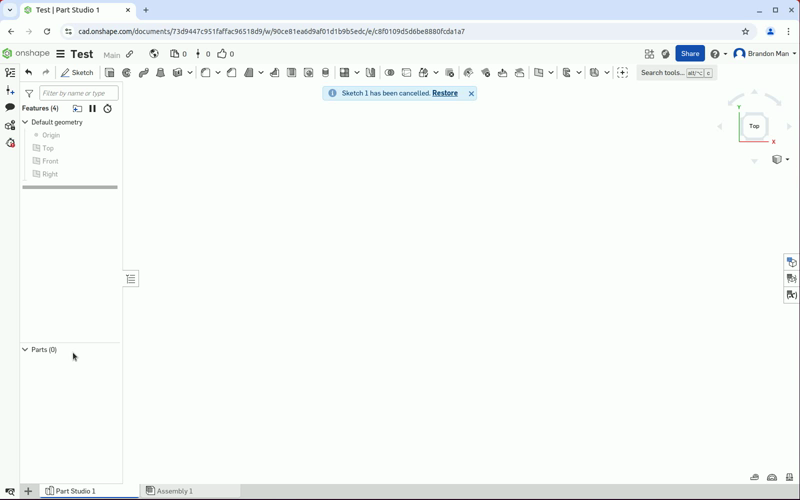
key_down(shift)
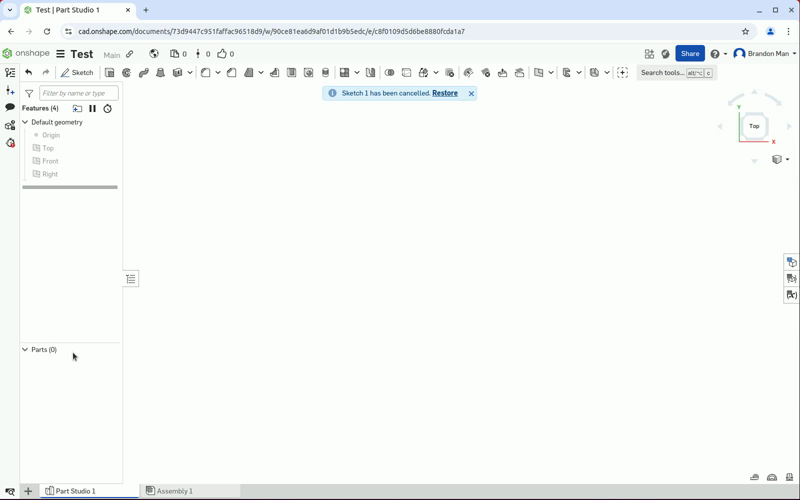
key(up)
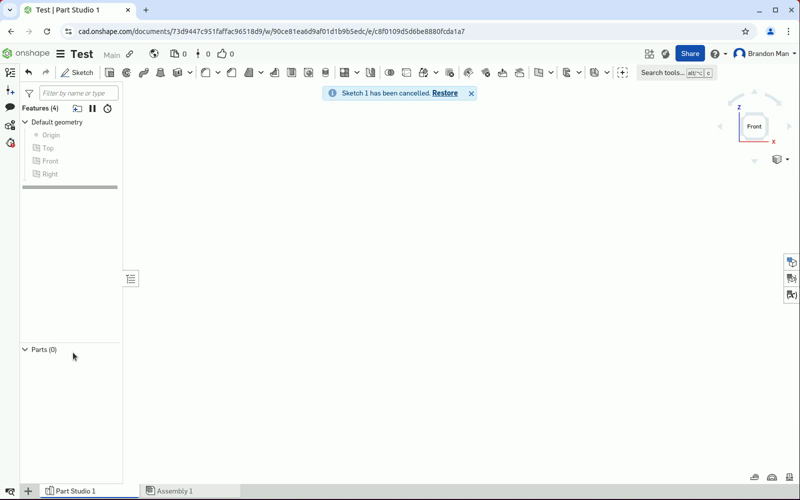
key_up(shift)
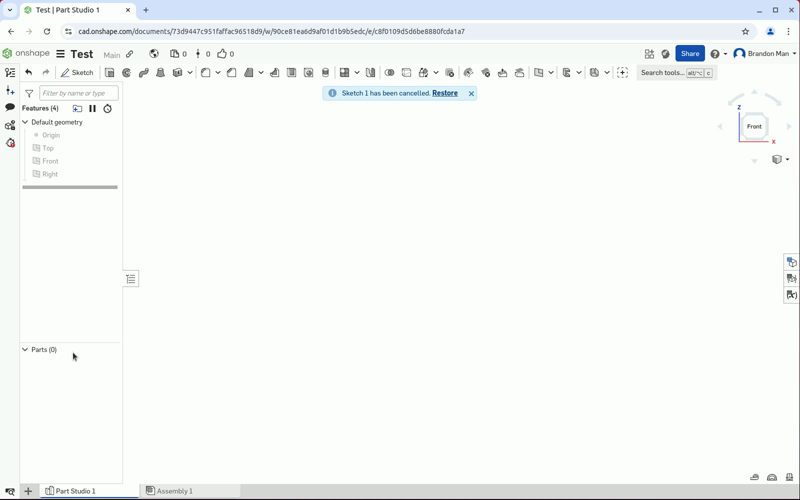
mouse_move(73, 352)
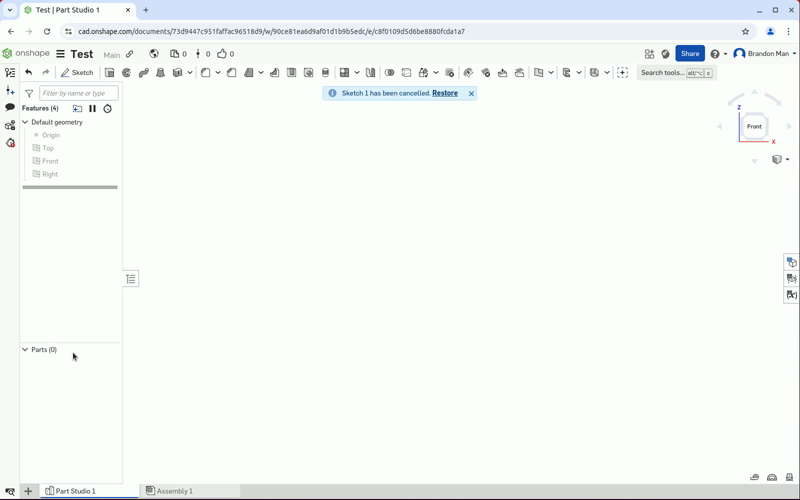
key(shift+y)
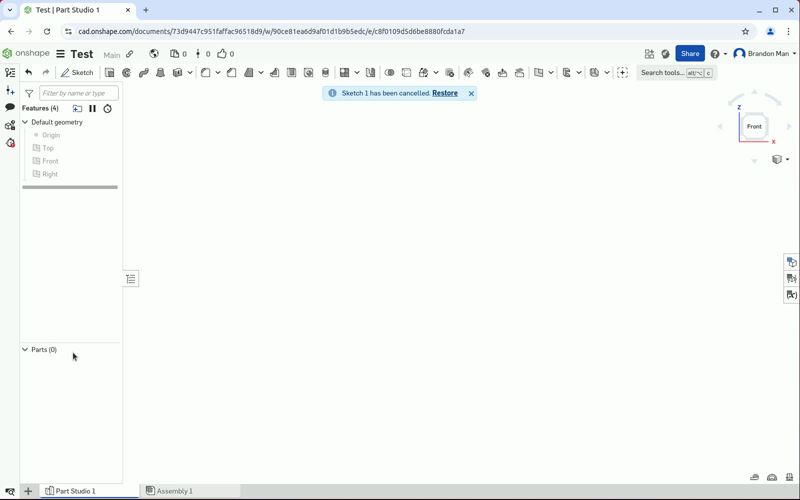
key(shift+s)
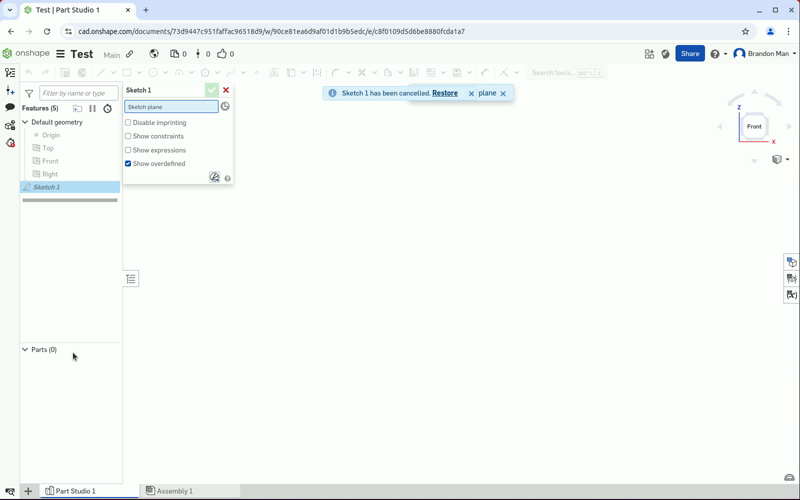
mouse_move(73, 163)
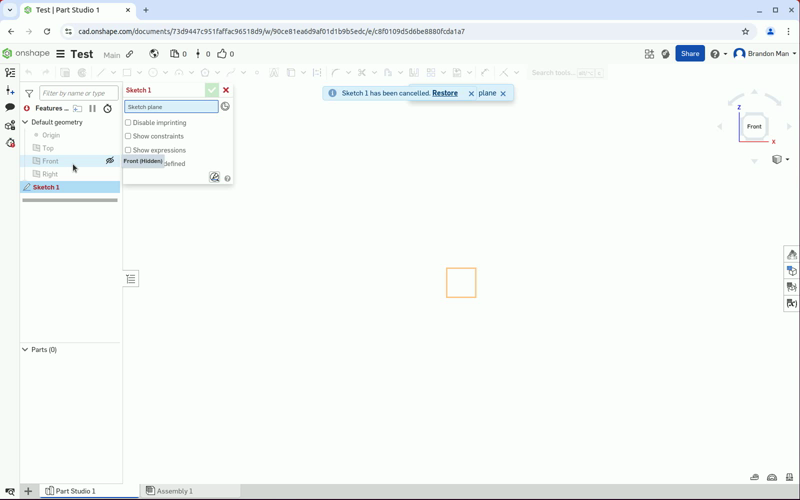
click(73, 163)
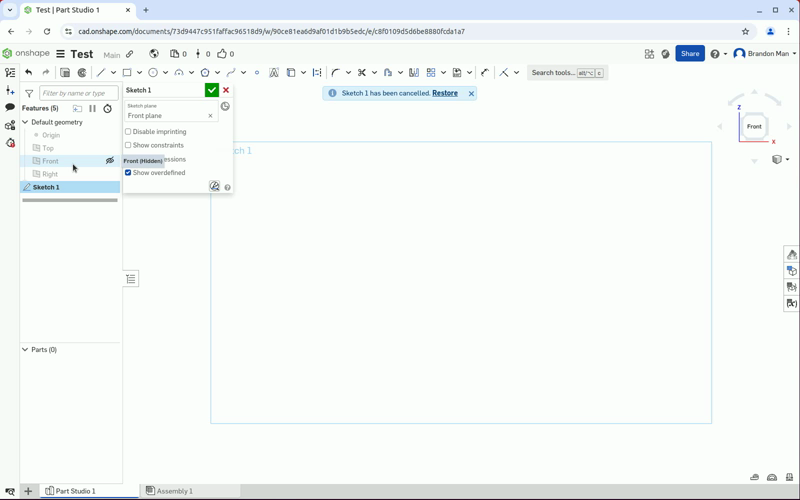
mouse_move(73, 352)
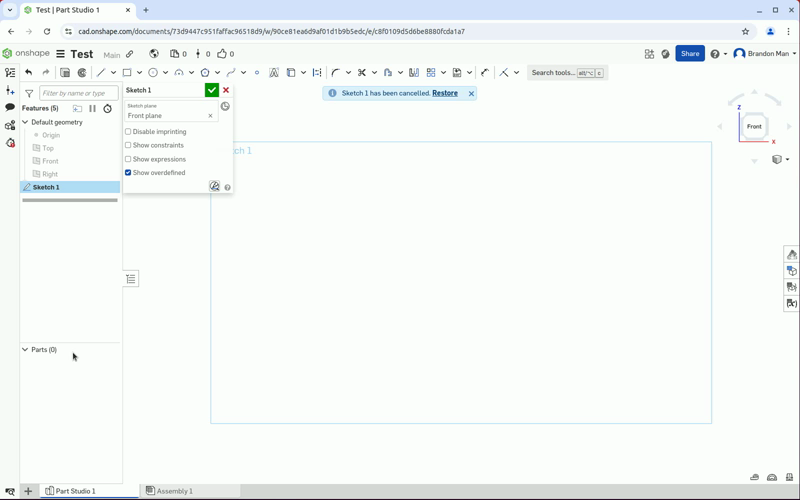
key(y)
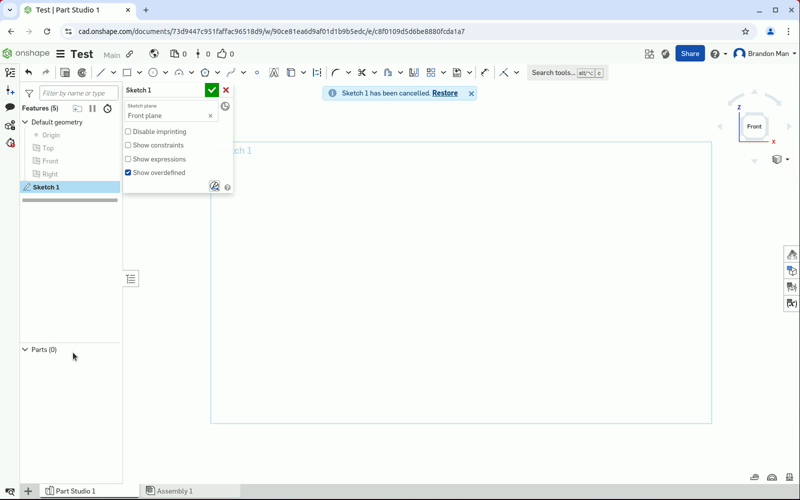
key(l)
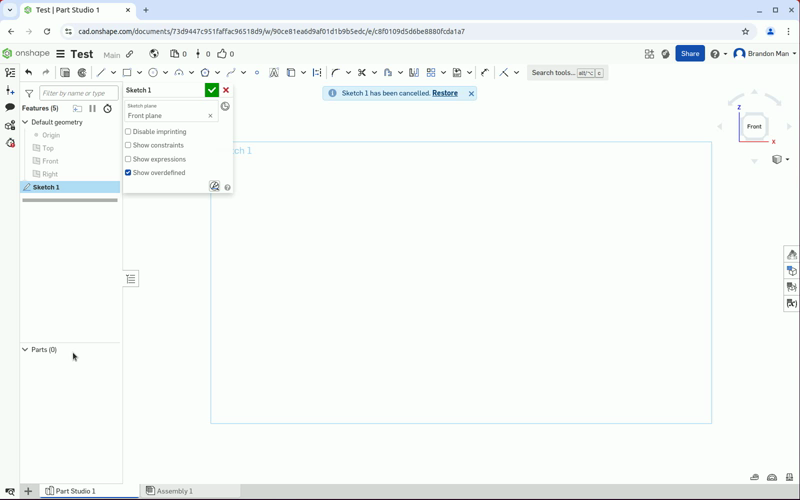
key_down(shift)
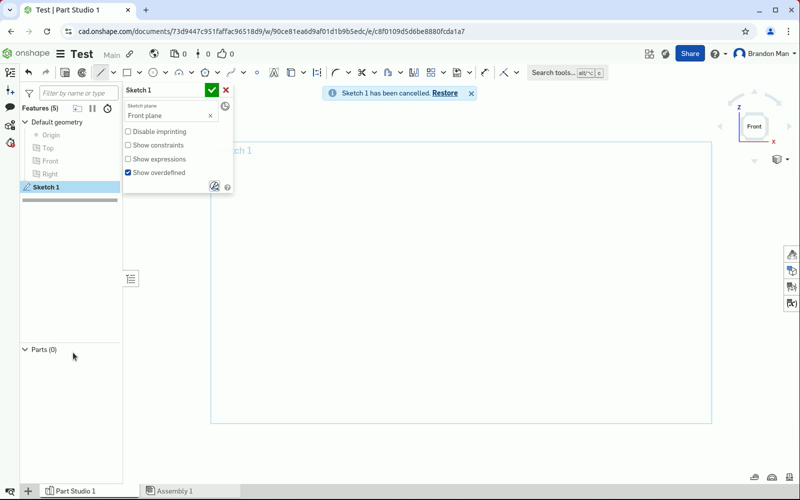
mouse_move(404, 395)
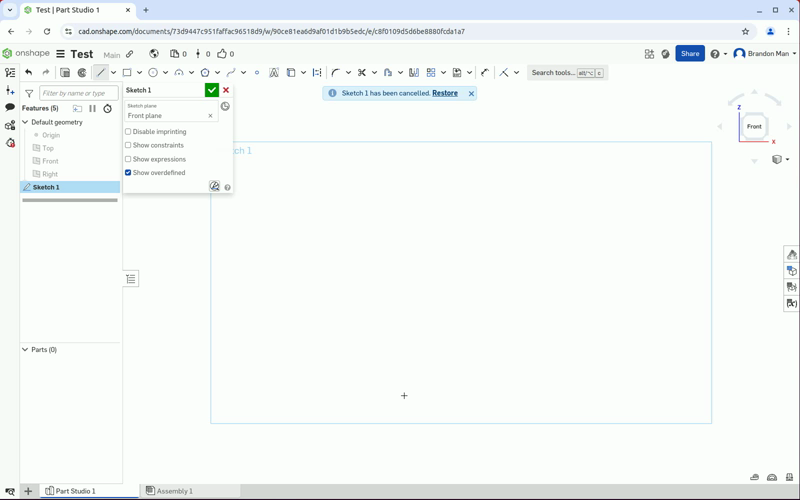
click(404, 395)
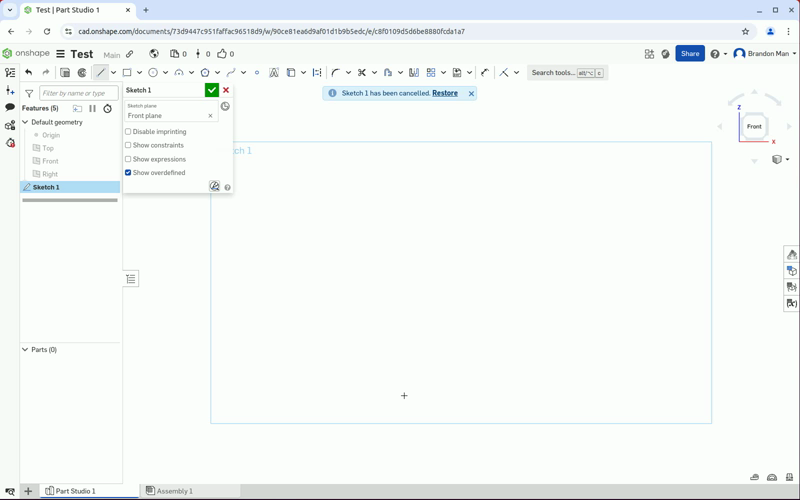
key_up(shift)
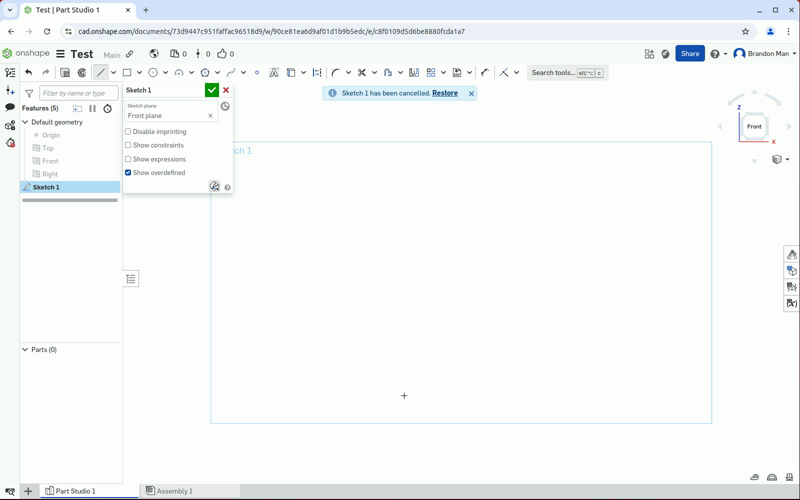
key_down(shift)
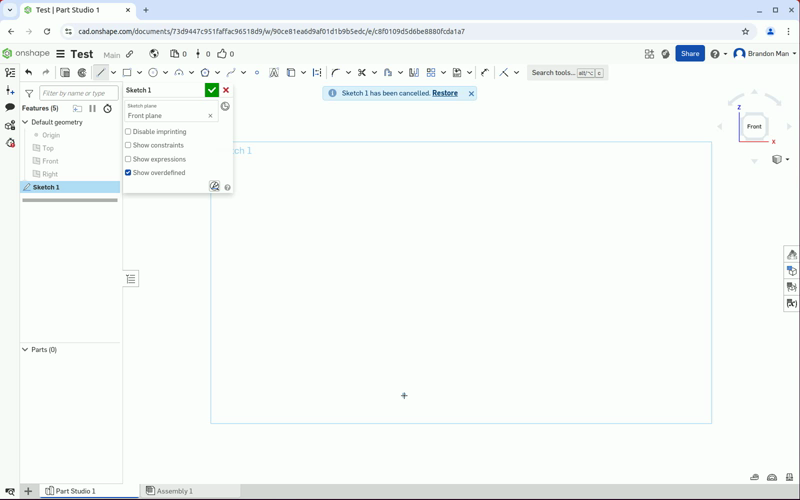
mouse_move(517, 395)
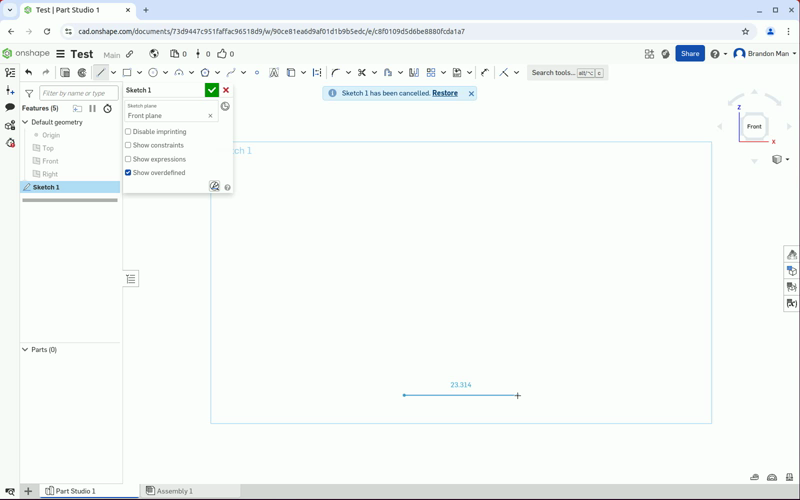
click(517, 395)
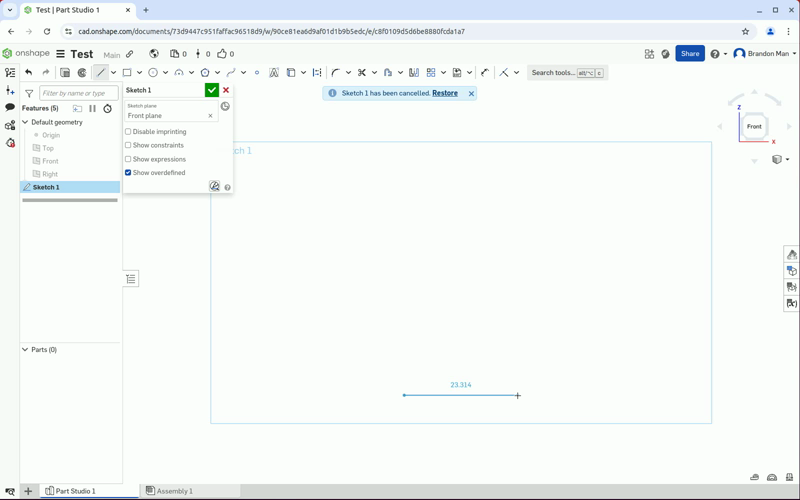
key_up(shift)
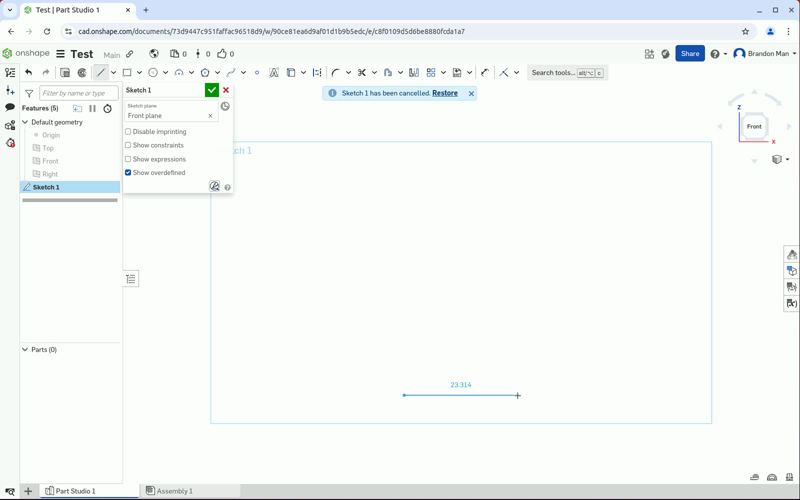
key_down(shift)
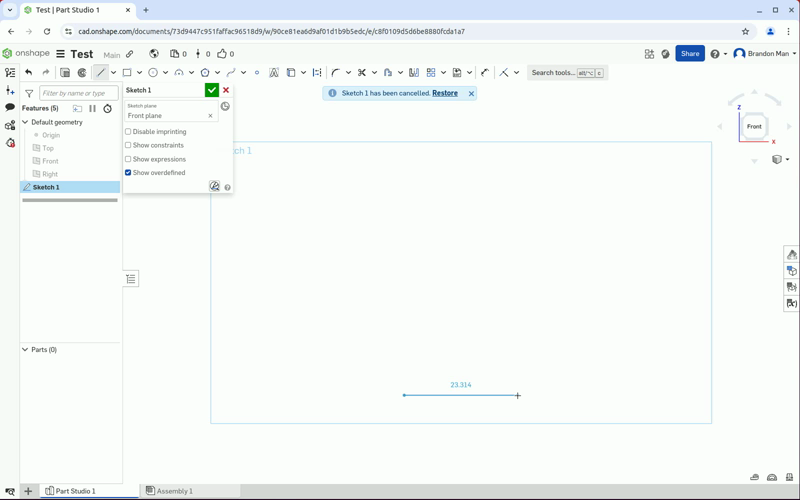
mouse_move(517, 171)
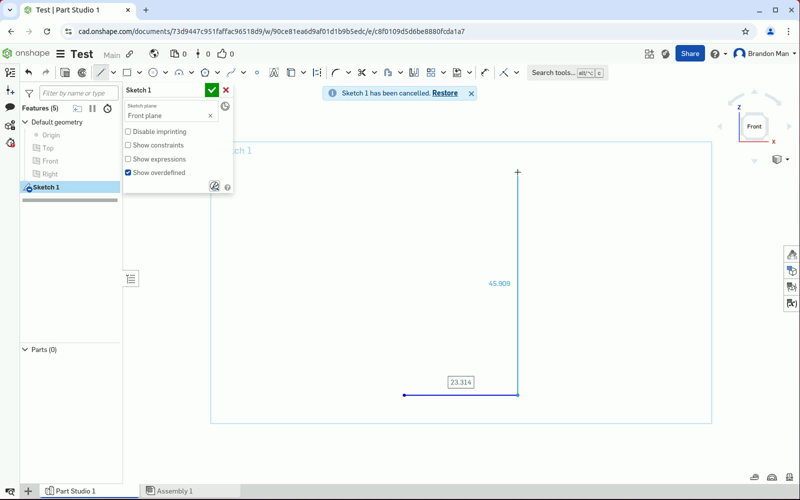
click(517, 171)
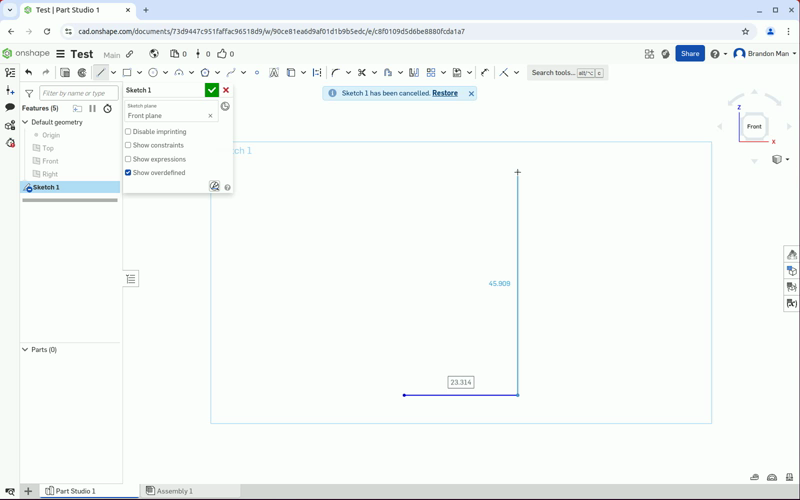
key_up(shift)
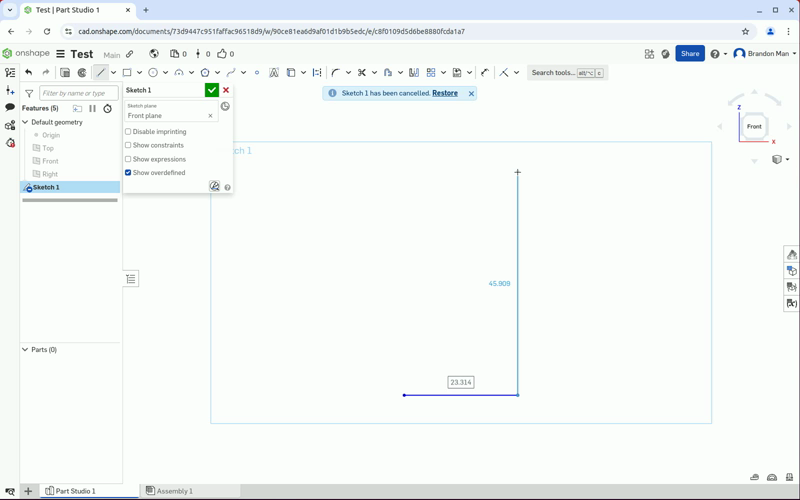
key_down(shift)
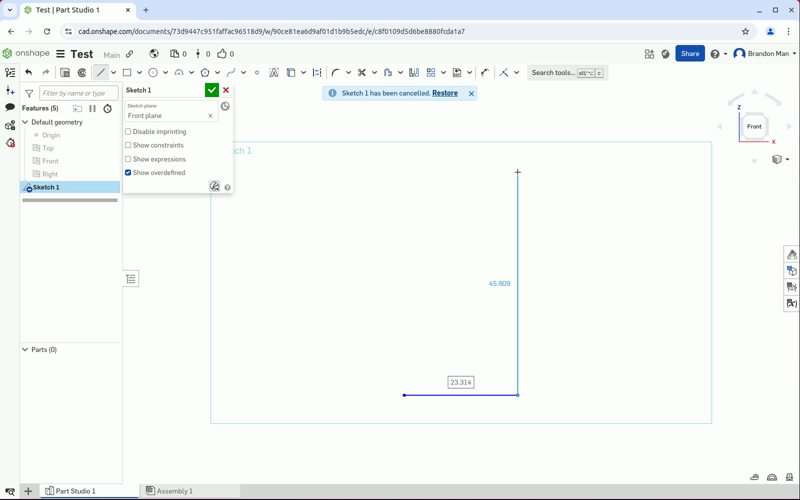
mouse_move(404, 171)
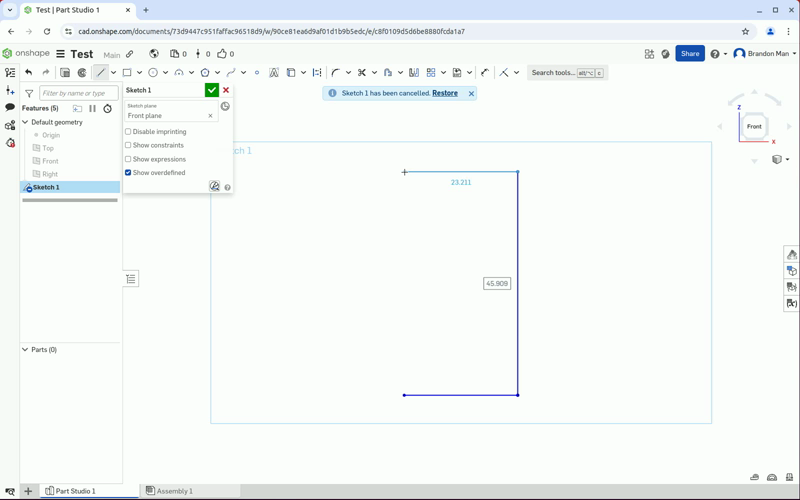
click(404, 171)
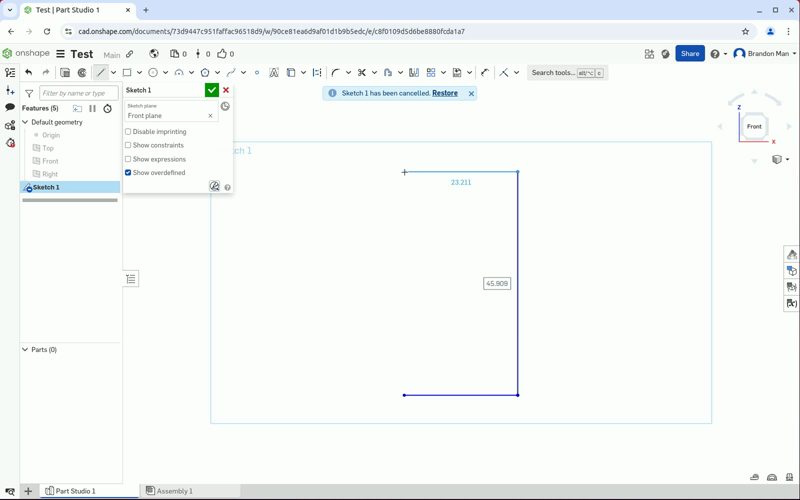
key_up(shift)
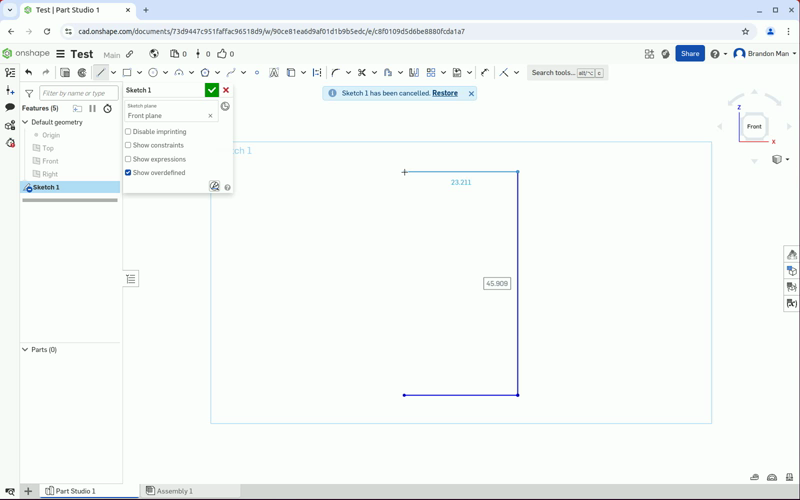
key_down(shift)
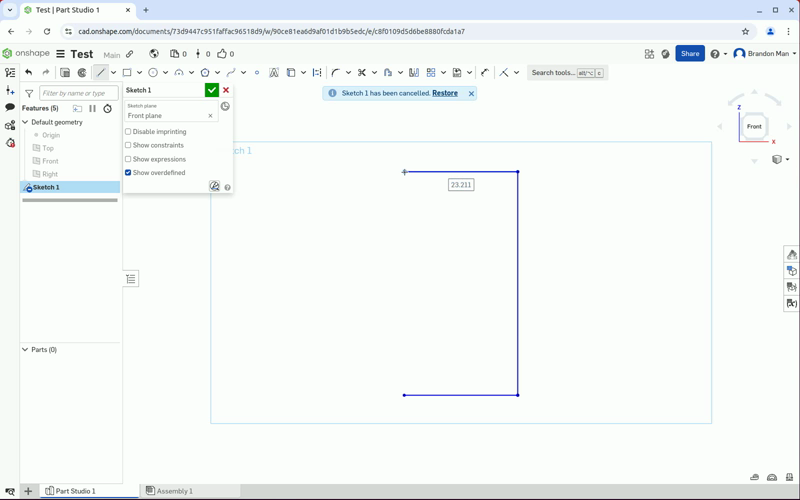
mouse_move(404, 395)
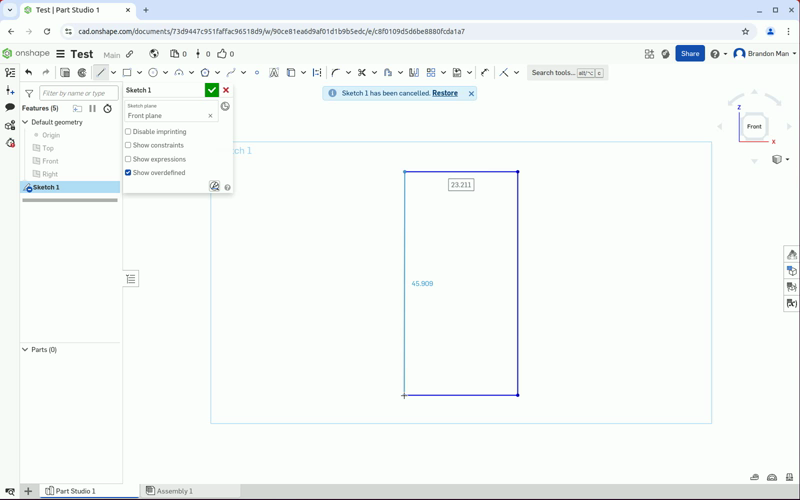
key_up(shift)
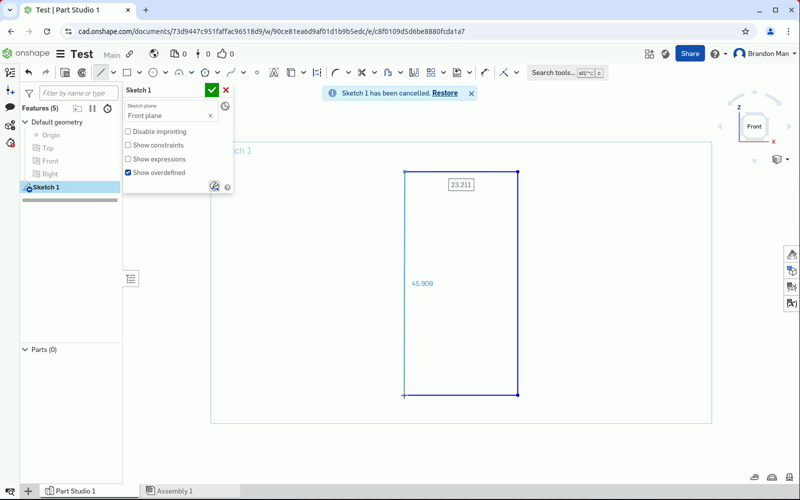
click(404, 395)
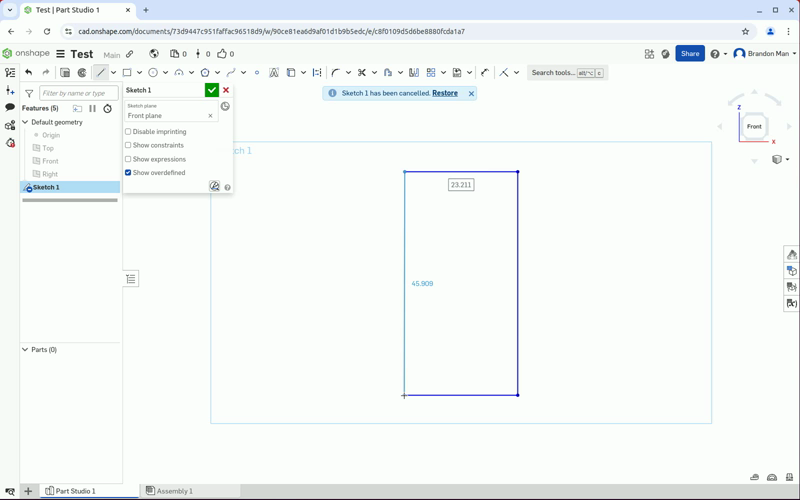
key(esc)
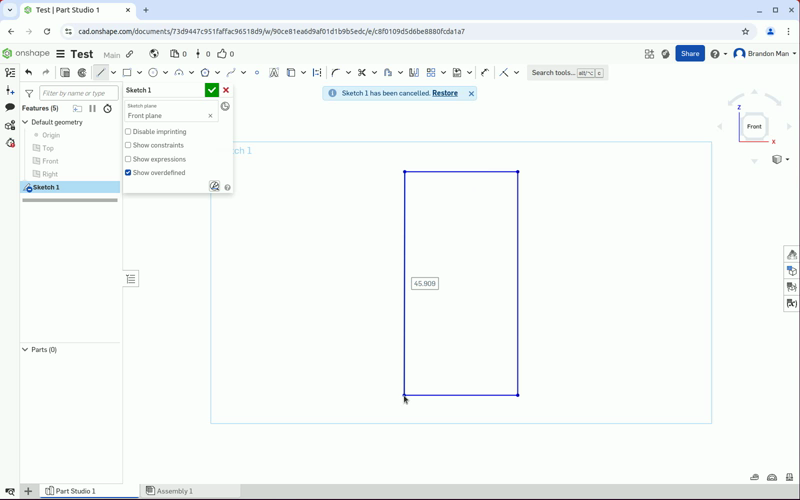
mouse_move(496, 209)
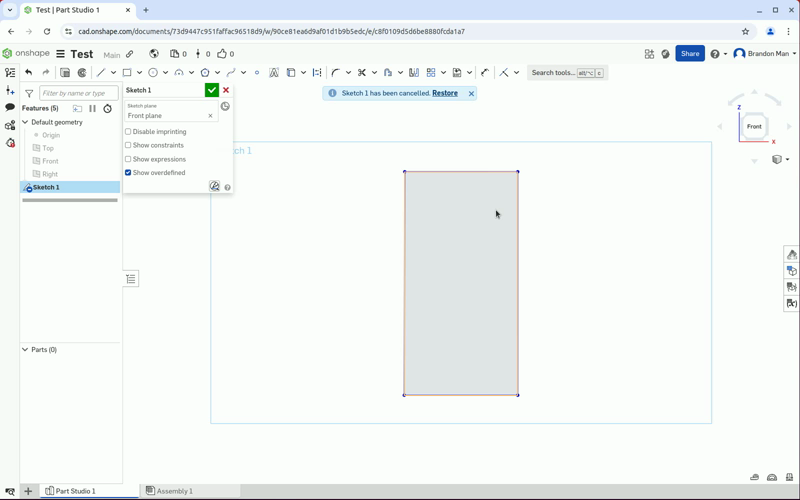
click(496, 209)
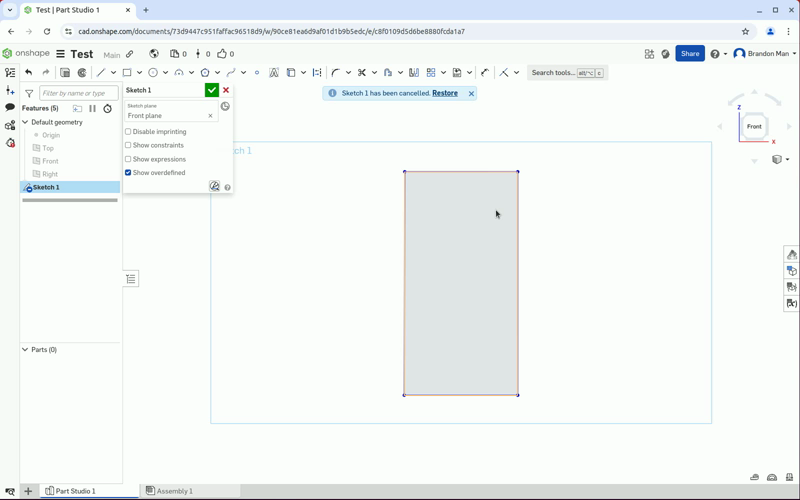
mouse_move(73, 352)
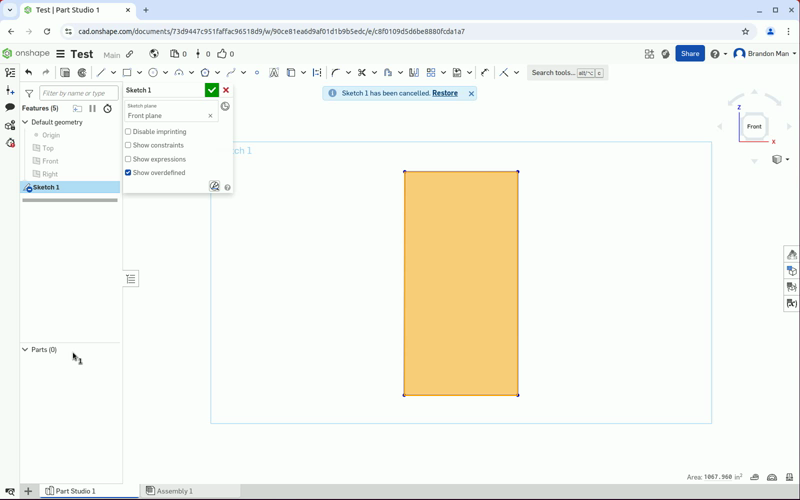
key(shift+y)
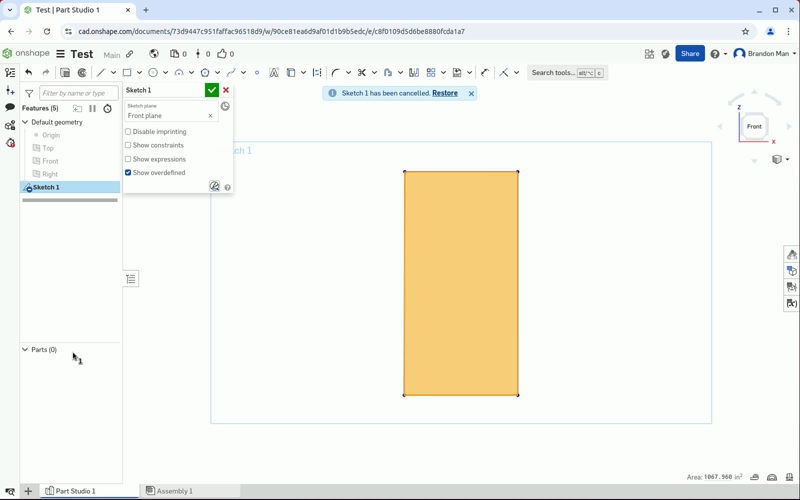
key(shift+e)
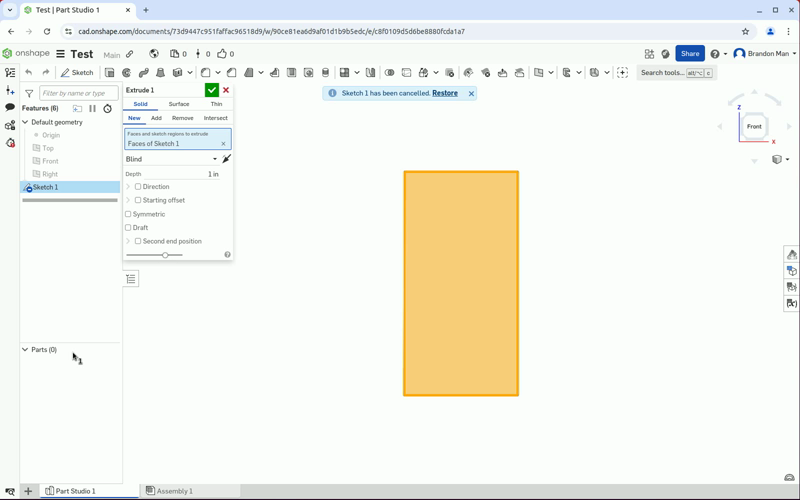
mouse_move(143, 106)
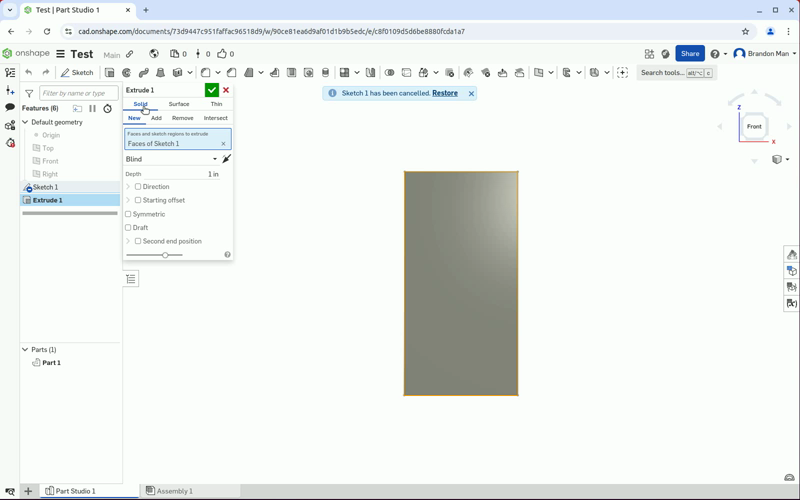
click(143, 106)
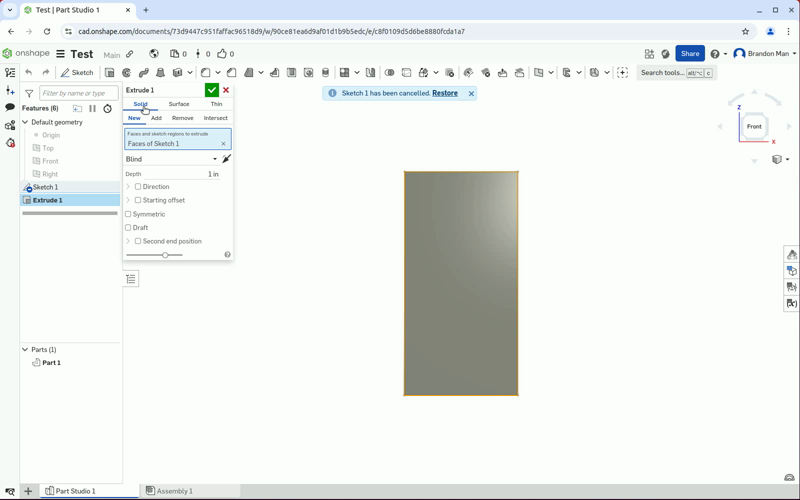
mouse_move(137, 120)
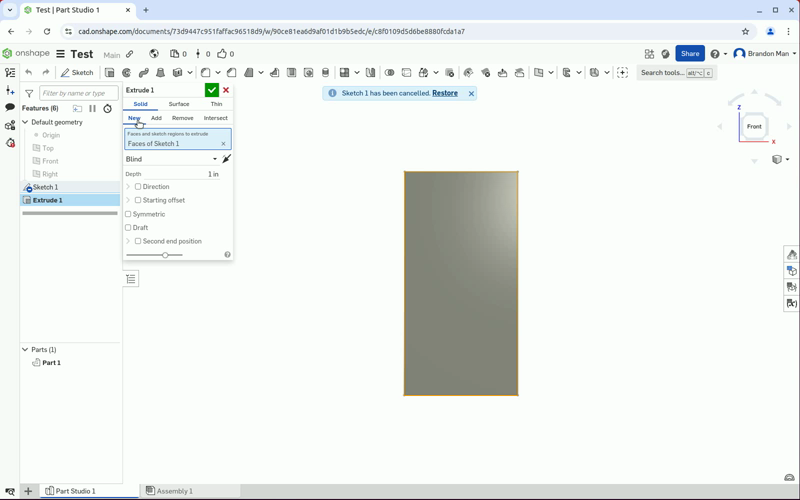
click(137, 120)
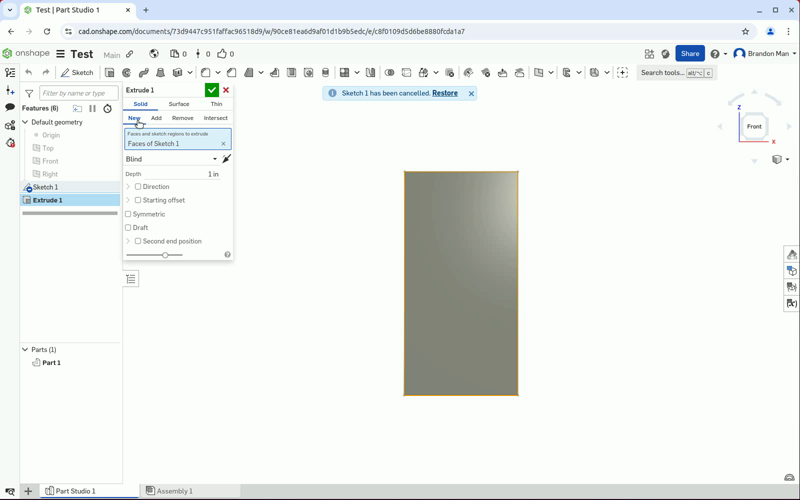
key(tab, 4)
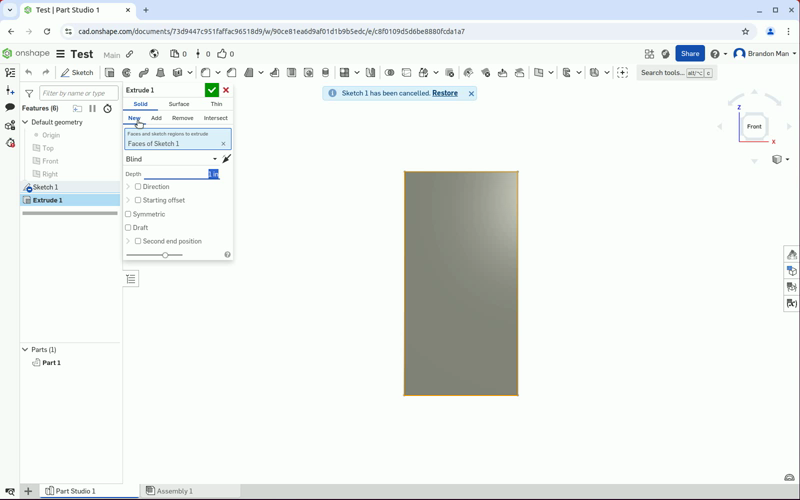
text(11.554)
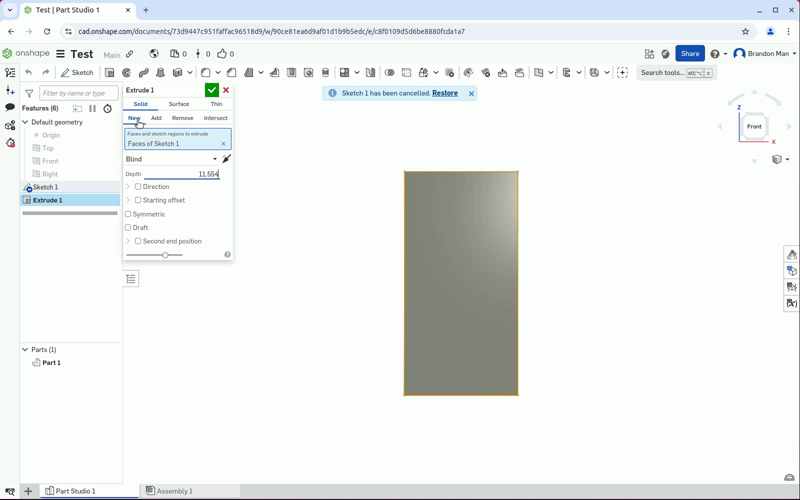
key(enter)
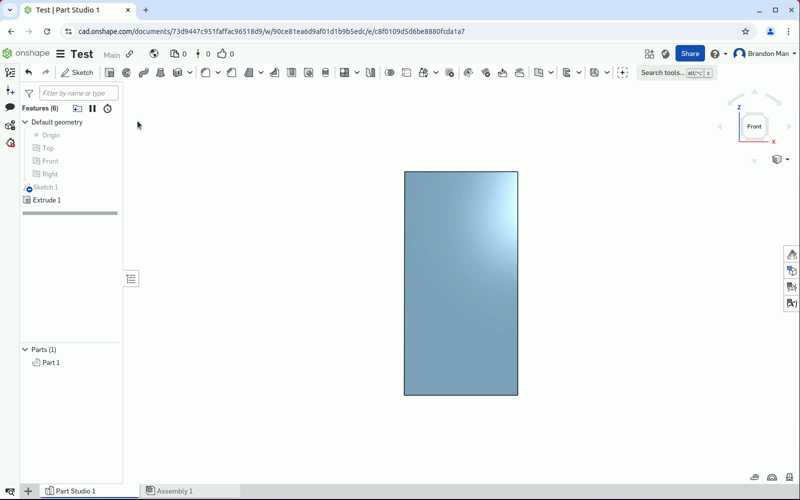
key(shift+h)
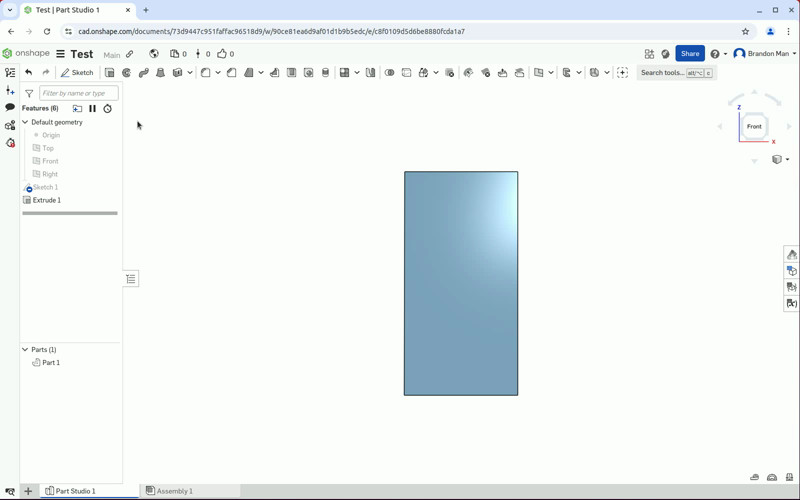
key(shift+h)
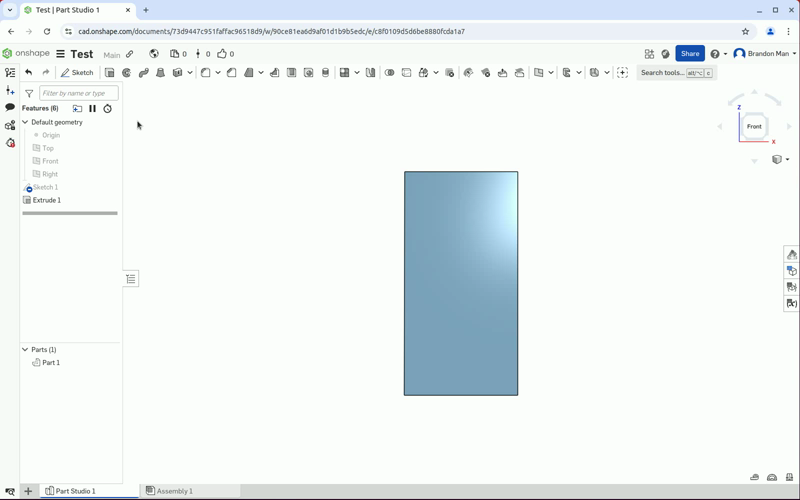
mouse_move(73, 189)
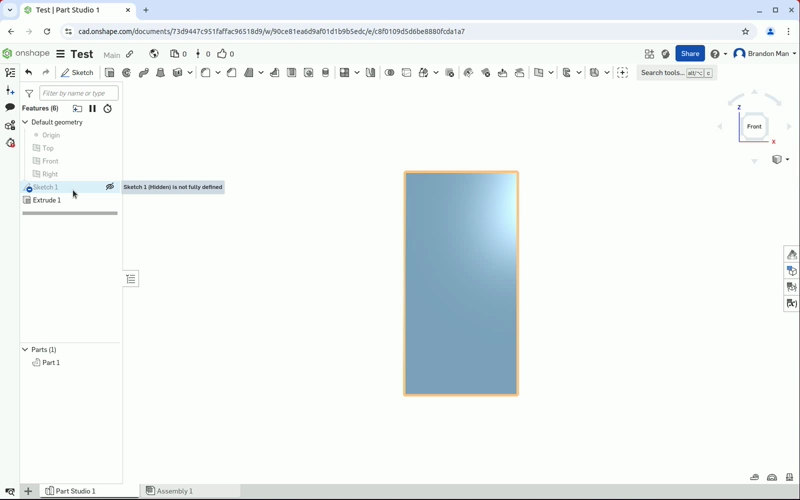
click(73, 189)
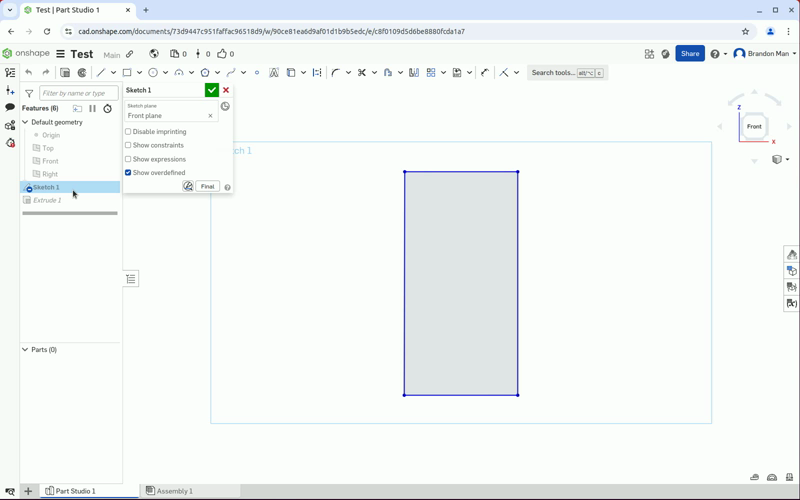
mouse_move(229, 92)
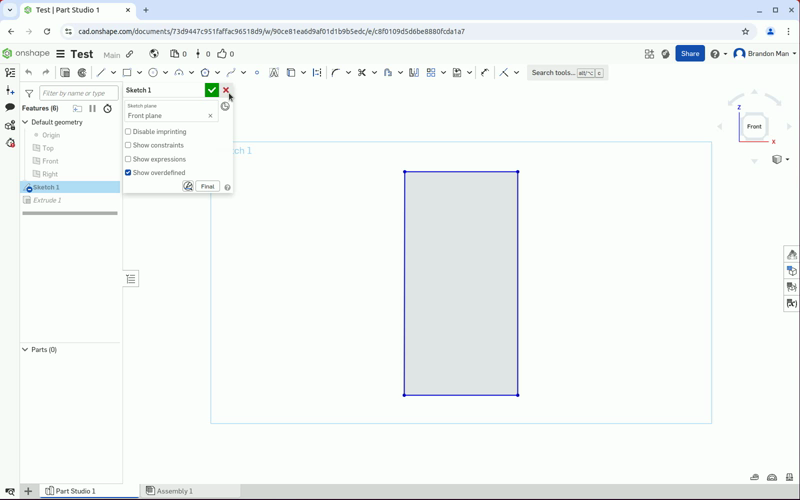
click(229, 92)
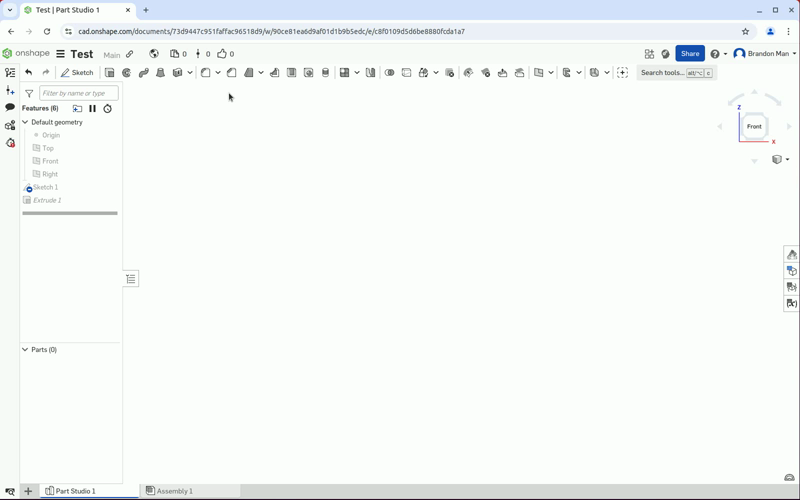
mouse_move(541, 75)
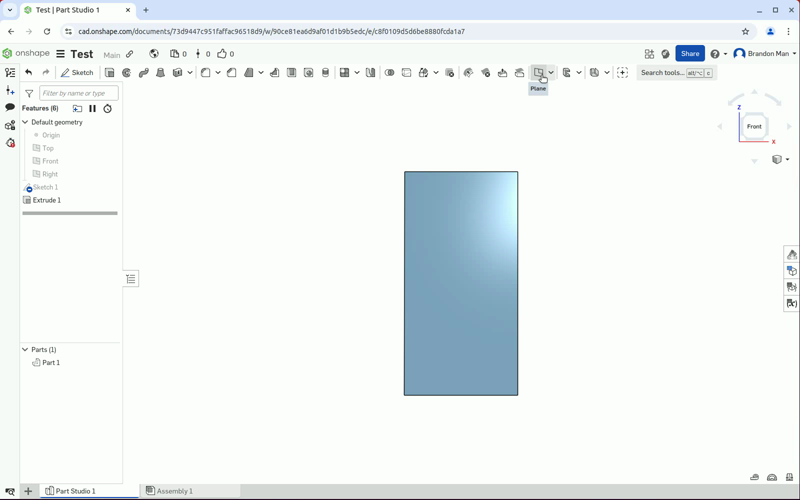
click(541, 75)
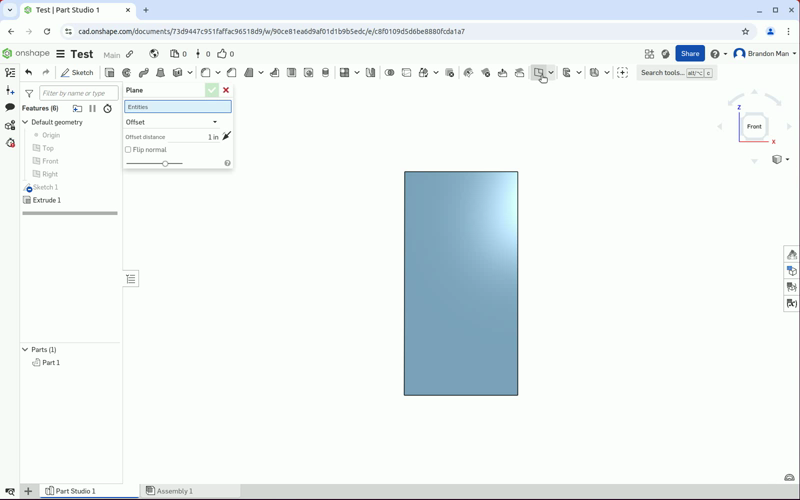
mouse_move(73, 163)
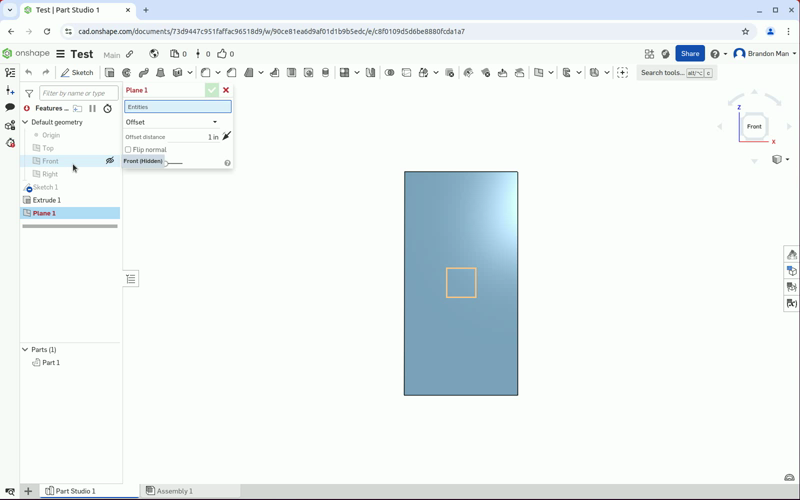
click(73, 163)
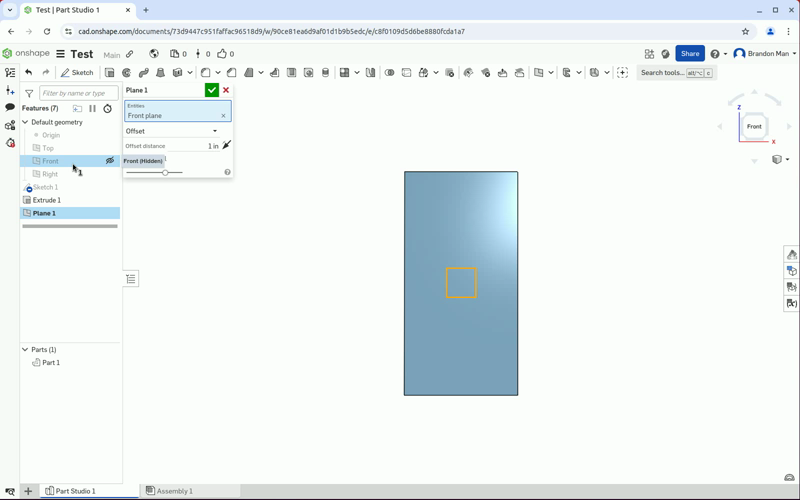
key(tab, 2)
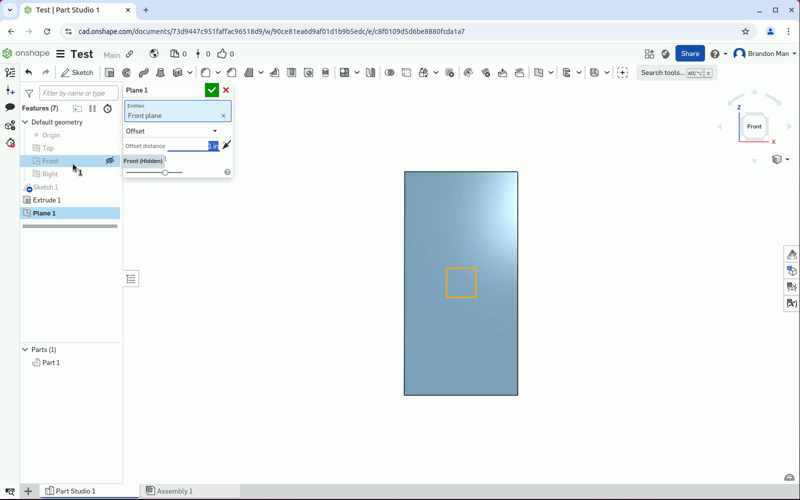
text(11.554)
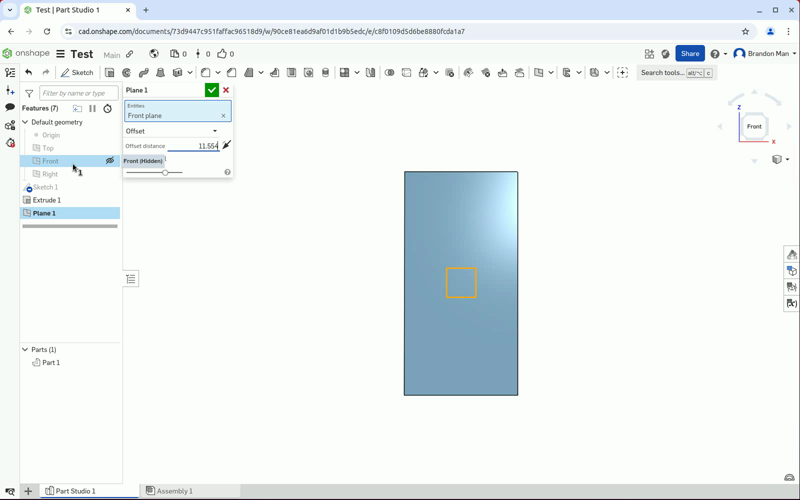
key(enter, 2)
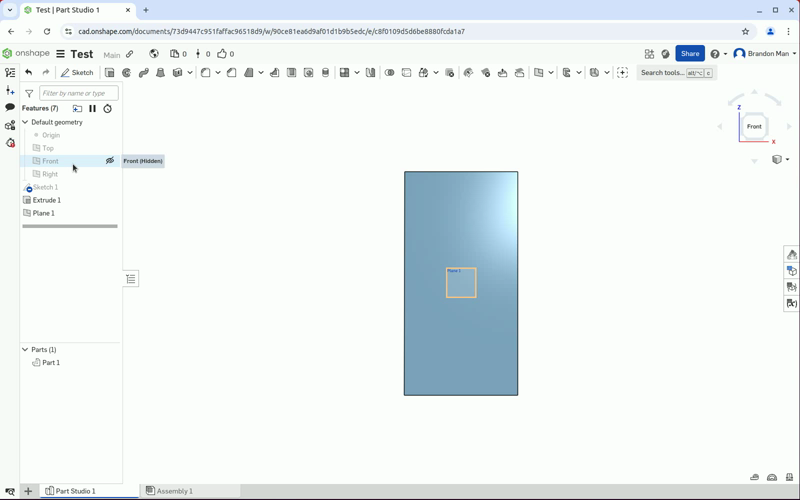
key(shift+s)
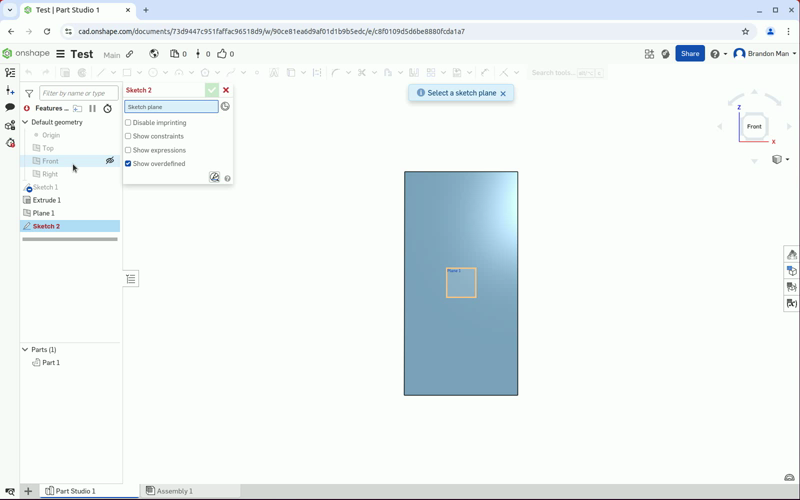
mouse_move(73, 215)
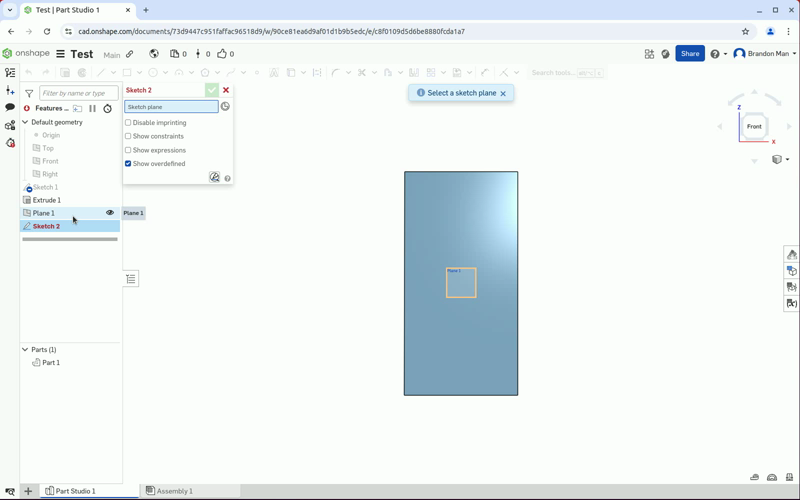
click(73, 215)
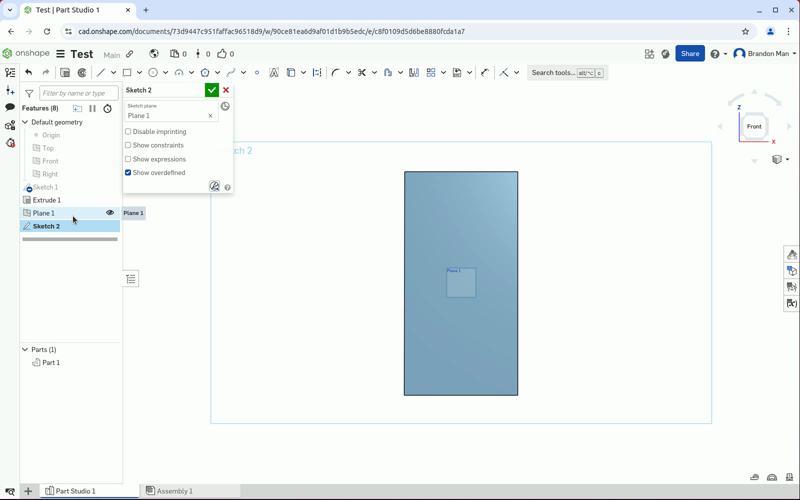
mouse_move(73, 352)
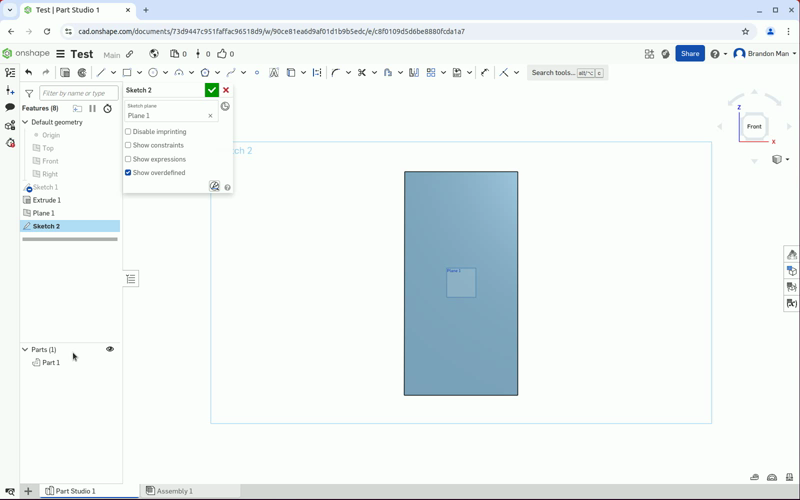
key(y)
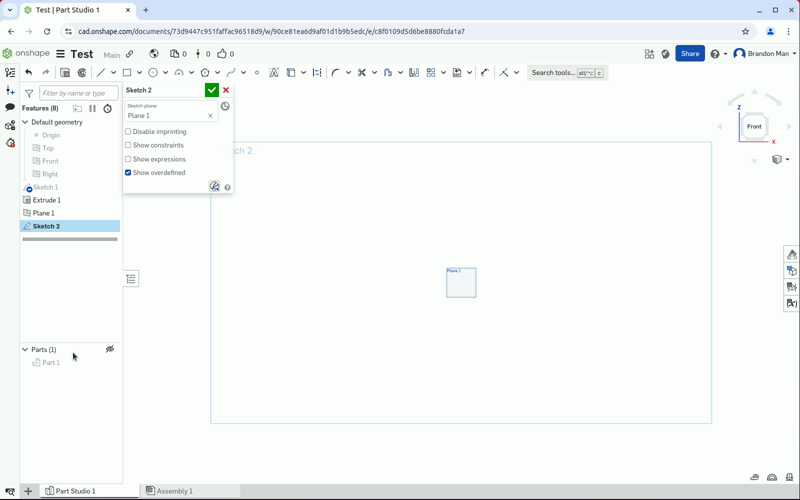
key(l)
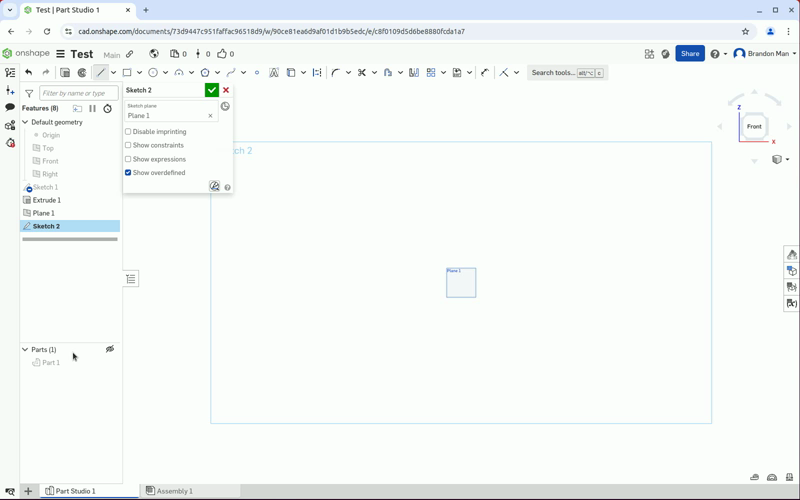
key_down(shift)
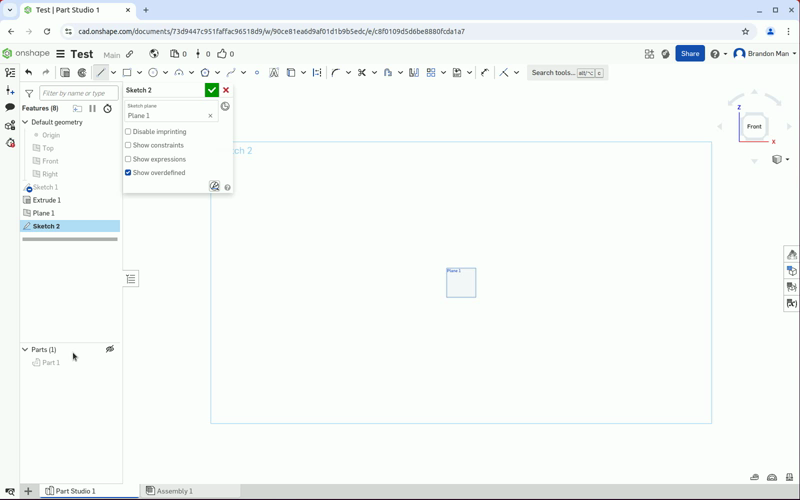
mouse_move(404, 297)
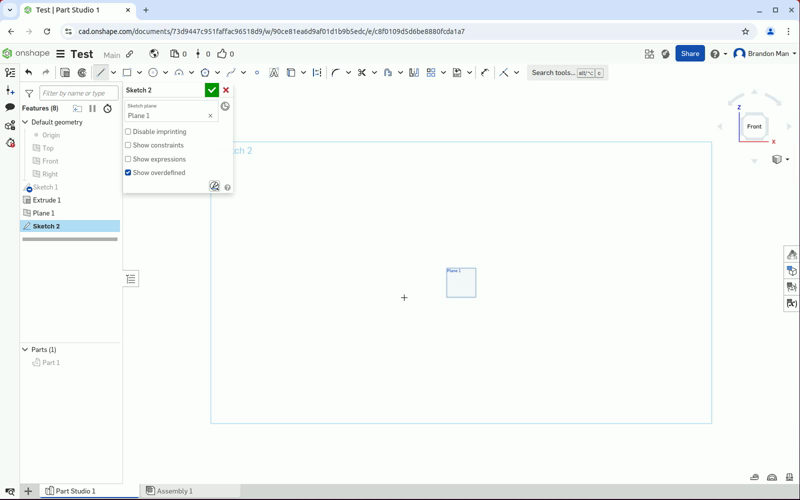
click(404, 297)
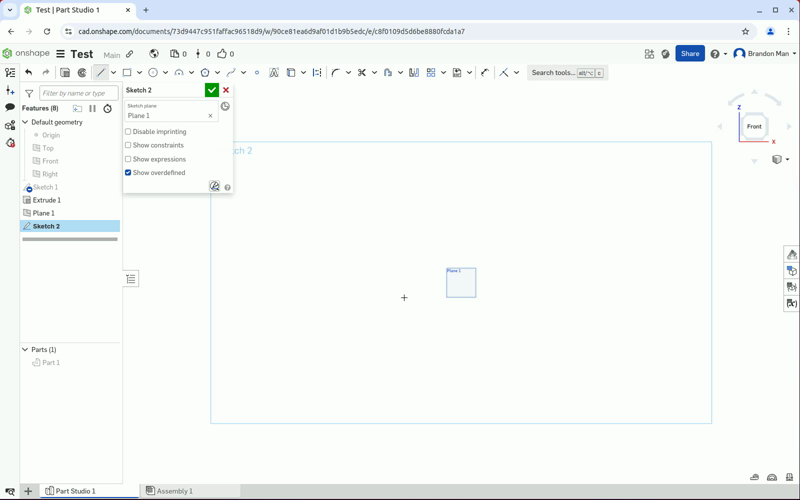
key_up(shift)
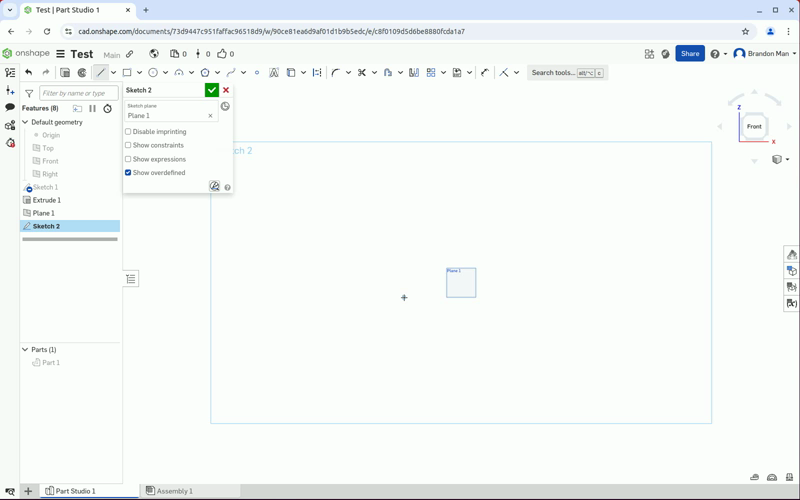
key_down(shift)
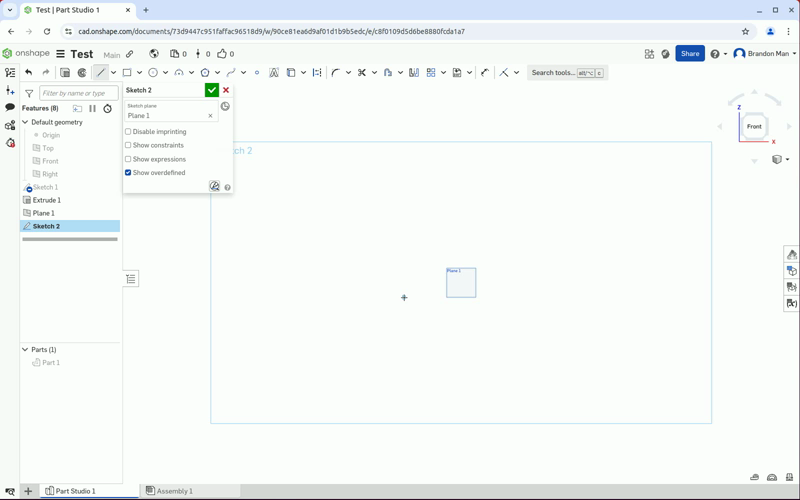
mouse_move(516, 297)
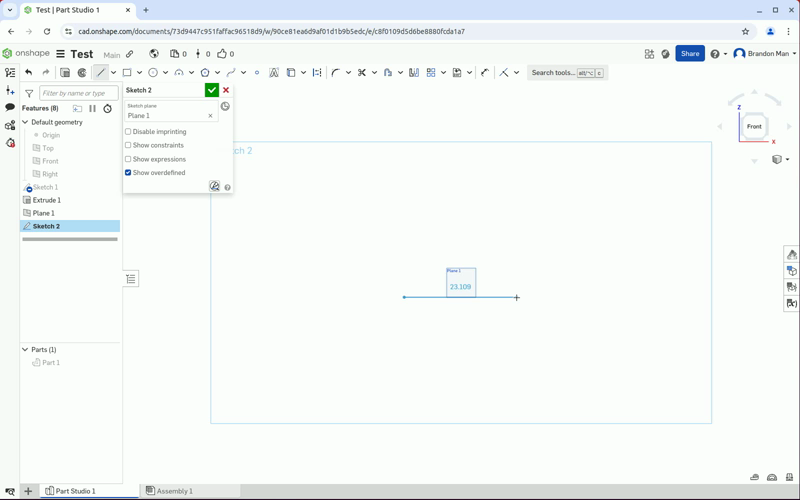
click(516, 297)
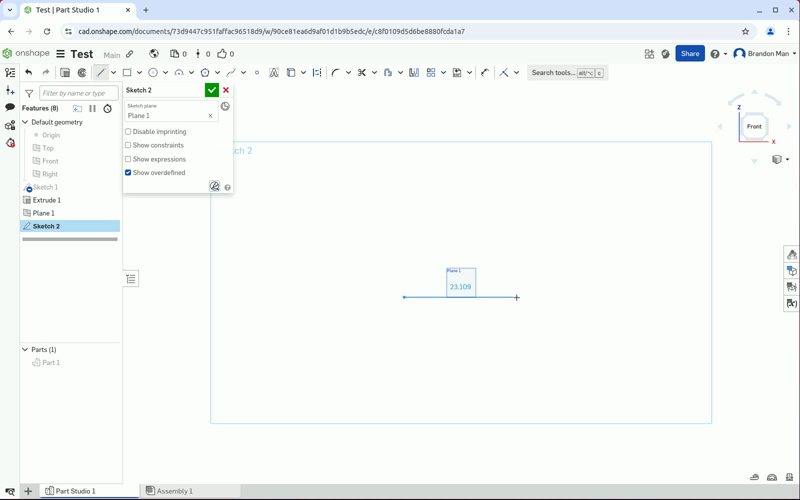
key_up(shift)
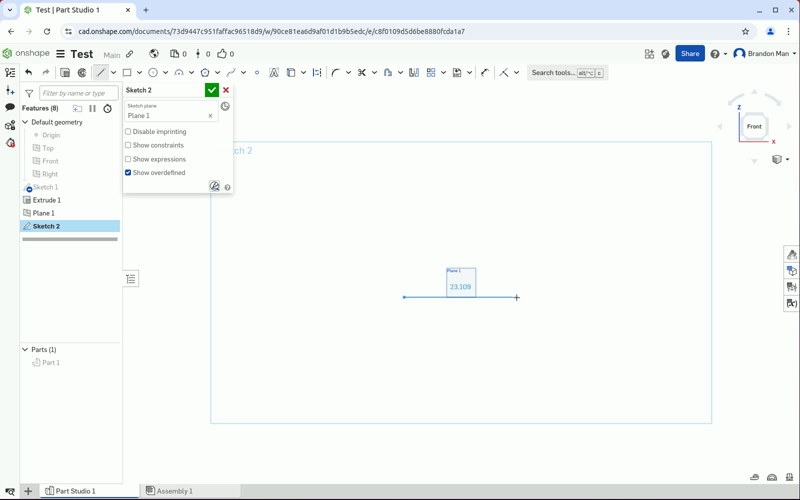
key_down(shift)
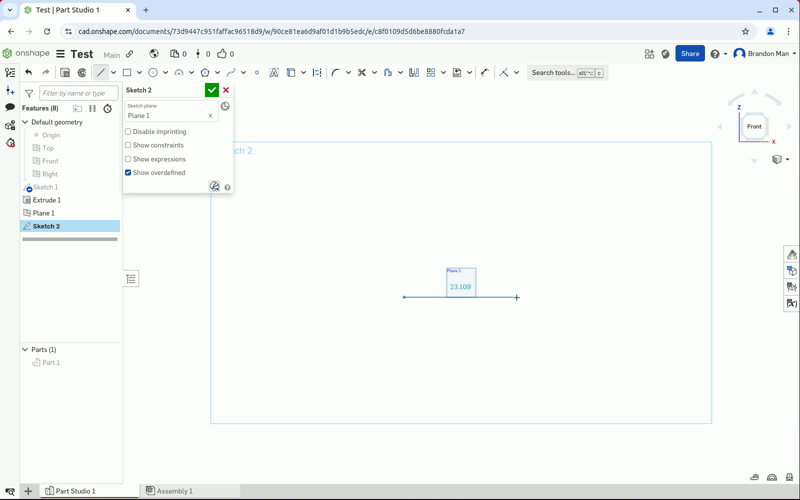
mouse_move(546, 297)
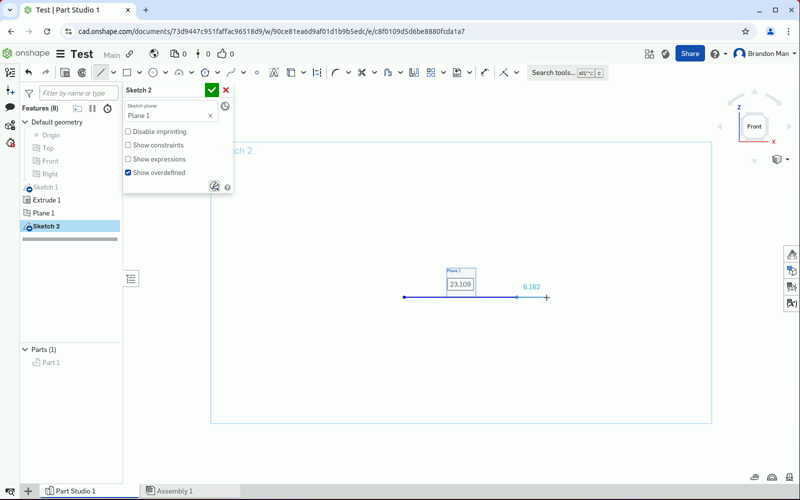
mouse_move(516, 268)
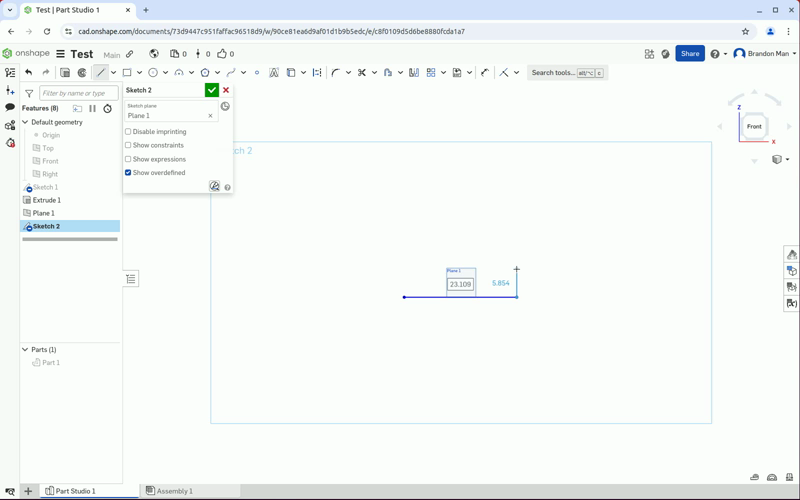
click(516, 268)
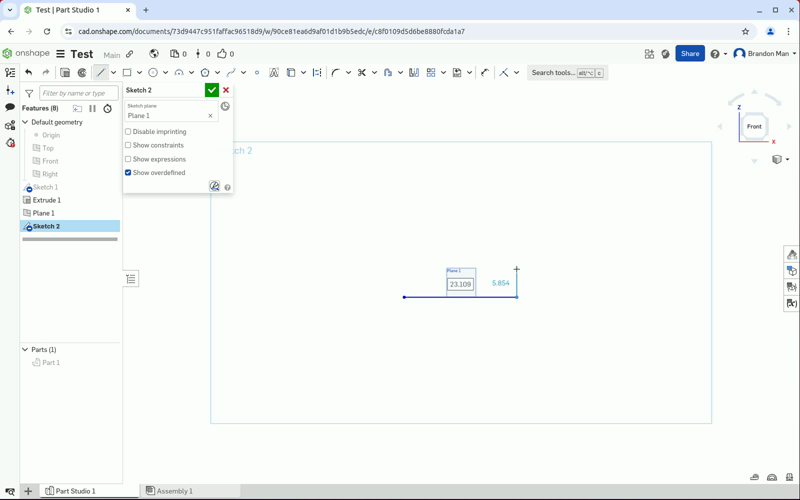
key_up(shift)
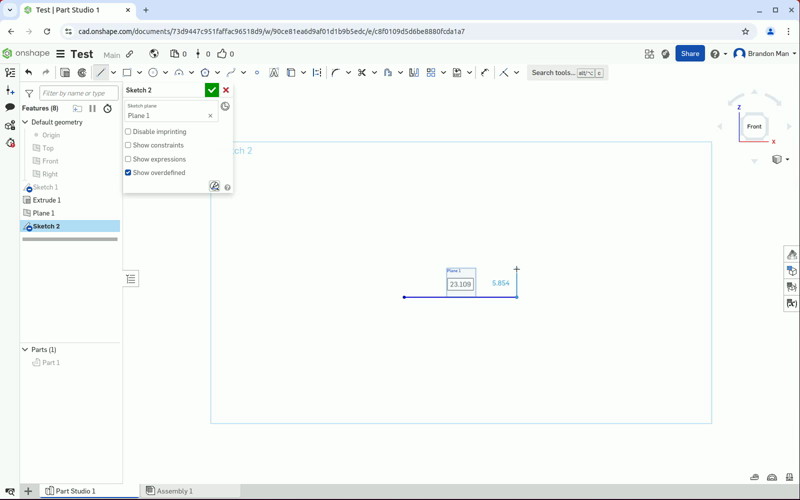
key_down(shift)
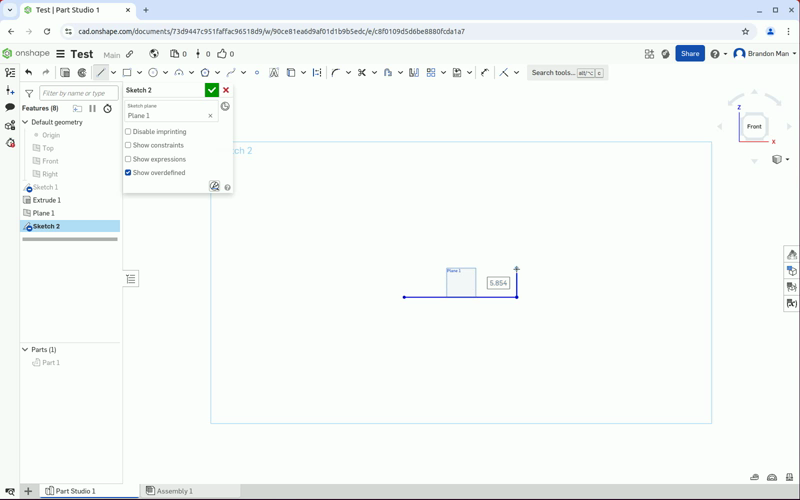
mouse_move(404, 268)
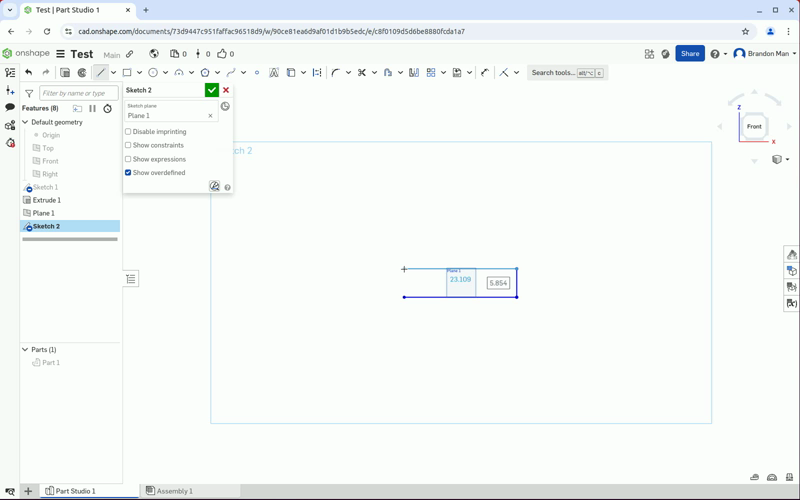
click(404, 268)
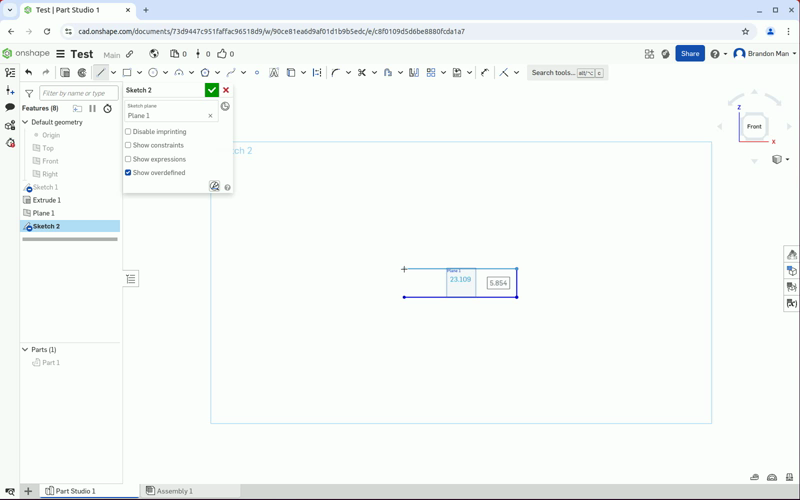
key_up(shift)
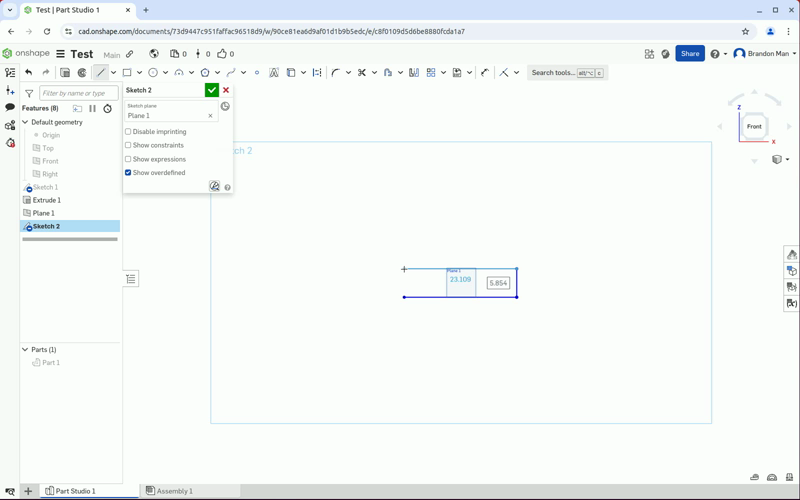
mouse_move(434, 268)
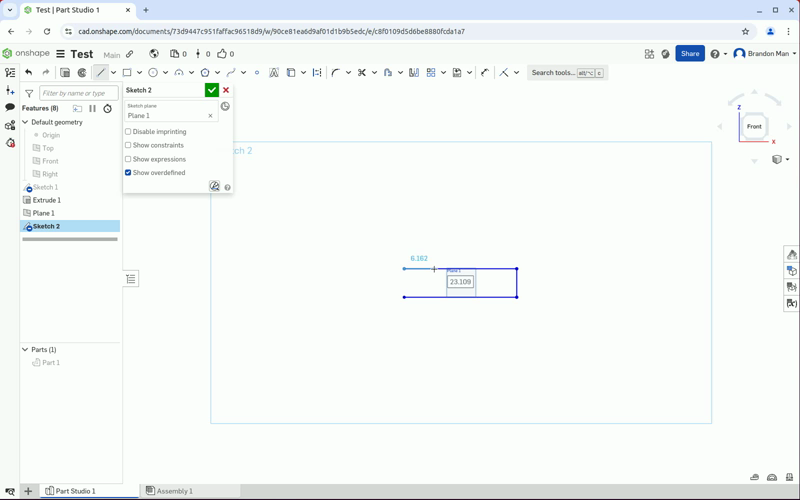
key_down(shift)
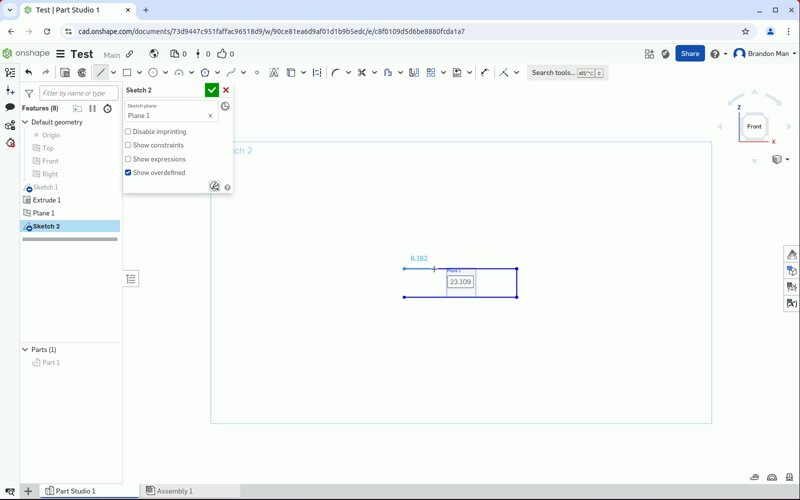
mouse_move(404, 297)
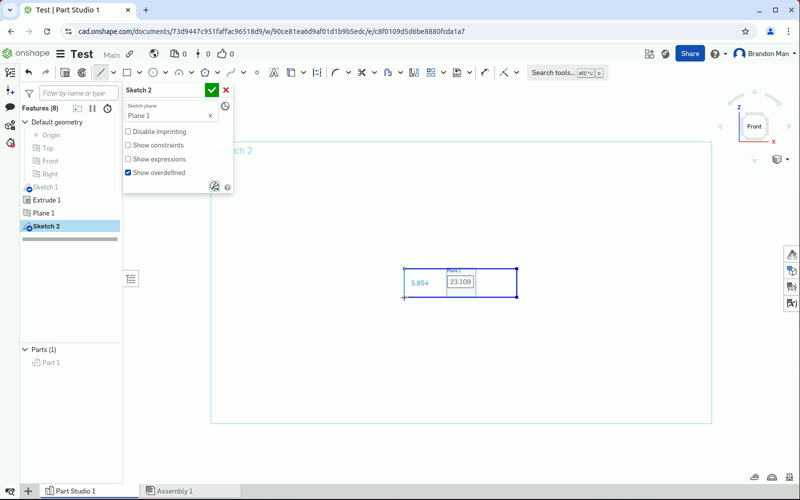
key_up(shift)
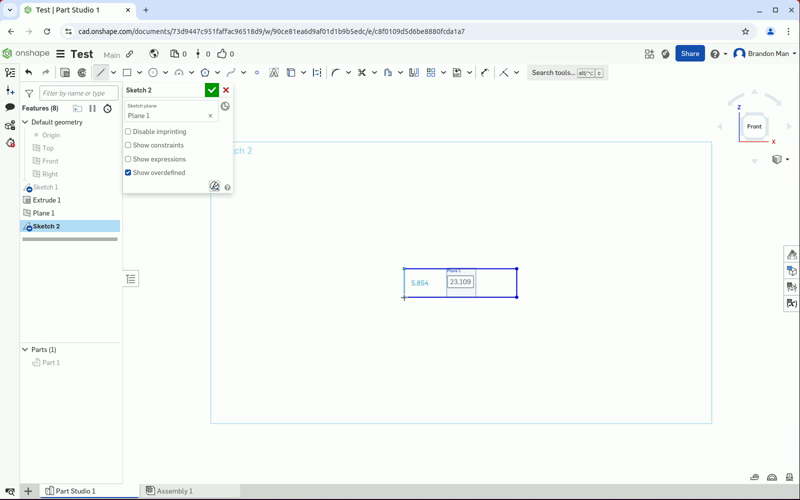
click(404, 297)
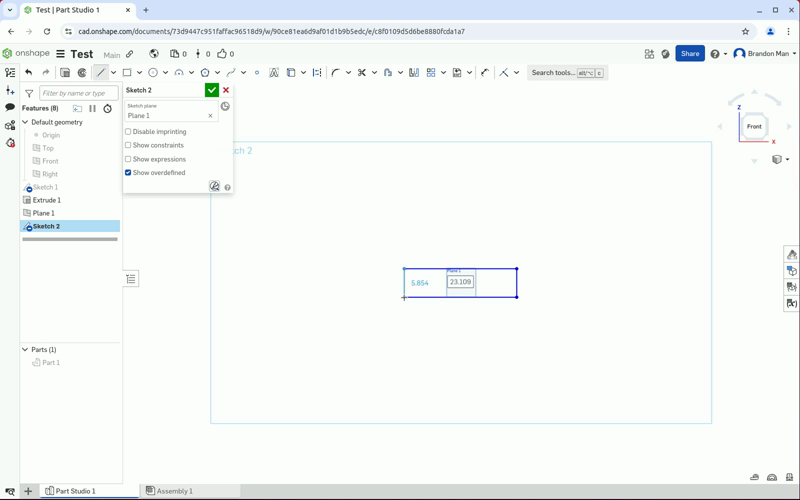
key(esc)
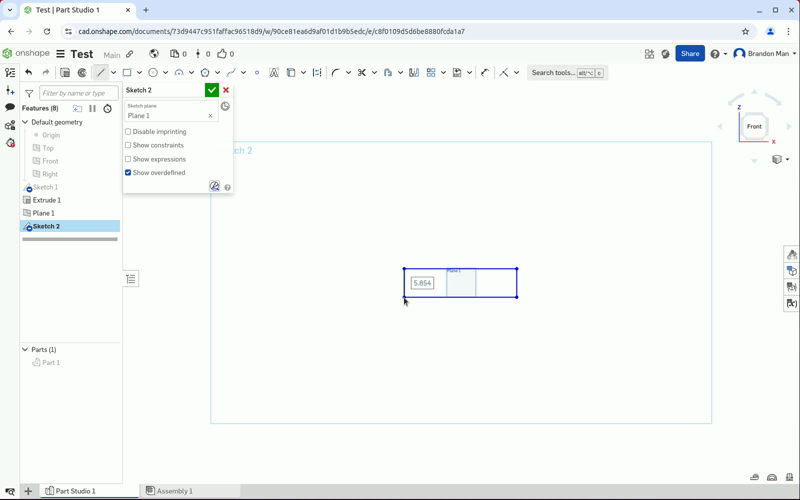
mouse_move(462, 283)
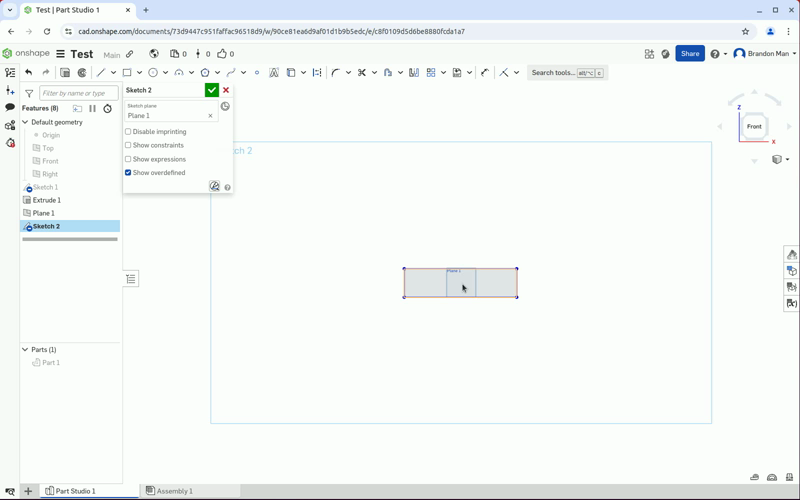
click(462, 283)
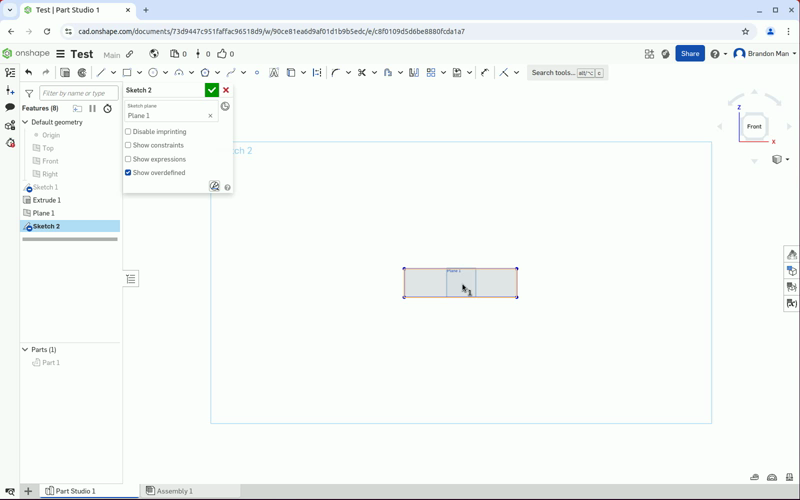
mouse_move(73, 352)
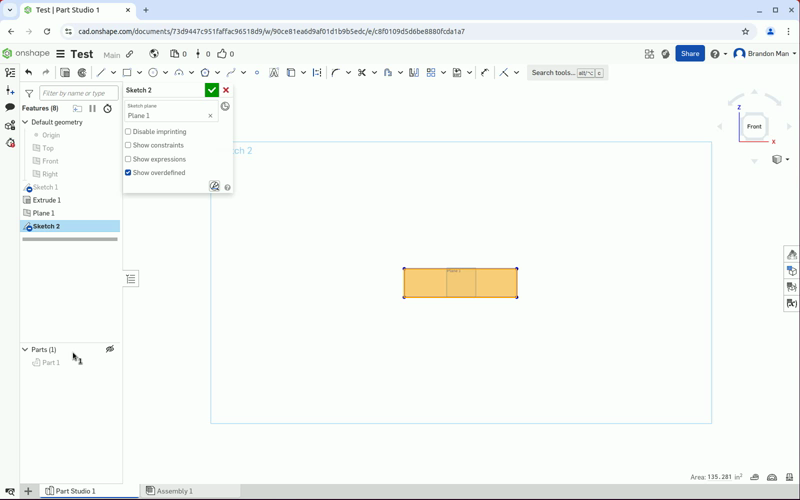
key(shift+y)
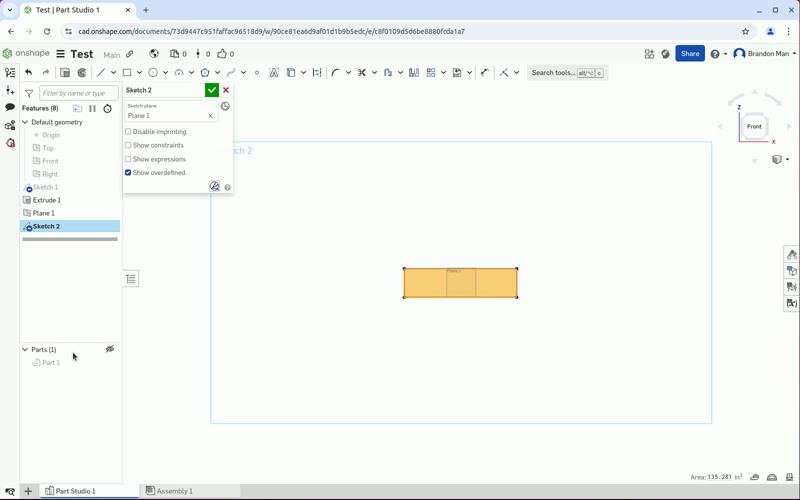
key(shift+e)
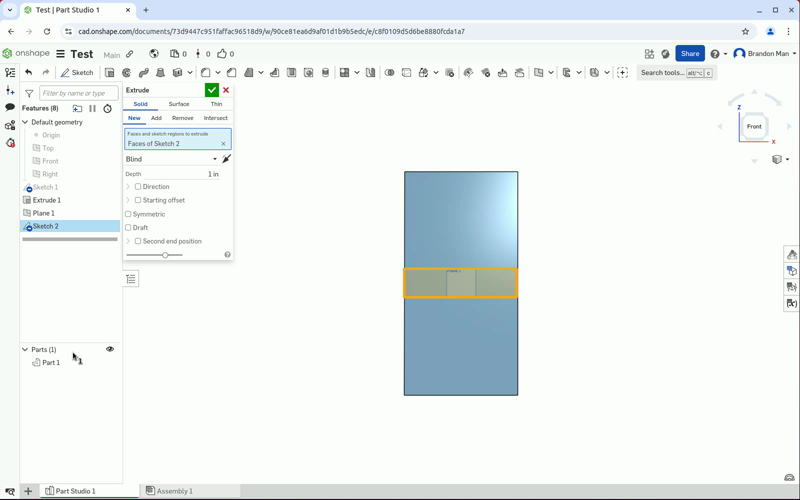
mouse_move(143, 106)
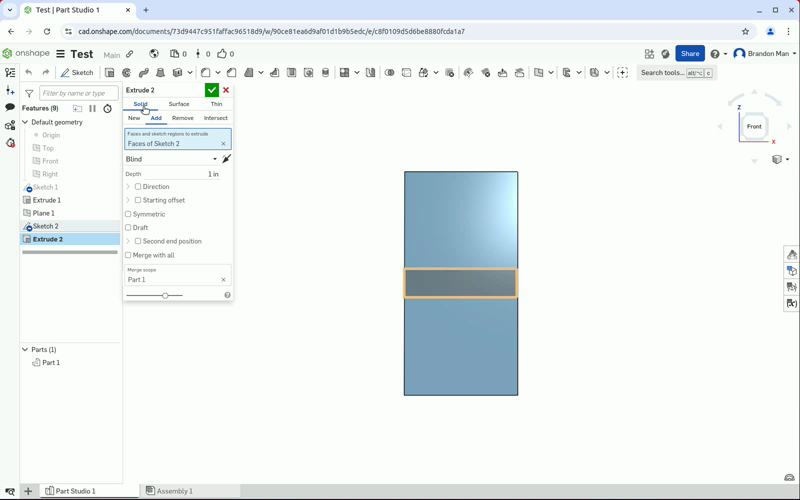
click(143, 106)
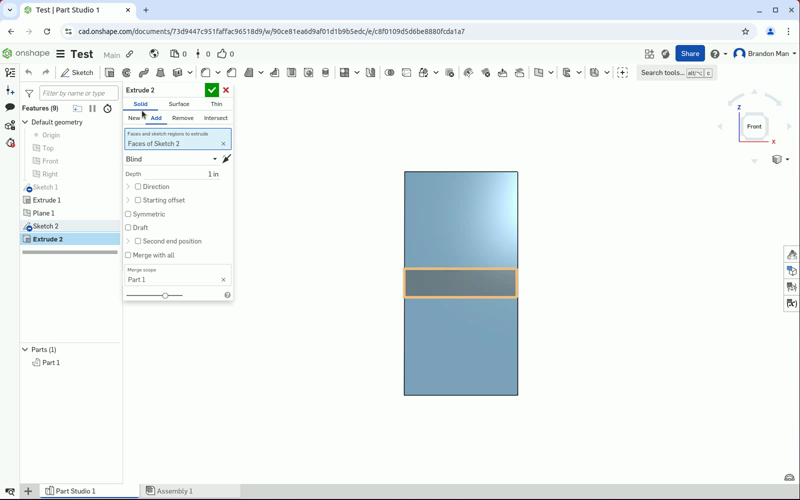
mouse_move(137, 120)
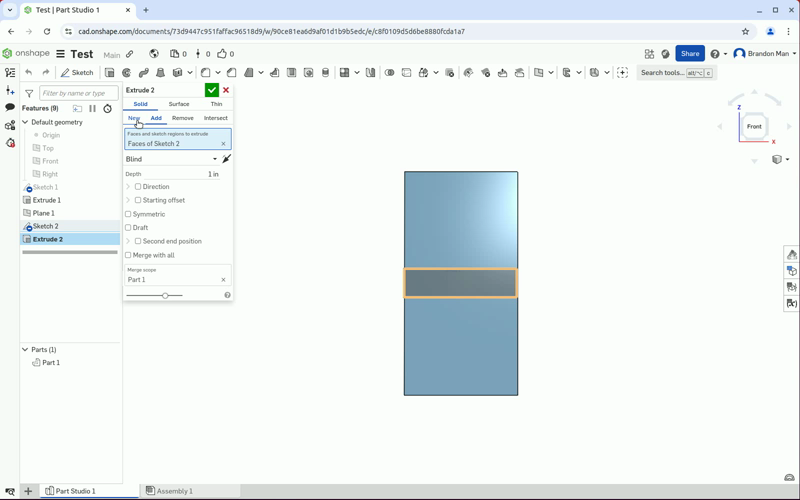
click(137, 120)
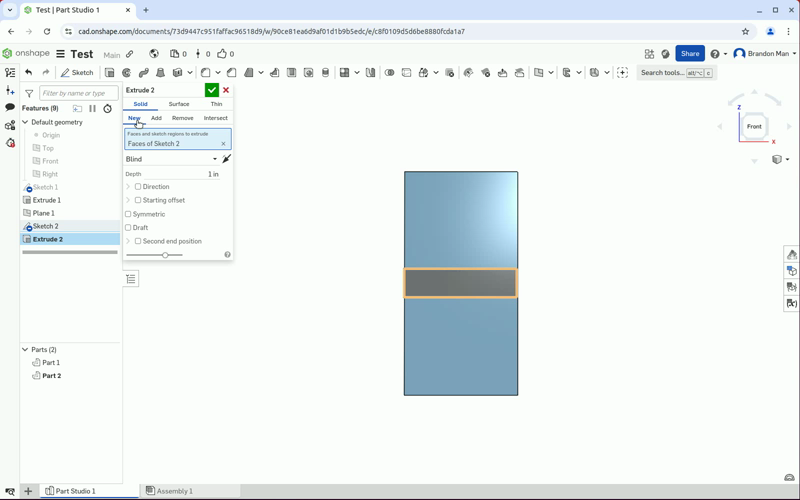
key(tab, 4)
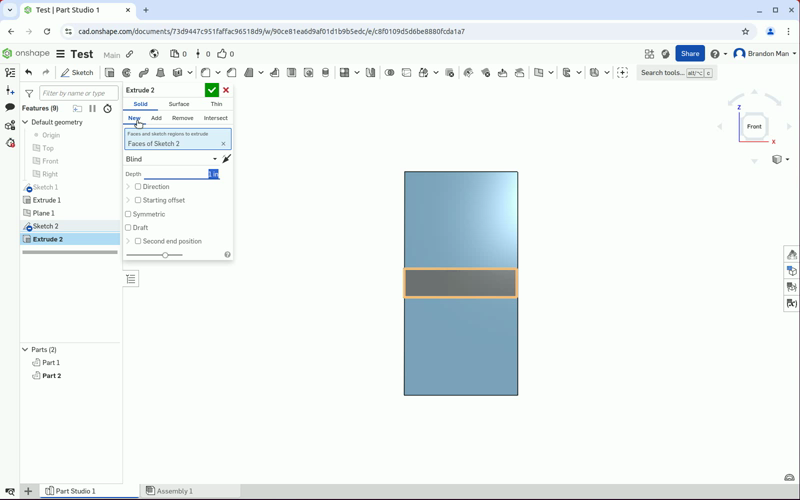
text(2.889)
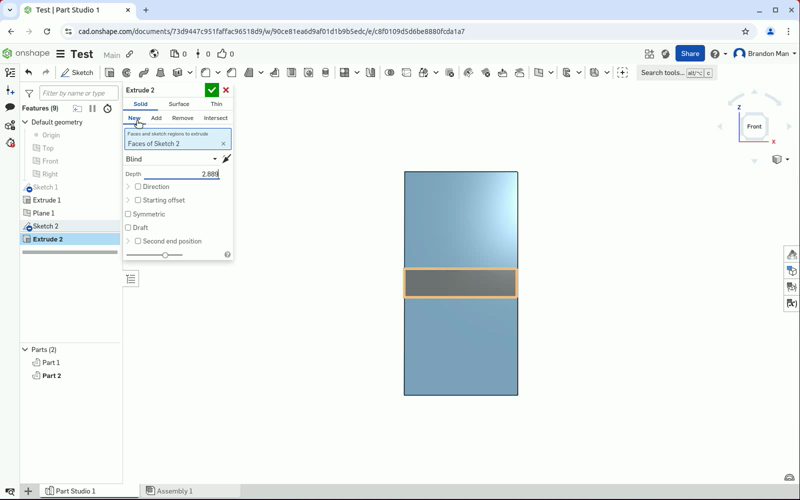
key(enter)
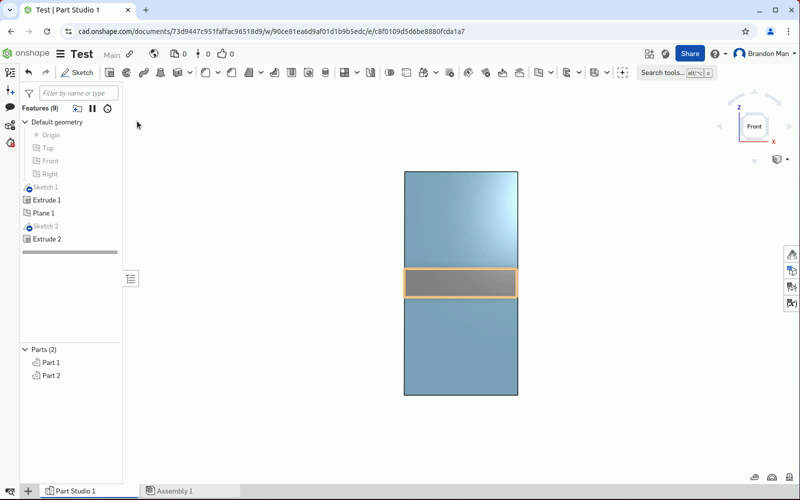
key(shift+h)
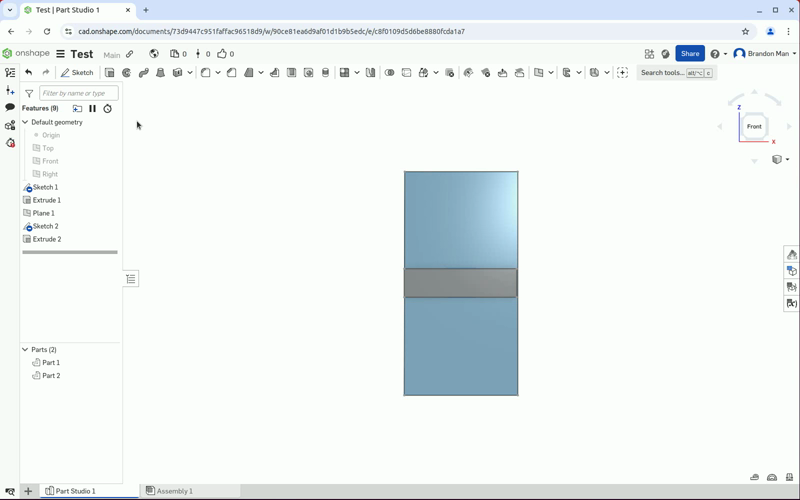
key(shift+h)
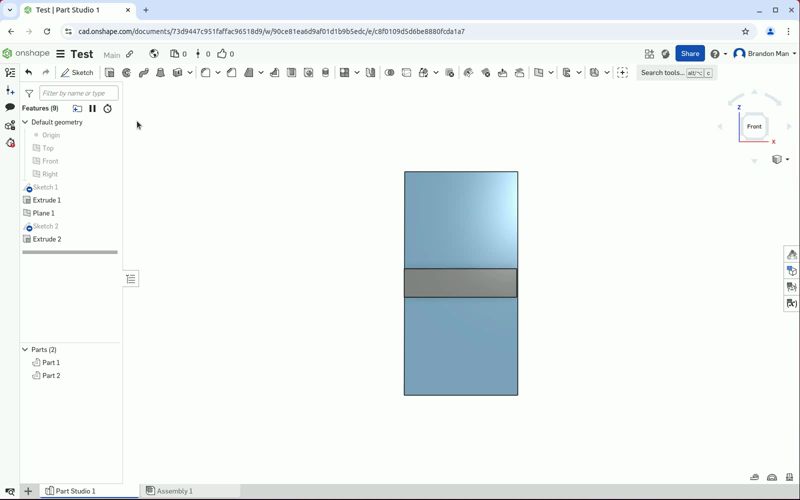
mouse_move(73, 189)
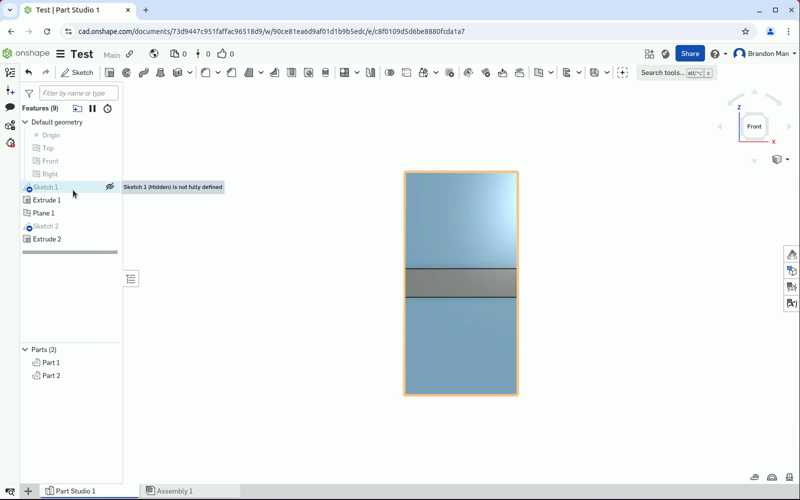
click(73, 189)
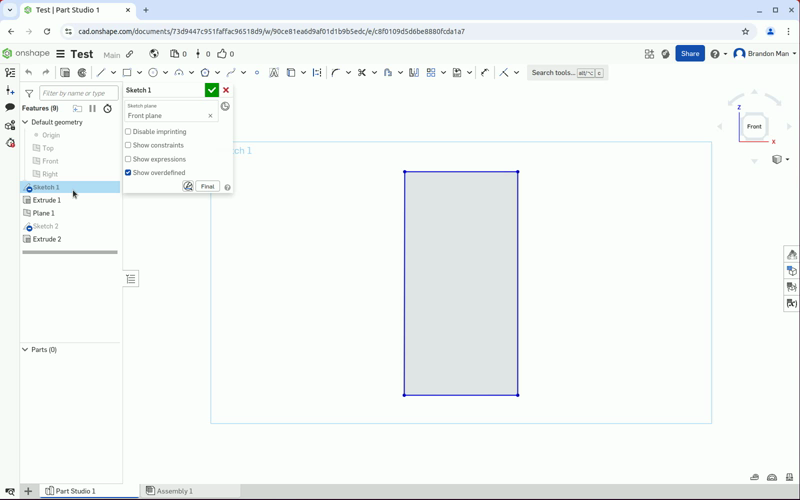
mouse_move(229, 92)
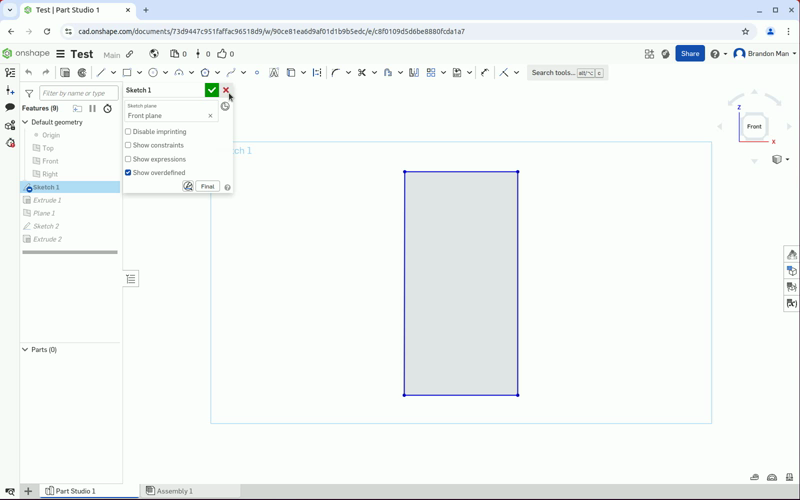
click(229, 92)
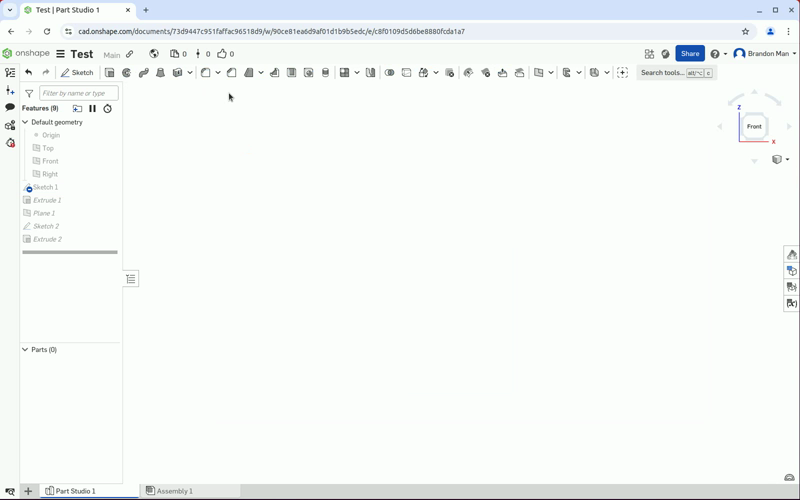
key(shift+s)
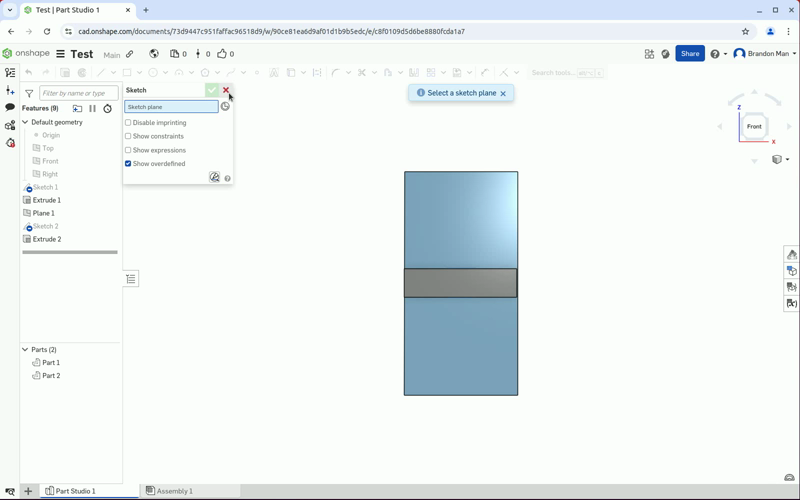
mouse_move(73, 215)
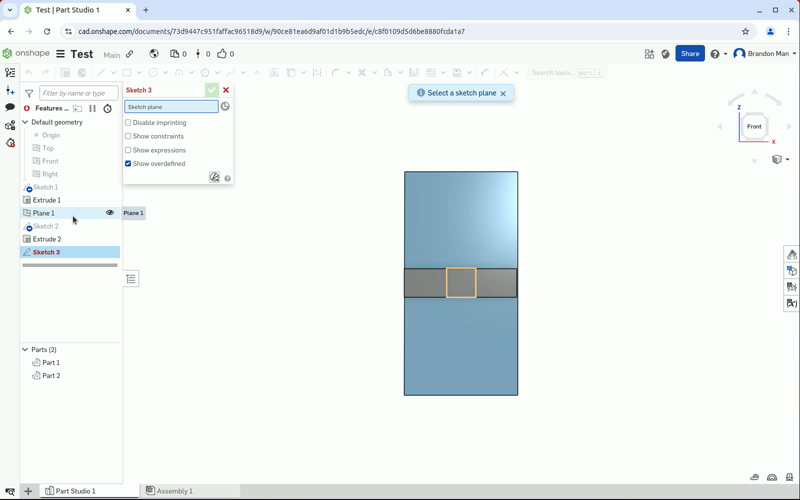
click(73, 215)
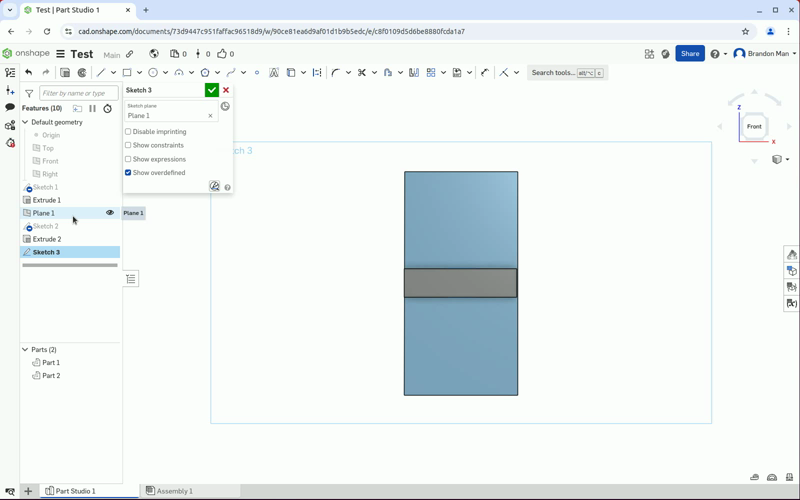
mouse_move(73, 352)
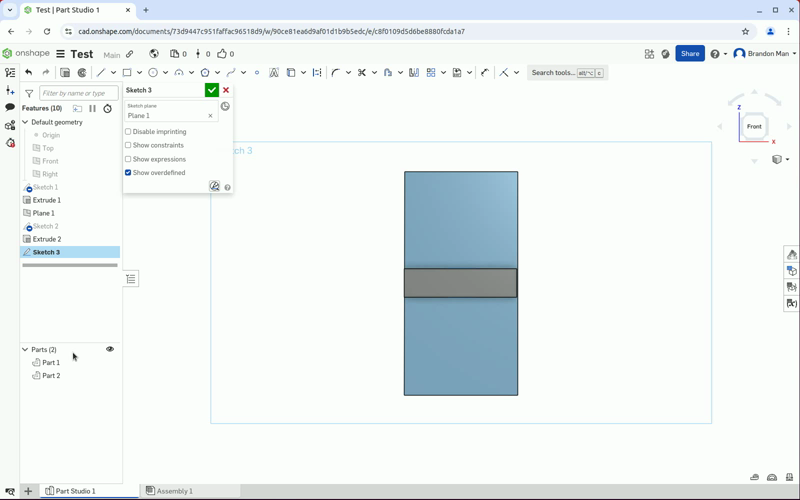
key(y)
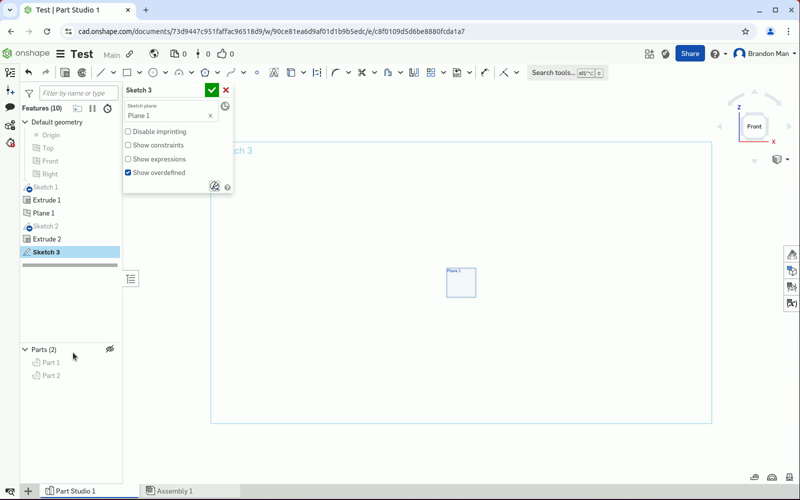
key(l)
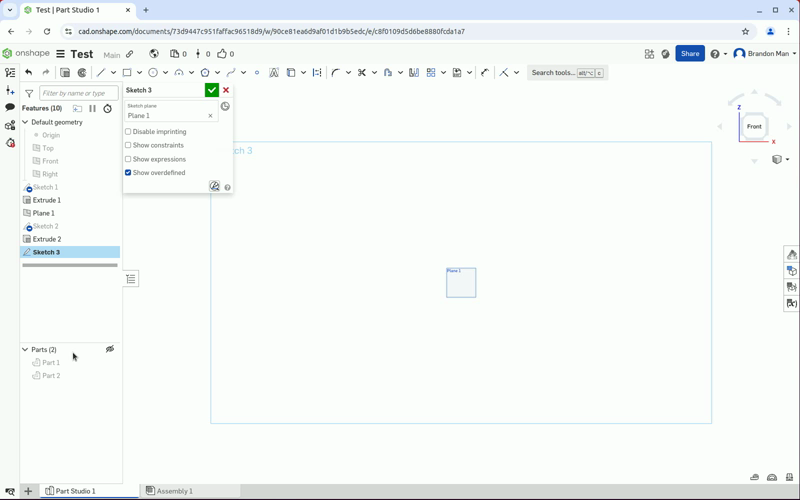
key_down(shift)
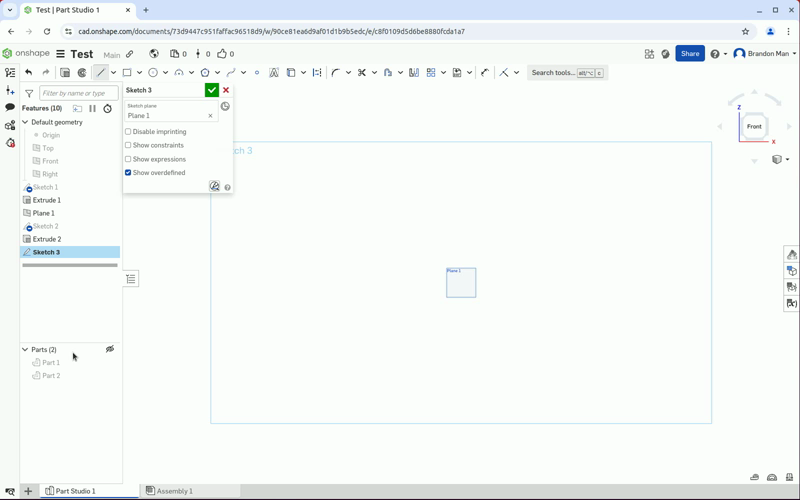
mouse_move(404, 345)
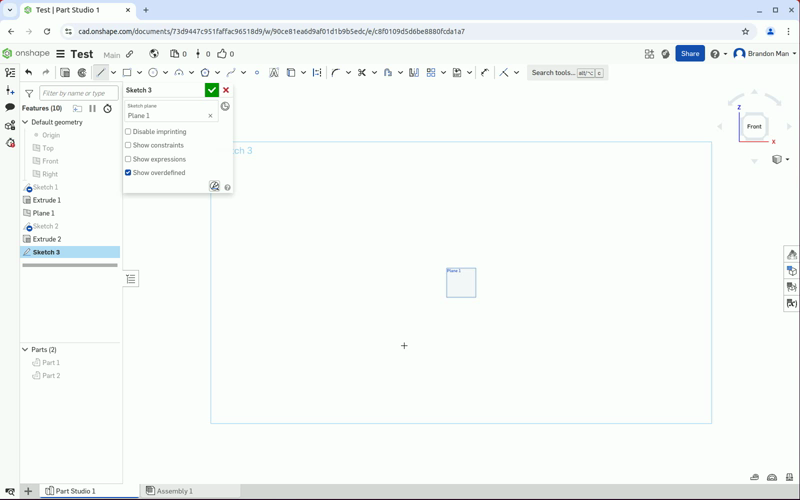
click(404, 345)
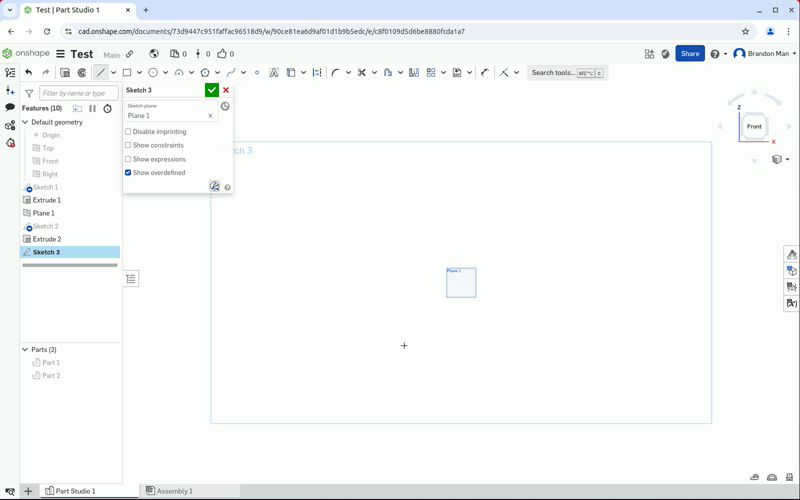
key_up(shift)
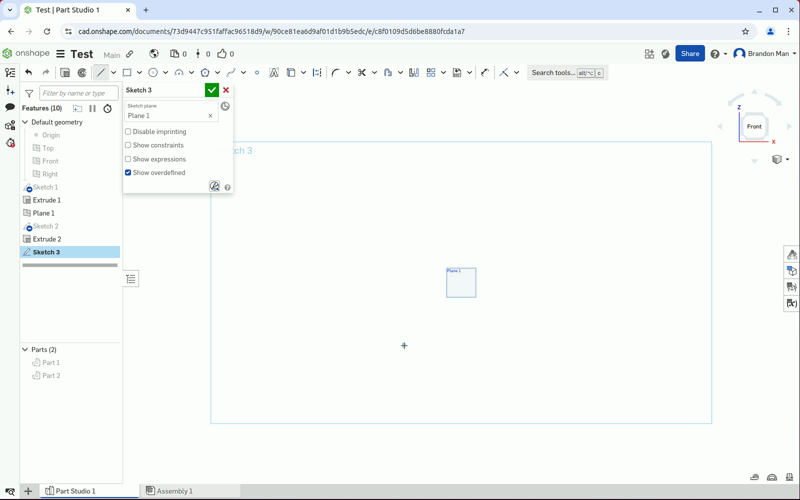
key_down(shift)
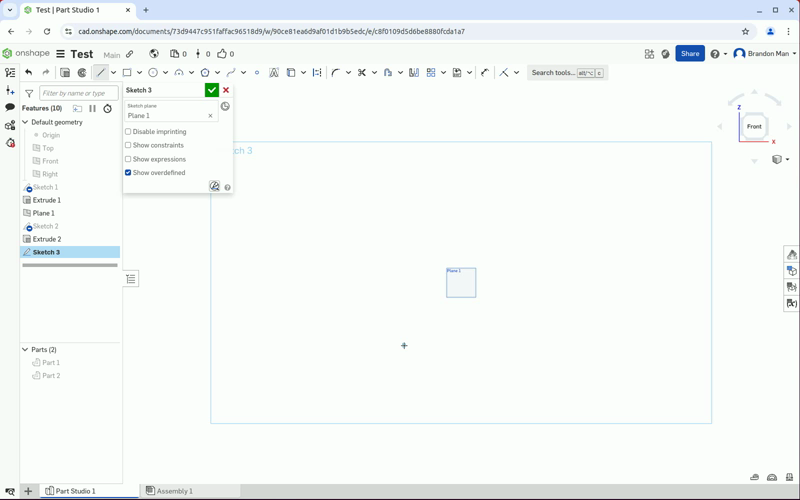
mouse_move(516, 345)
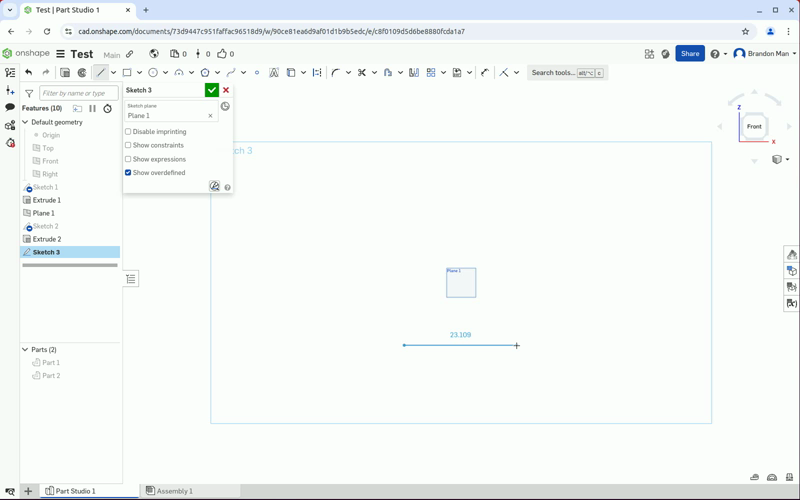
click(516, 345)
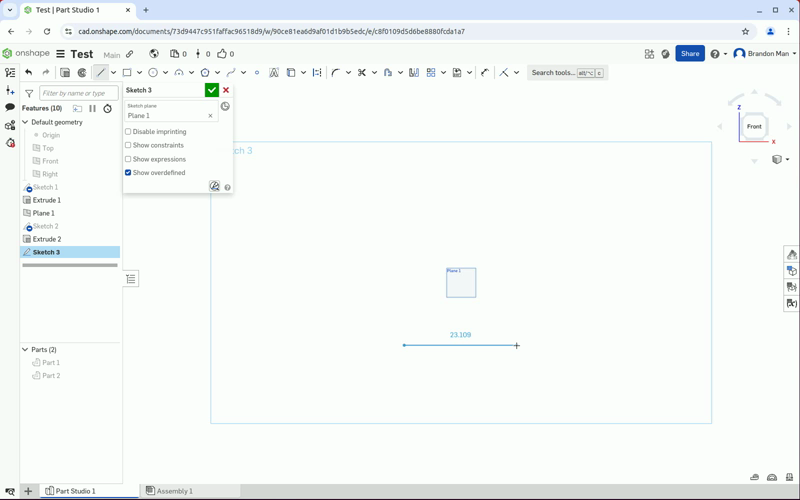
key_up(shift)
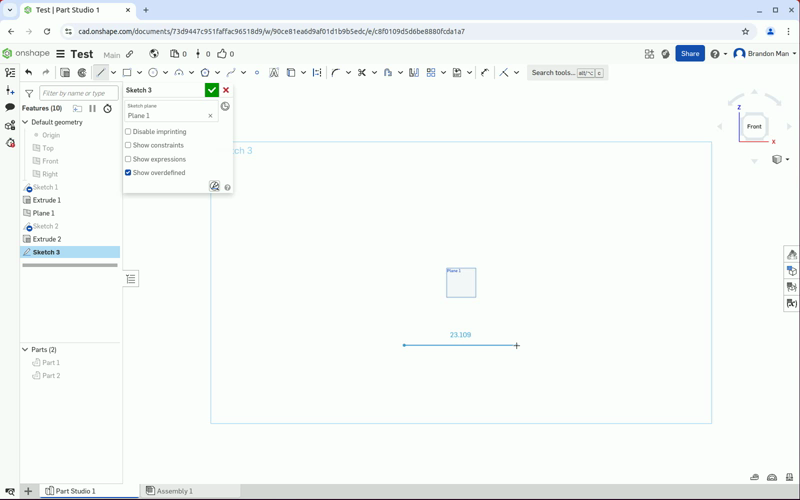
key_down(shift)
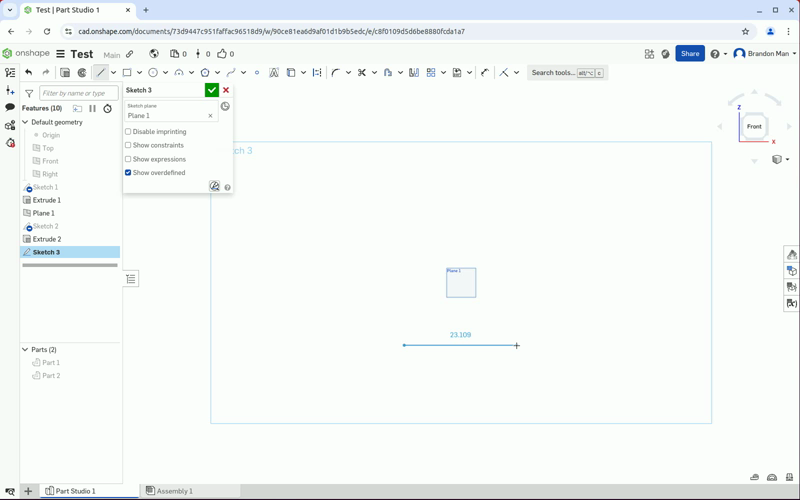
mouse_move(546, 345)
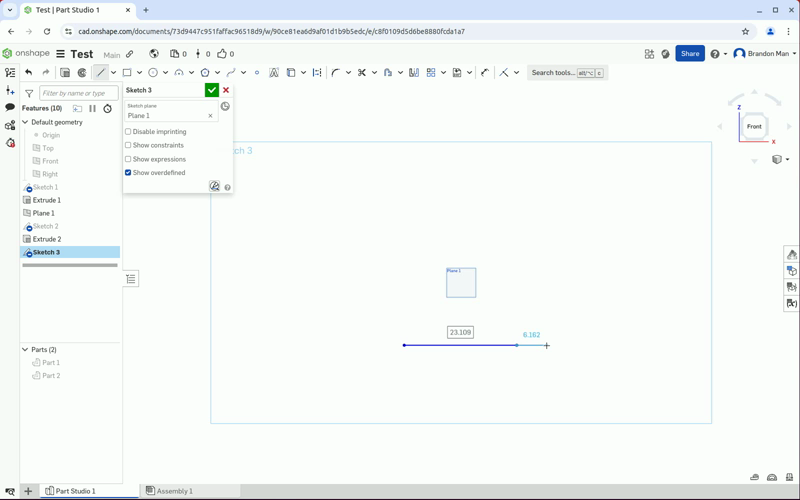
mouse_move(516, 316)
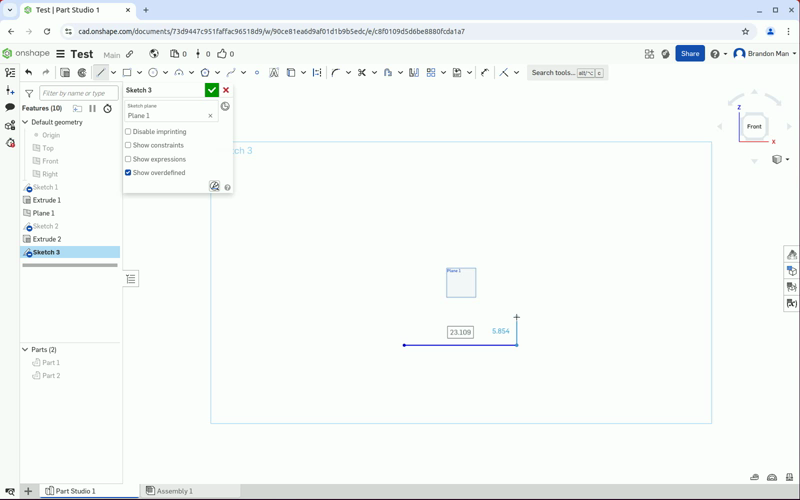
click(516, 316)
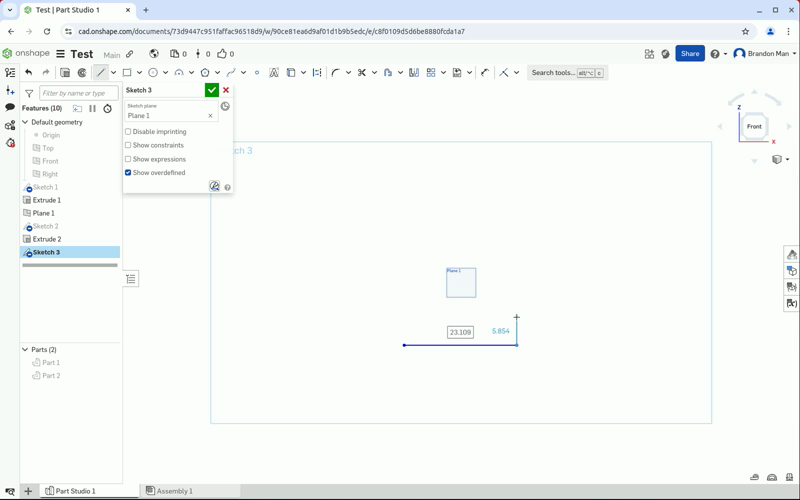
key_up(shift)
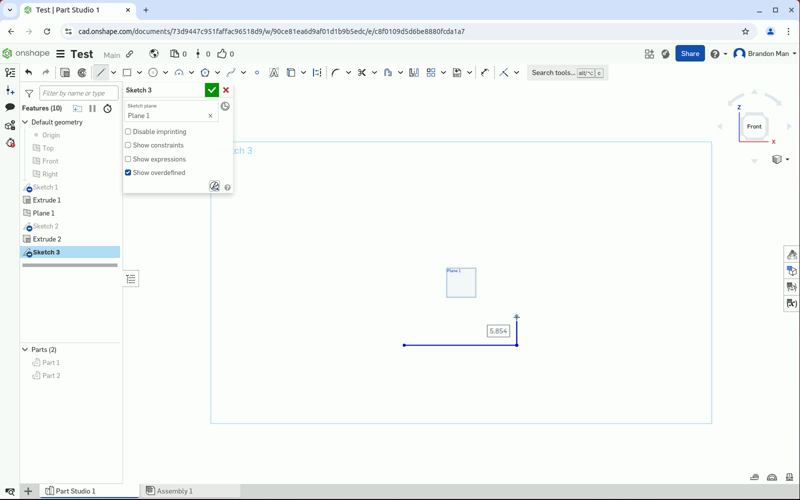
key_down(shift)
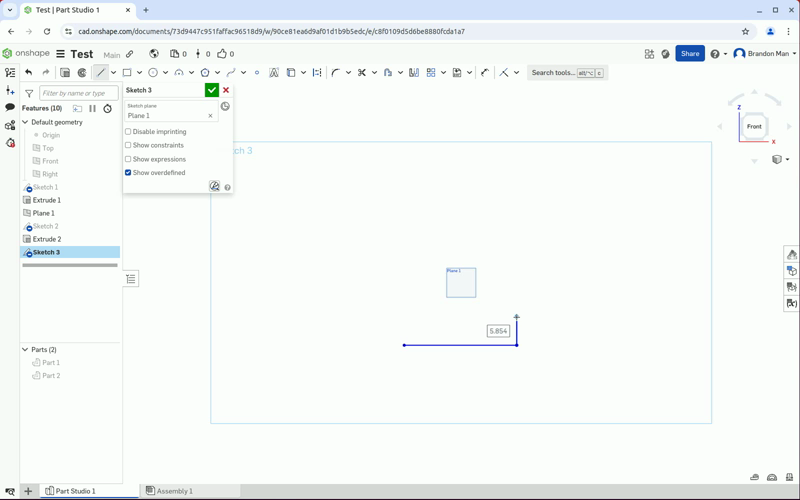
mouse_move(404, 316)
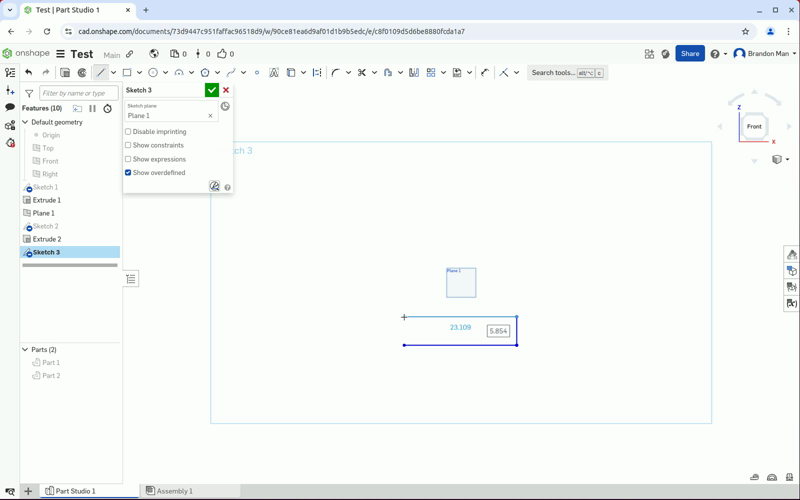
click(404, 316)
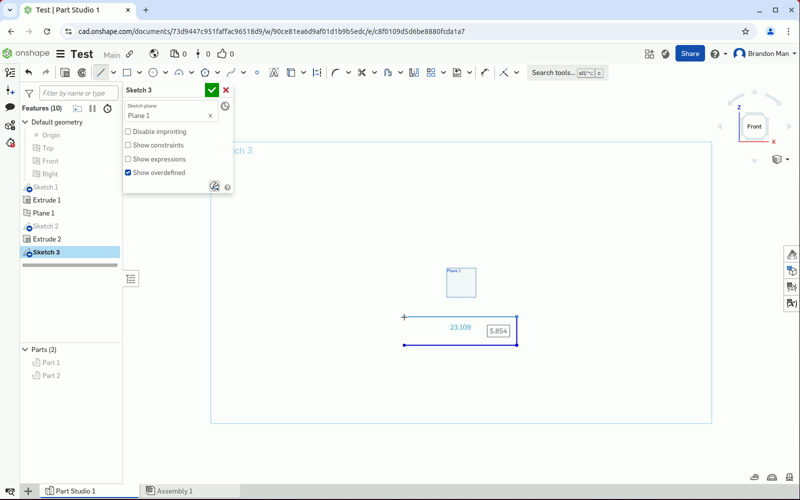
key_up(shift)
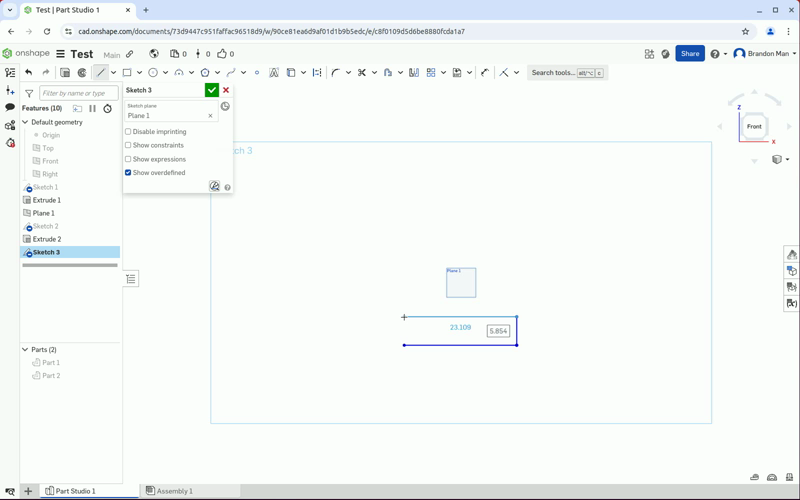
mouse_move(434, 316)
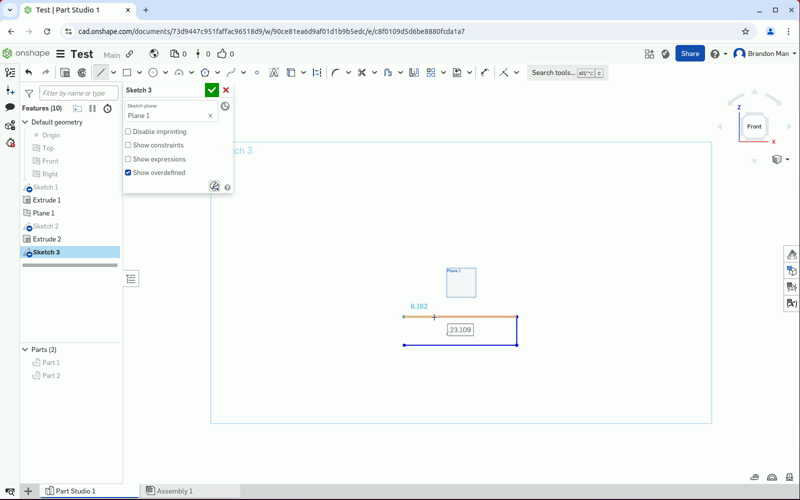
key_down(shift)
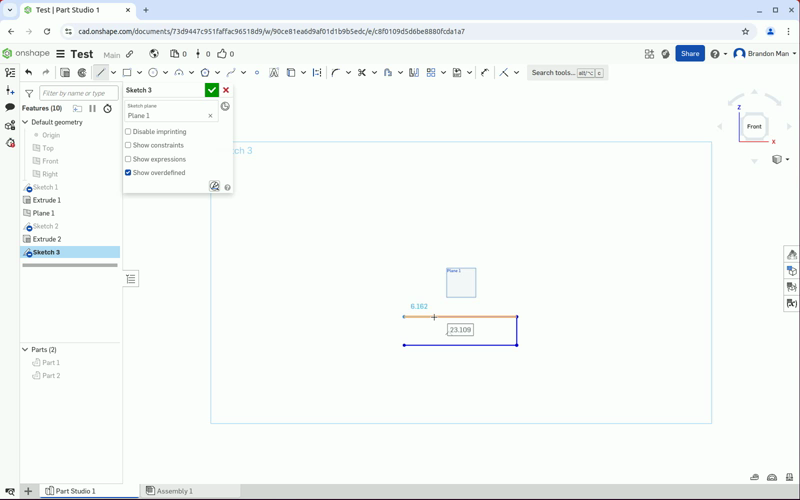
mouse_move(404, 345)
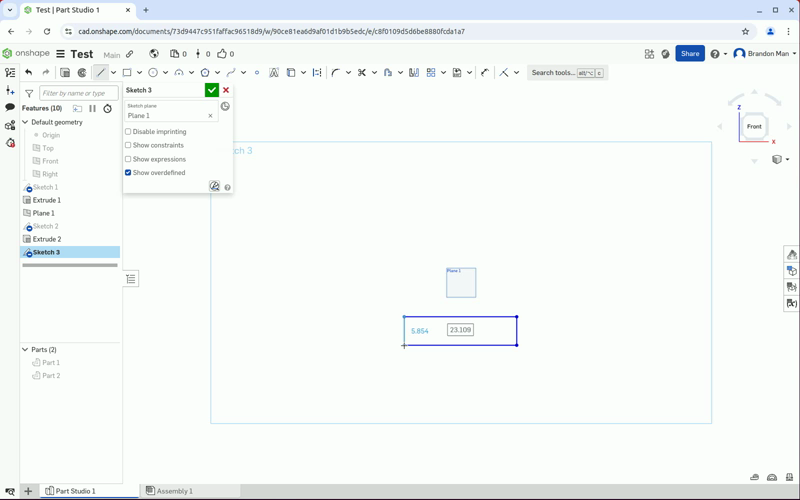
key_up(shift)
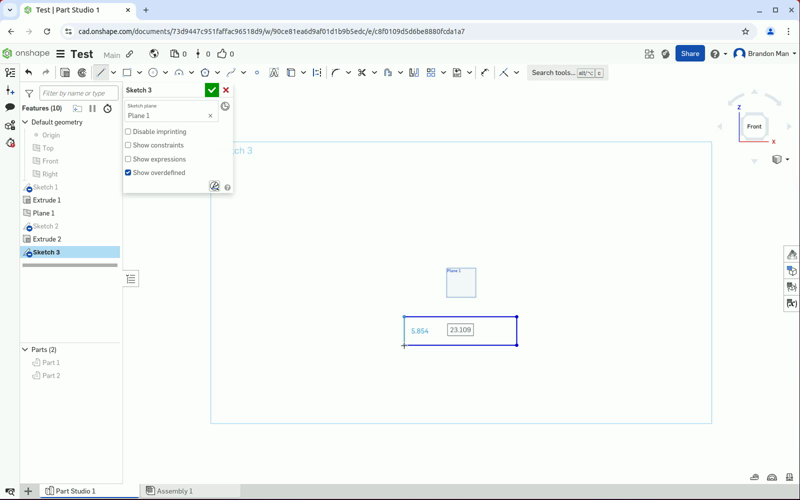
click(404, 345)
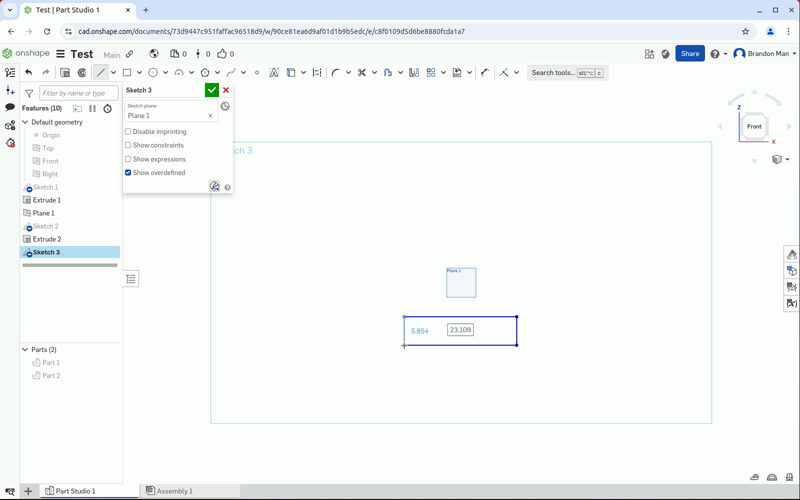
key(esc)
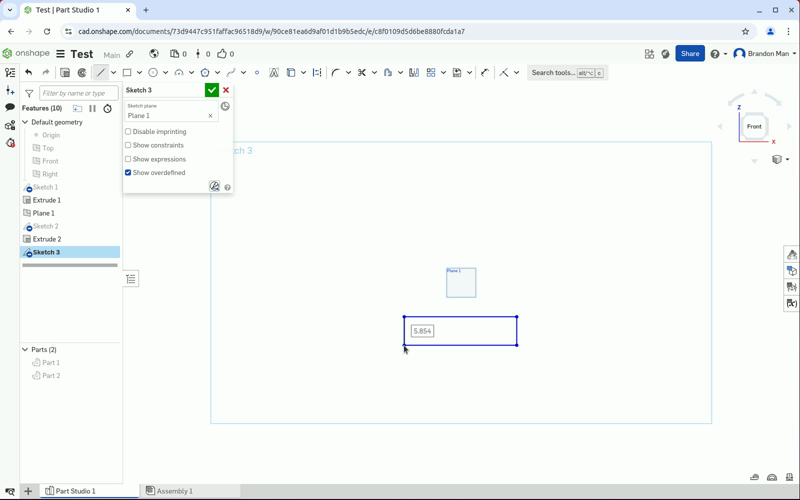
mouse_move(479, 338)
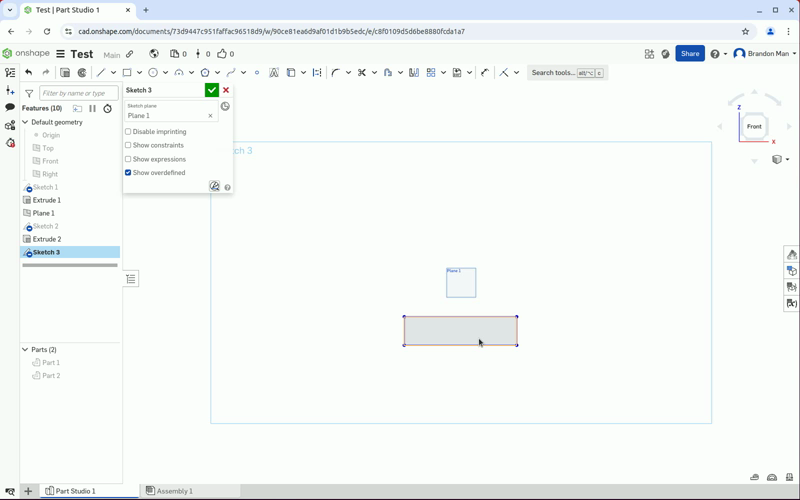
click(479, 338)
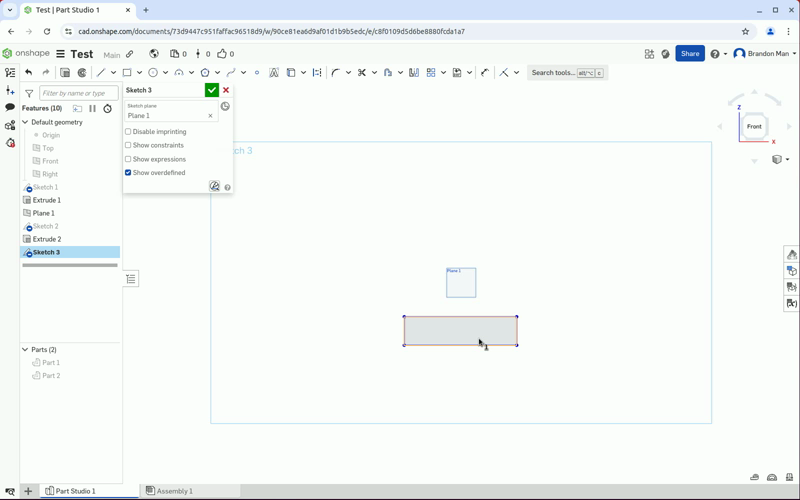
mouse_move(73, 352)
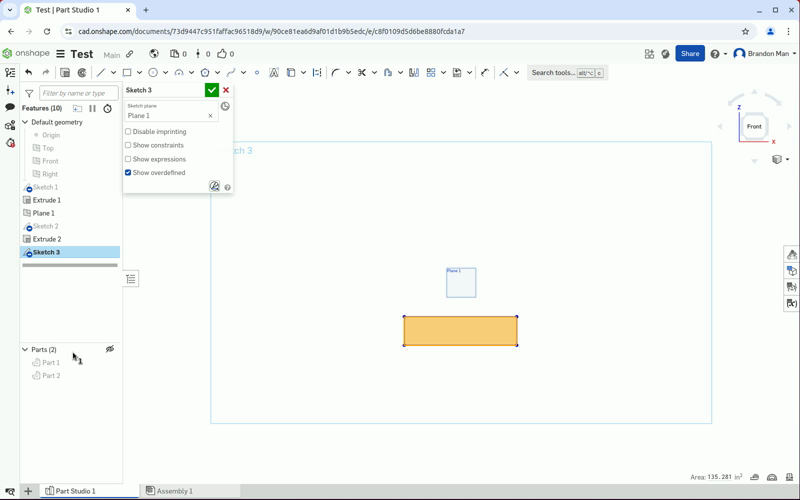
key(shift+y)
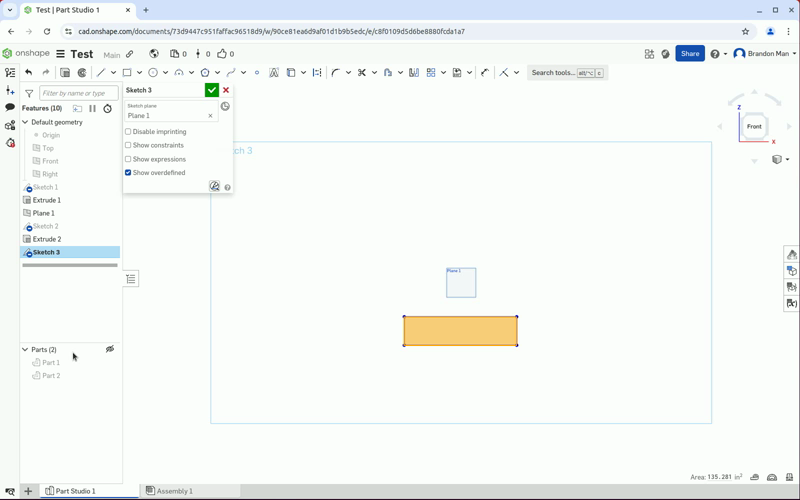
key(shift+e)
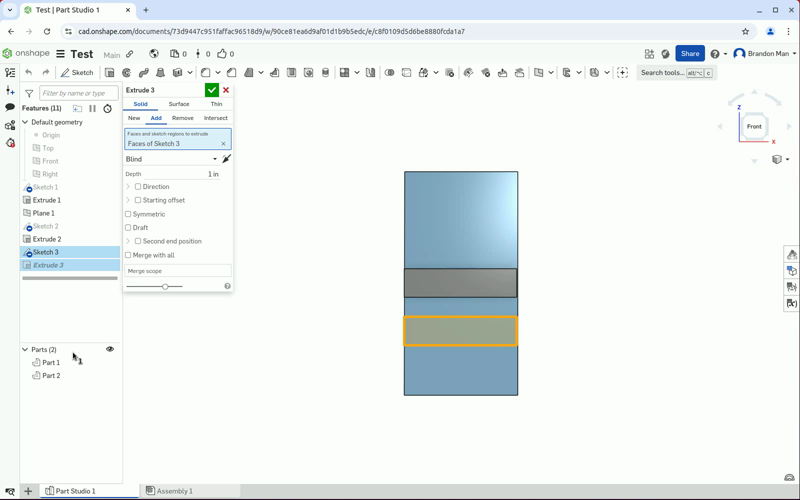
mouse_move(143, 106)
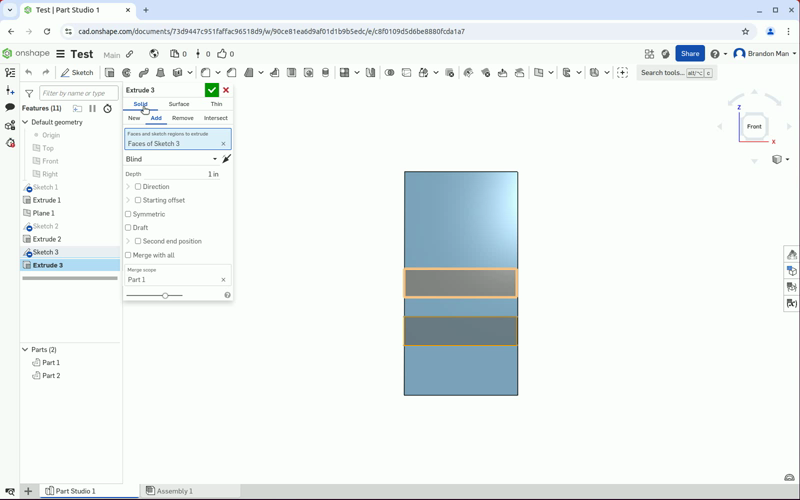
click(143, 106)
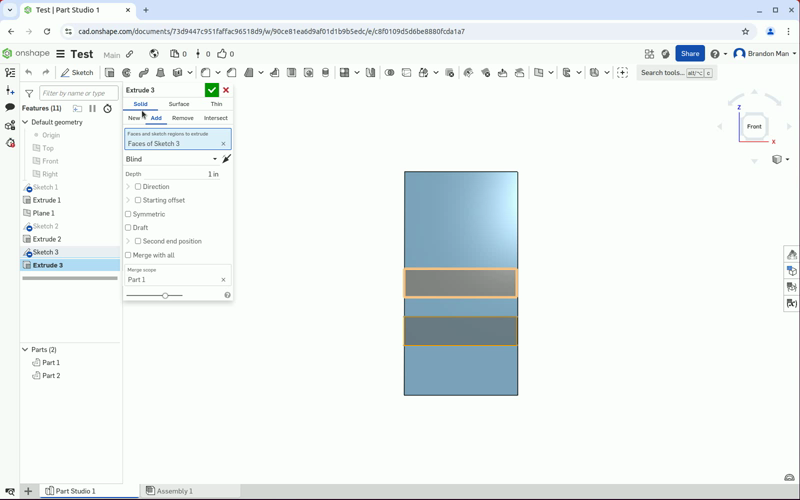
mouse_move(137, 120)
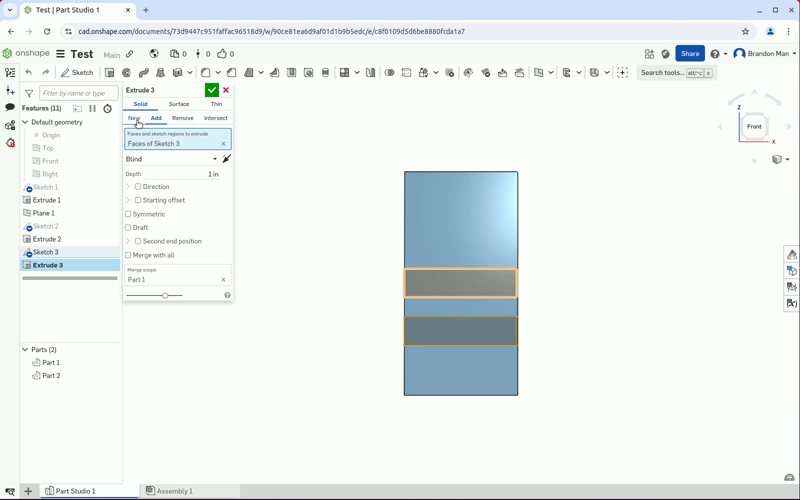
click(137, 120)
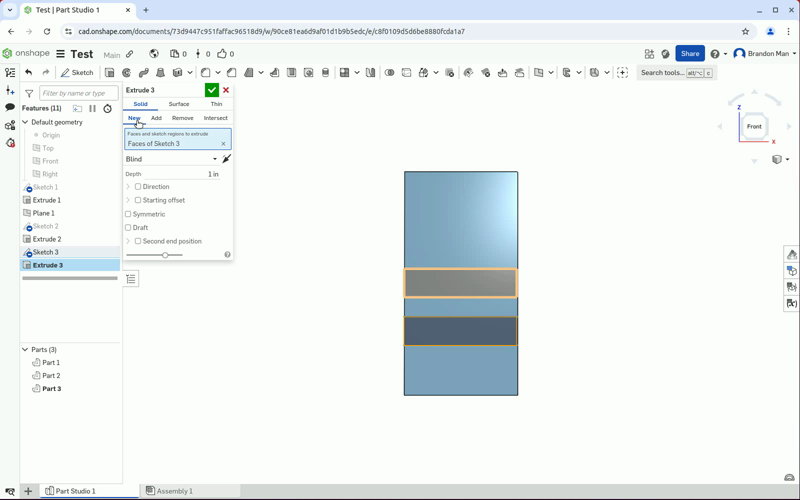
key(tab, 4)
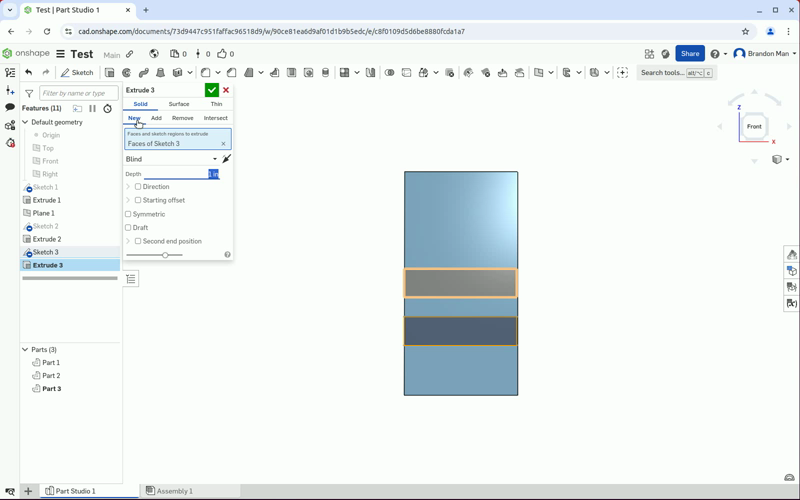
text(2.889)
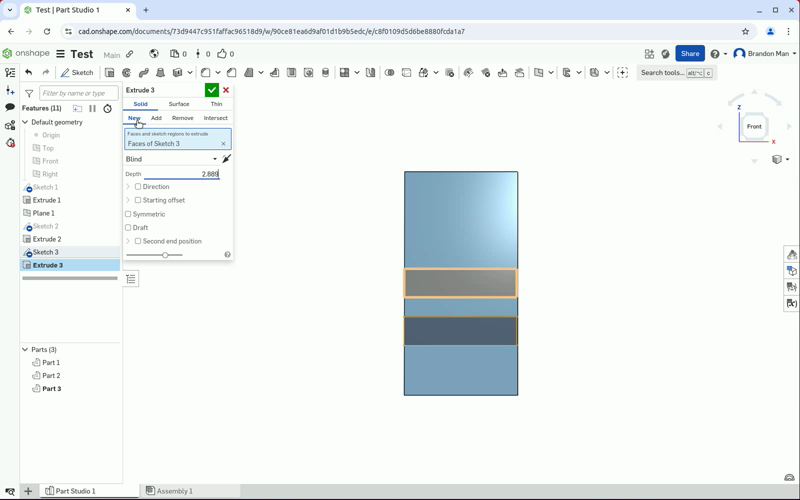
key(enter)
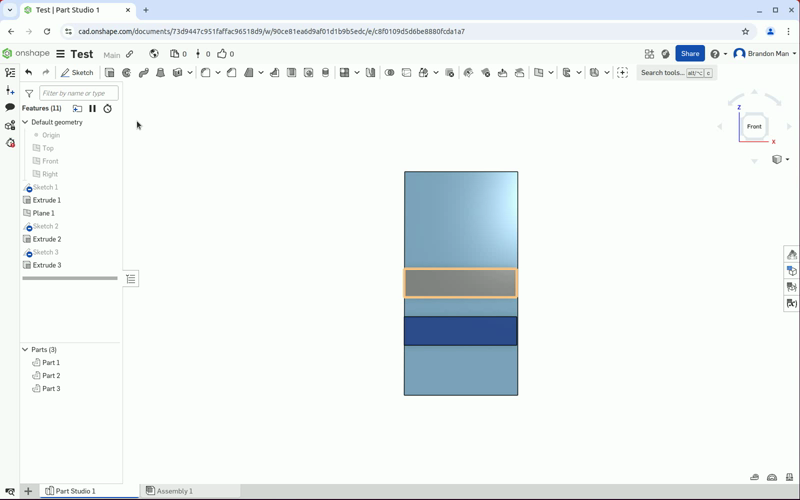
key(shift+h)
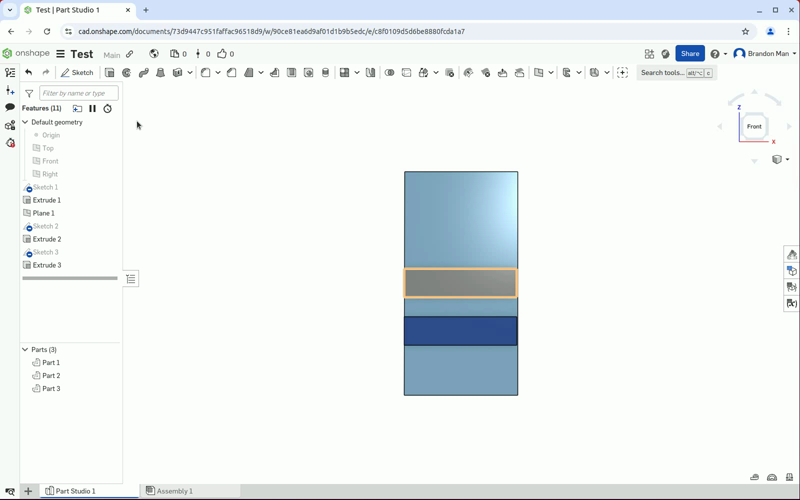
key(shift+h)
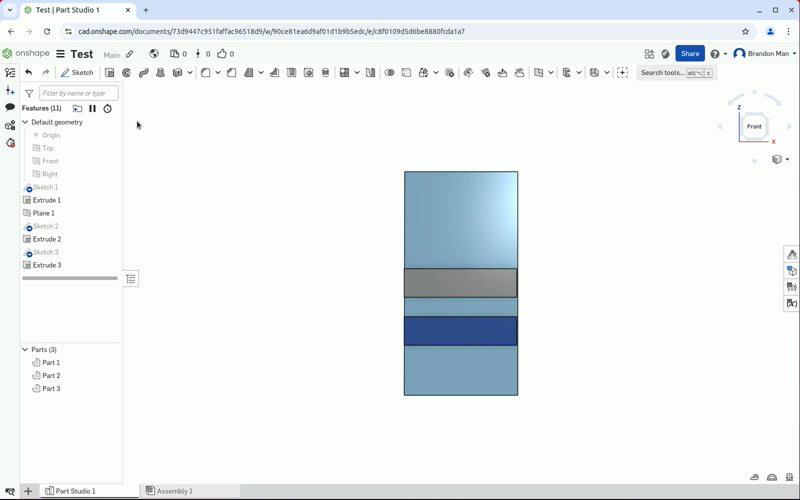
mouse_move(73, 189)
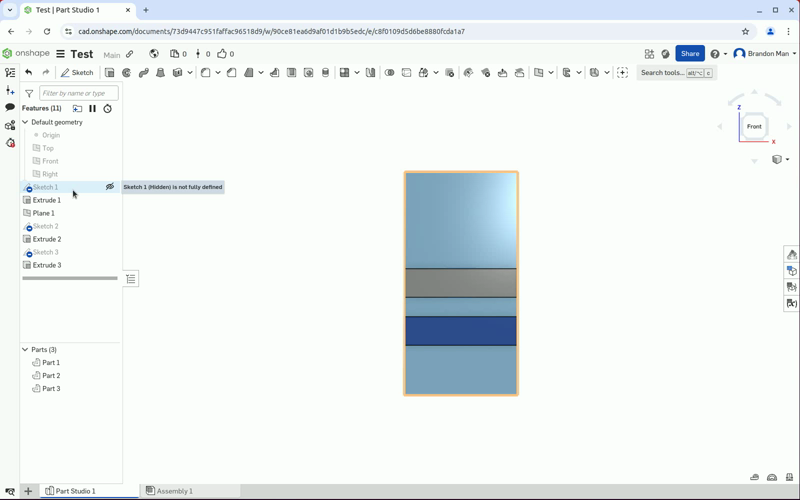
click(73, 189)
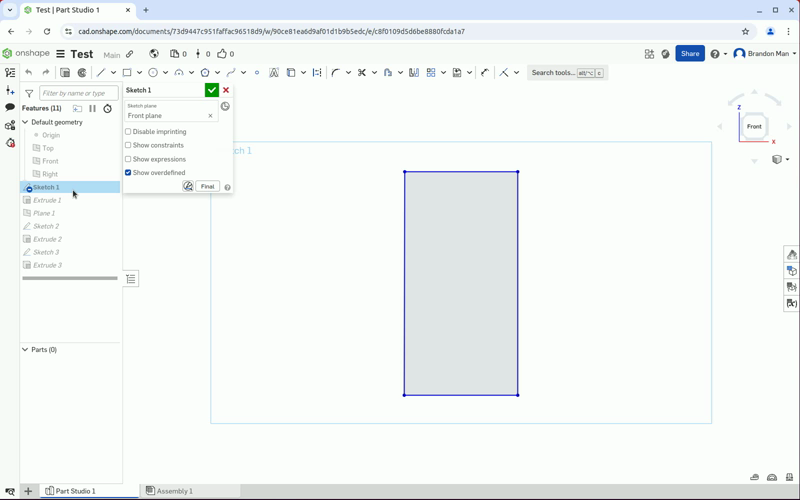
mouse_move(229, 92)
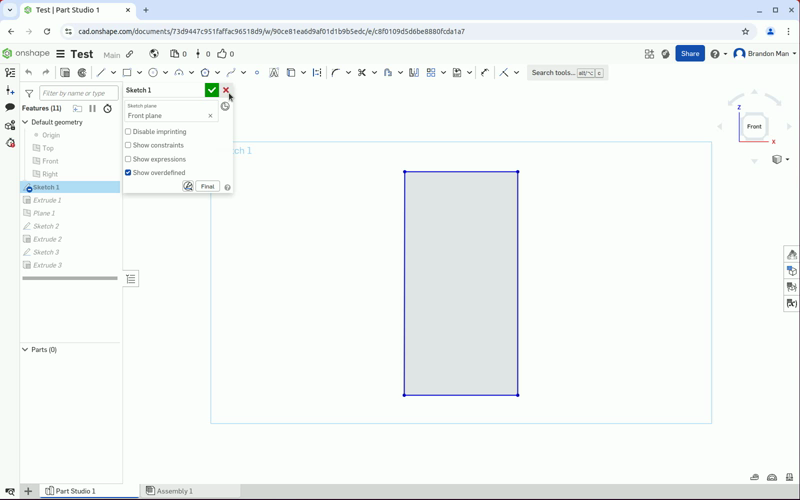
click(229, 92)
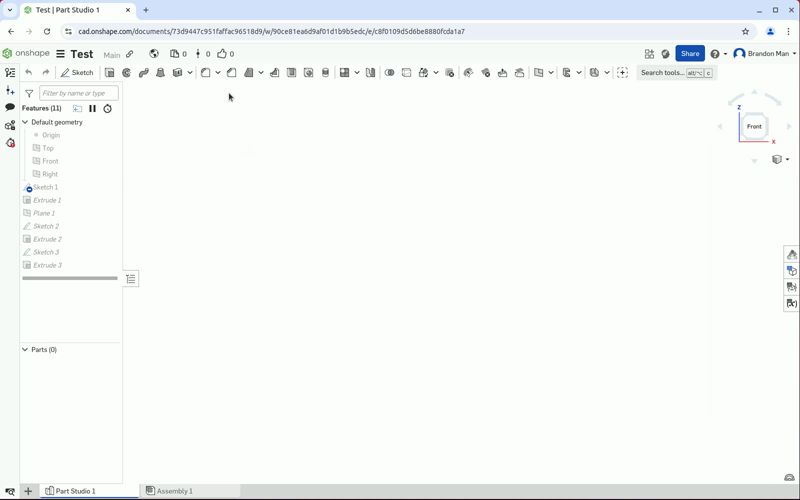
key(shift+s)
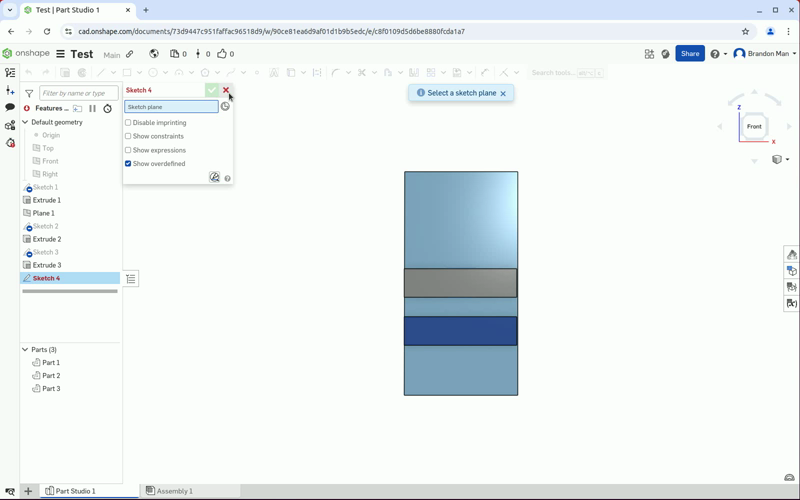
mouse_move(73, 215)
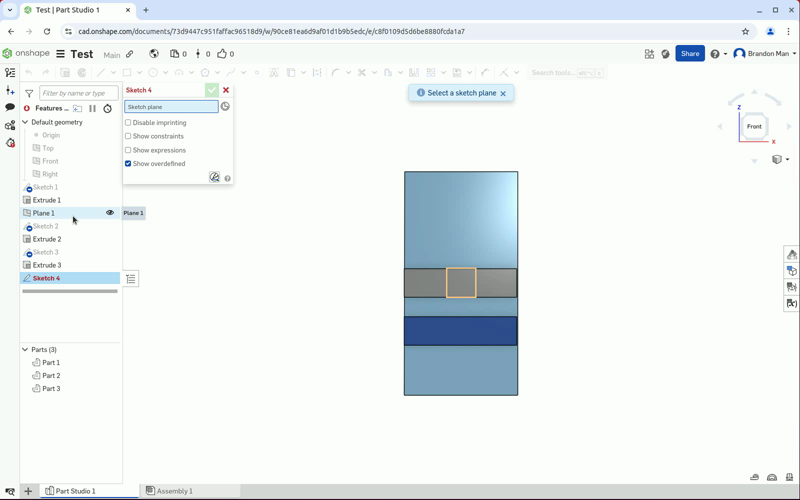
click(73, 215)
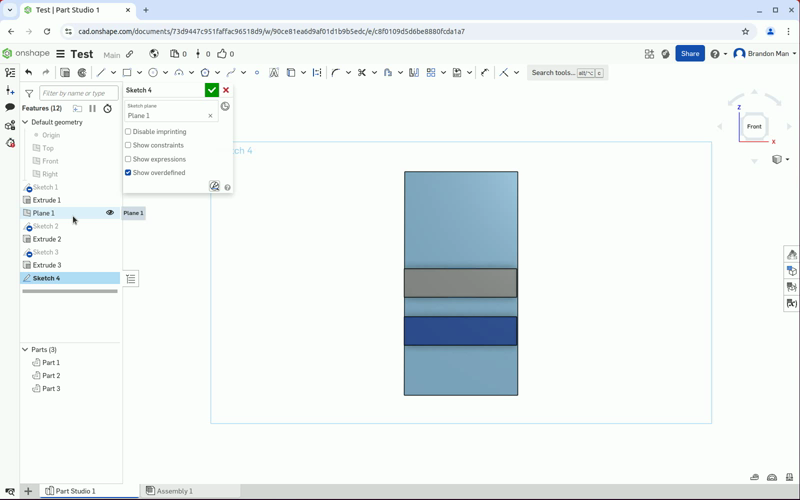
mouse_move(73, 352)
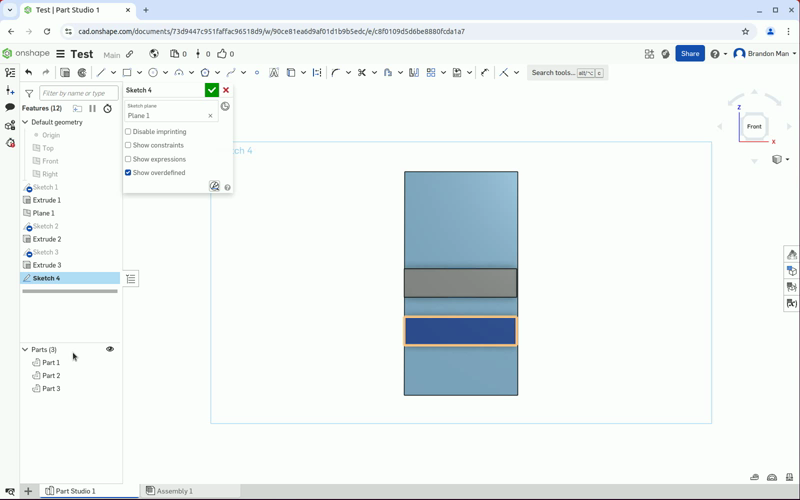
key(y)
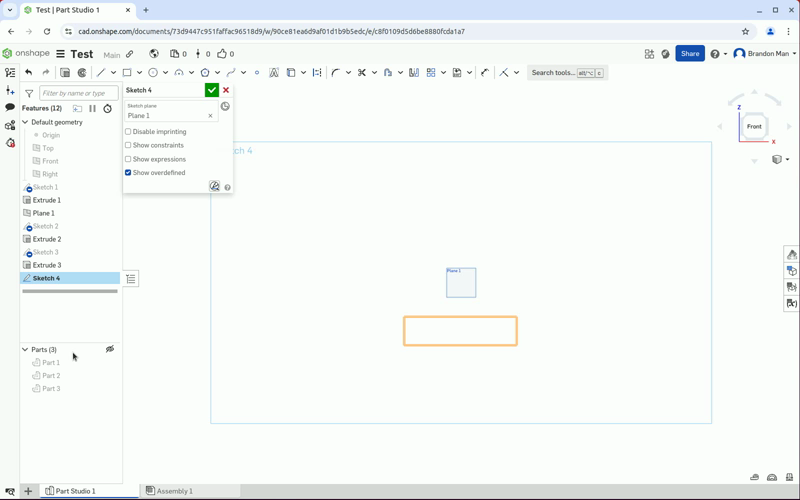
key(l)
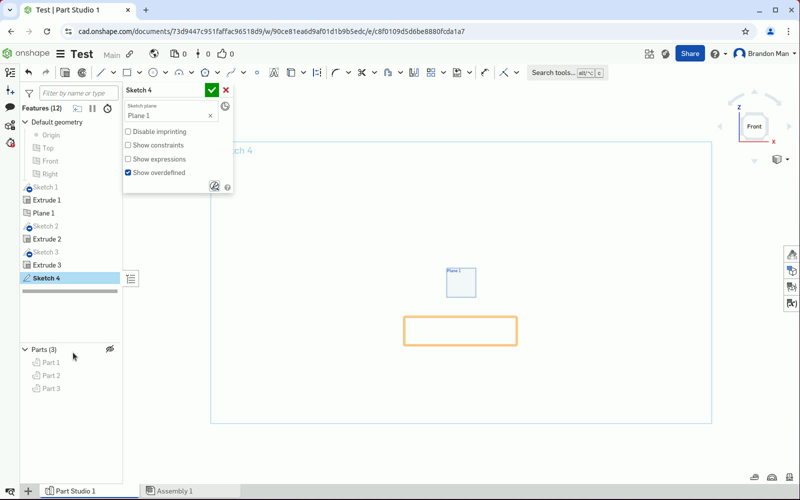
key_down(shift)
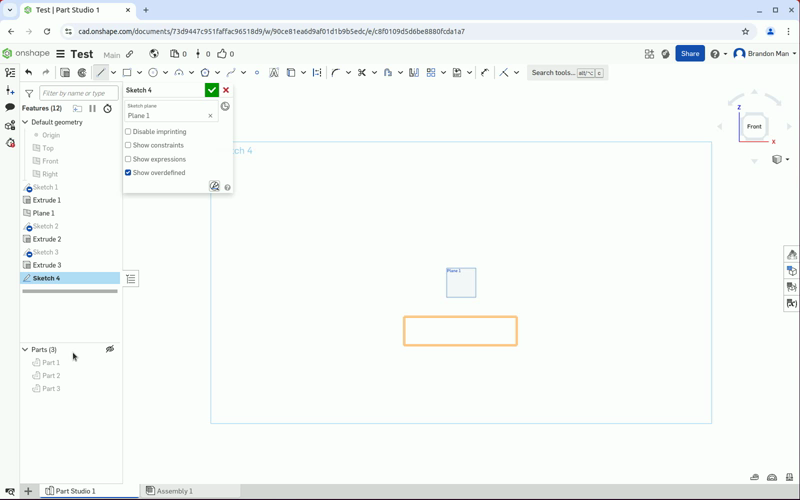
mouse_move(404, 389)
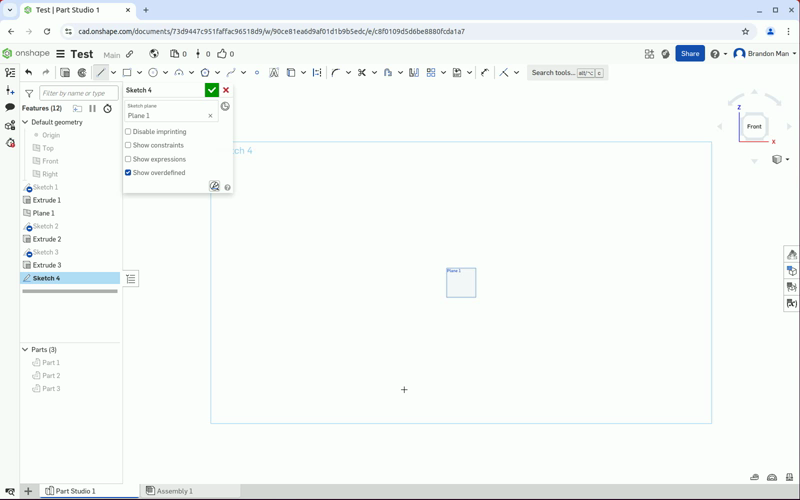
click(404, 389)
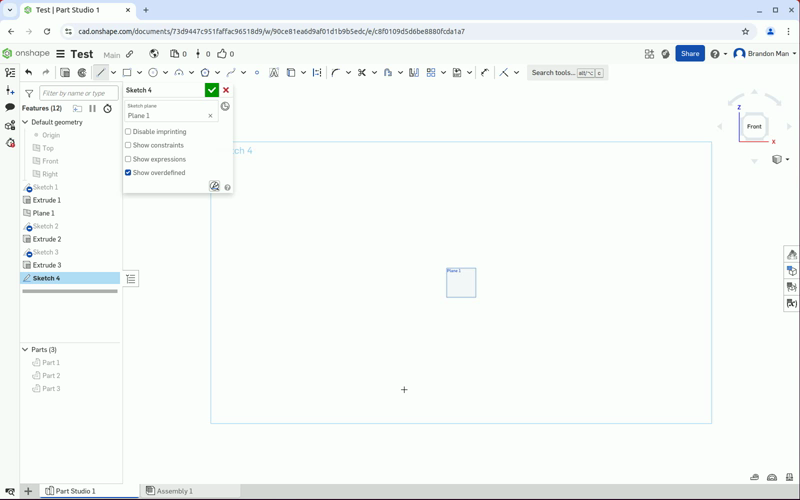
key_up(shift)
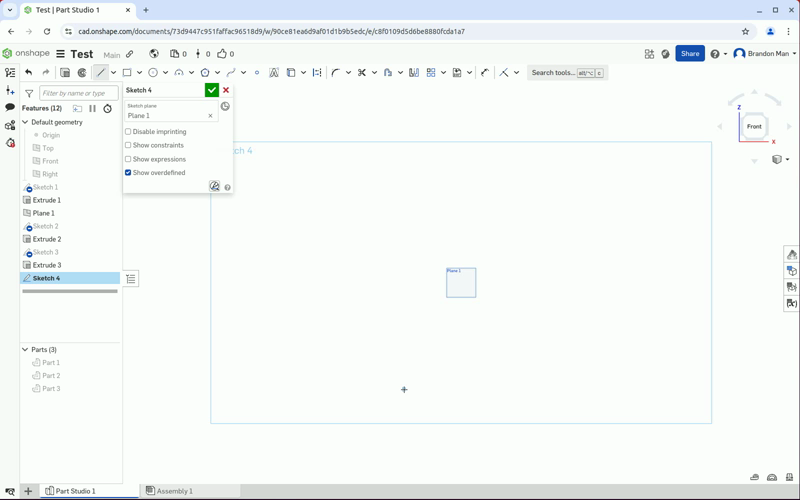
key_down(shift)
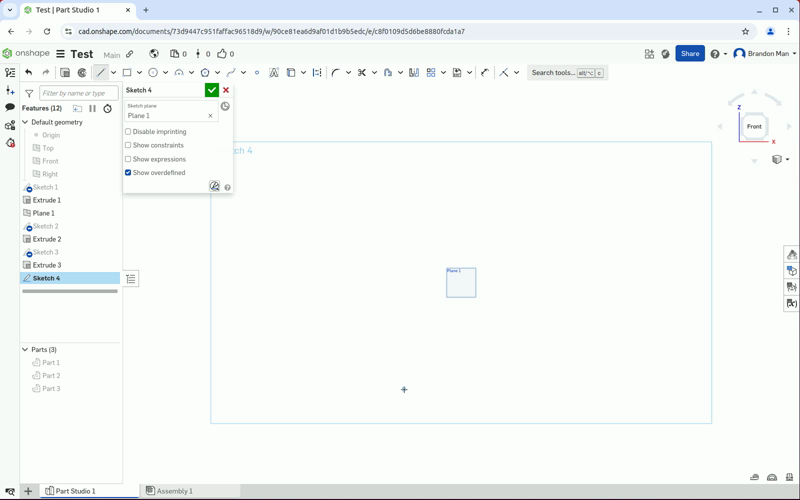
mouse_move(516, 389)
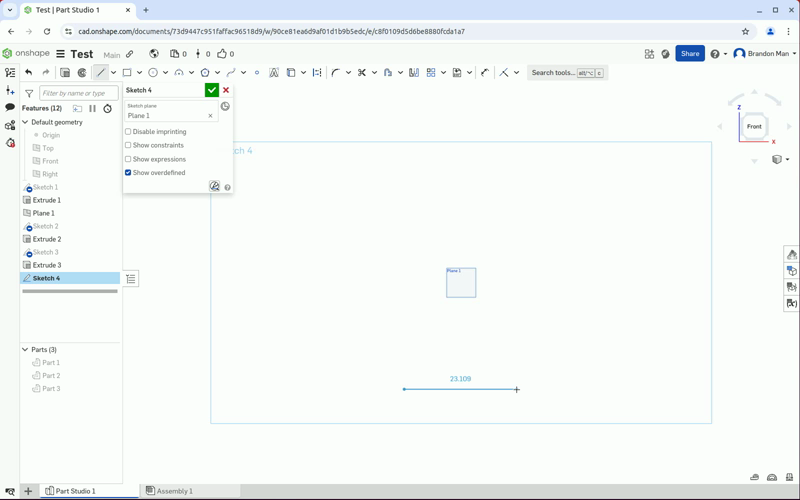
click(516, 389)
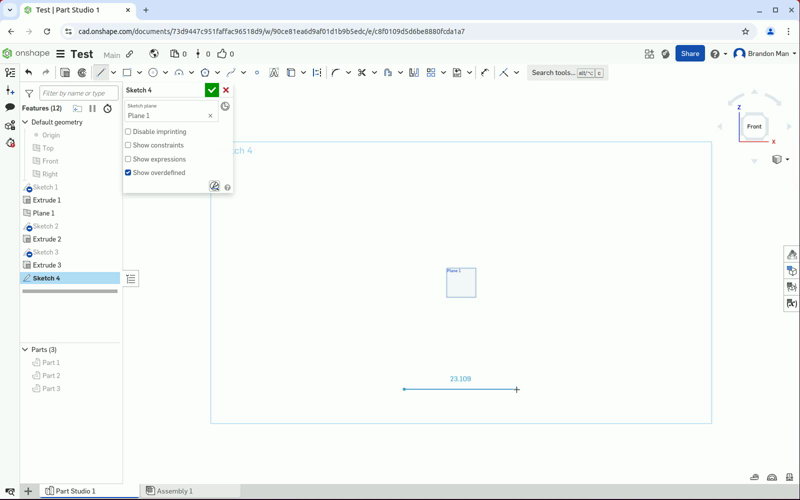
key_up(shift)
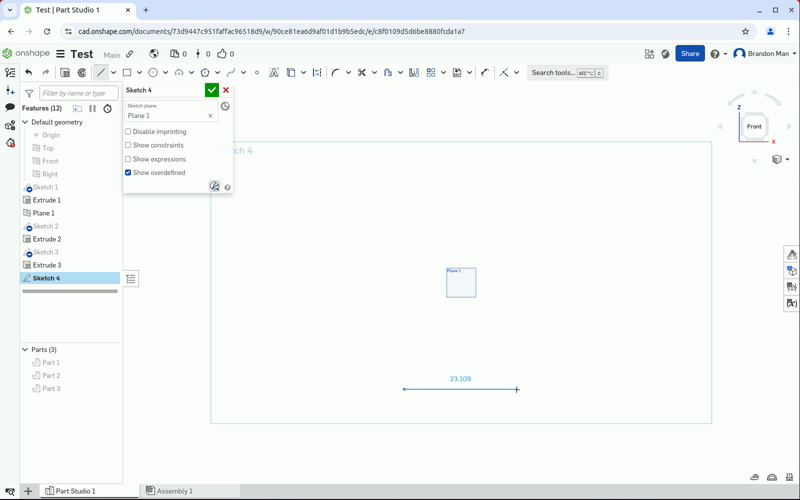
key_down(shift)
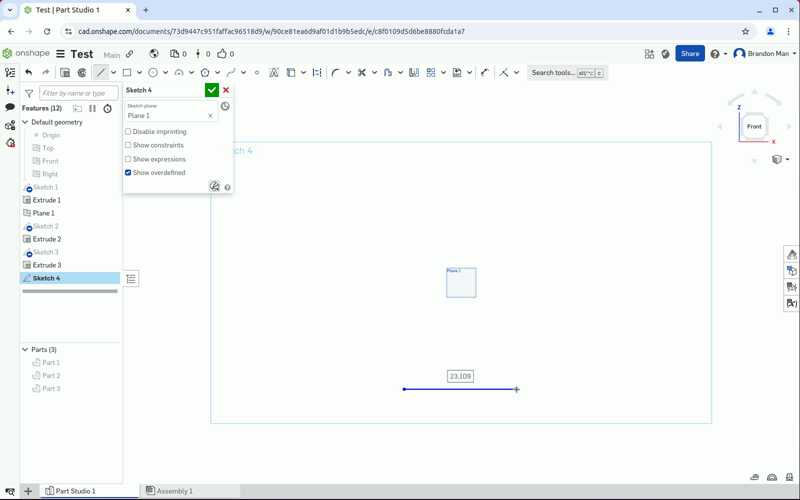
mouse_move(546, 389)
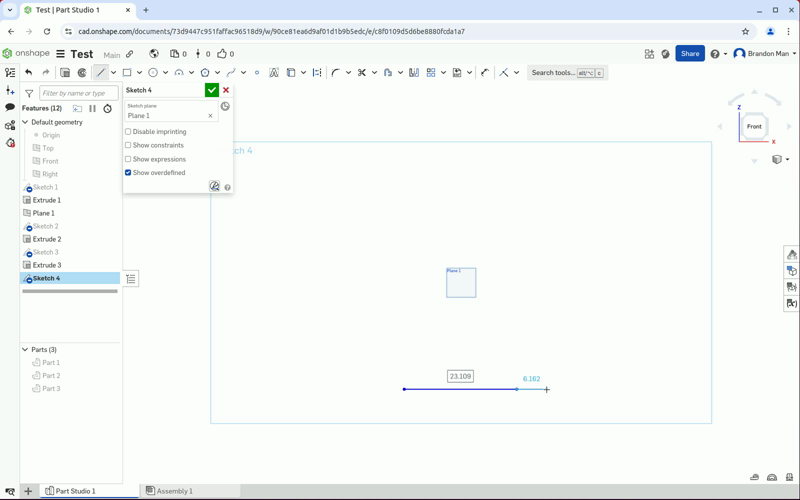
mouse_move(516, 361)
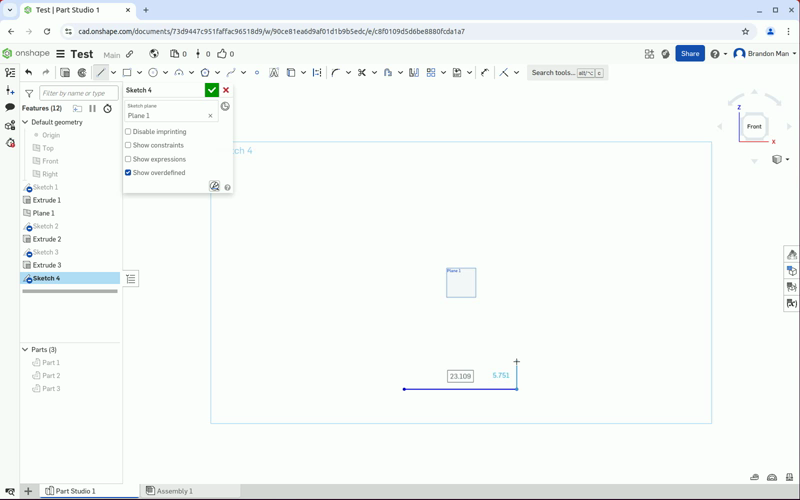
click(516, 361)
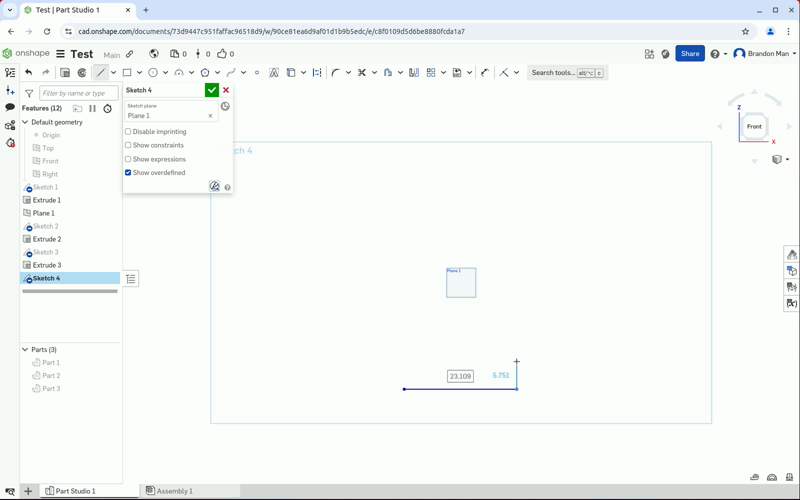
key_up(shift)
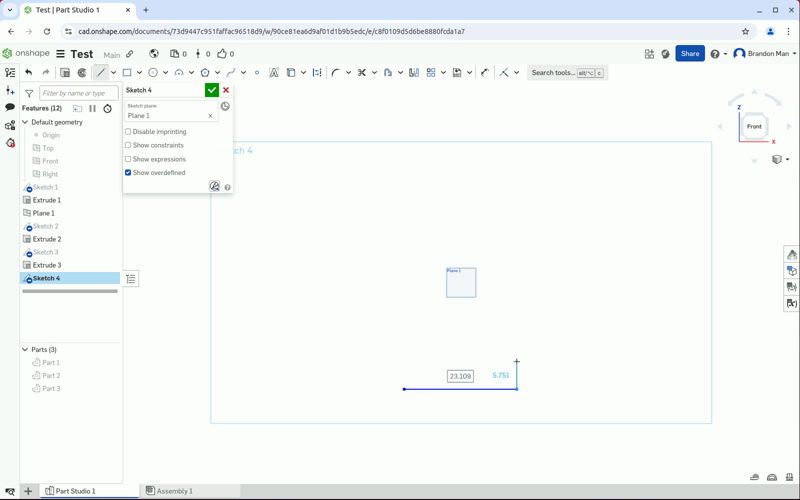
key_down(shift)
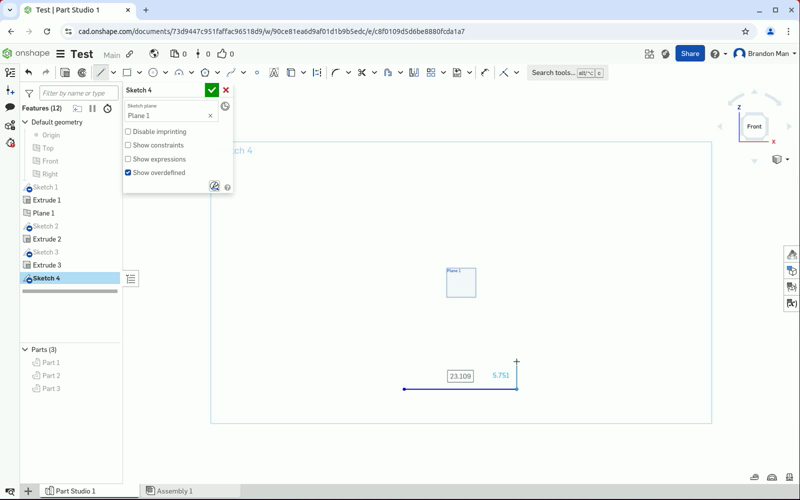
mouse_move(404, 361)
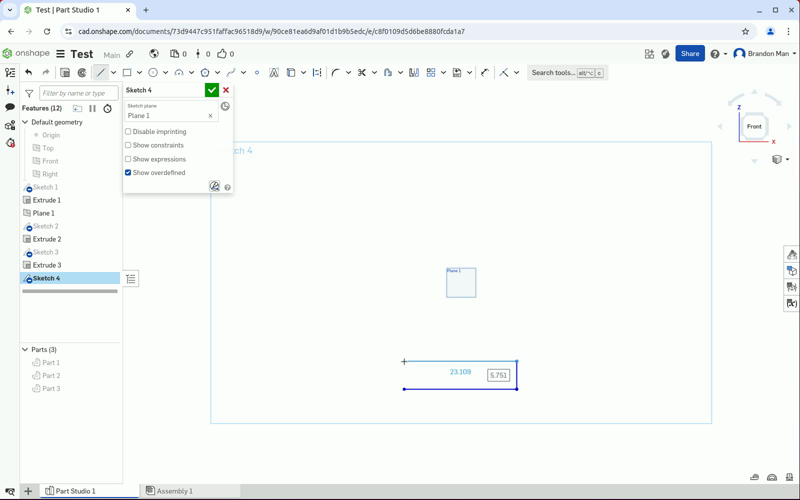
click(404, 361)
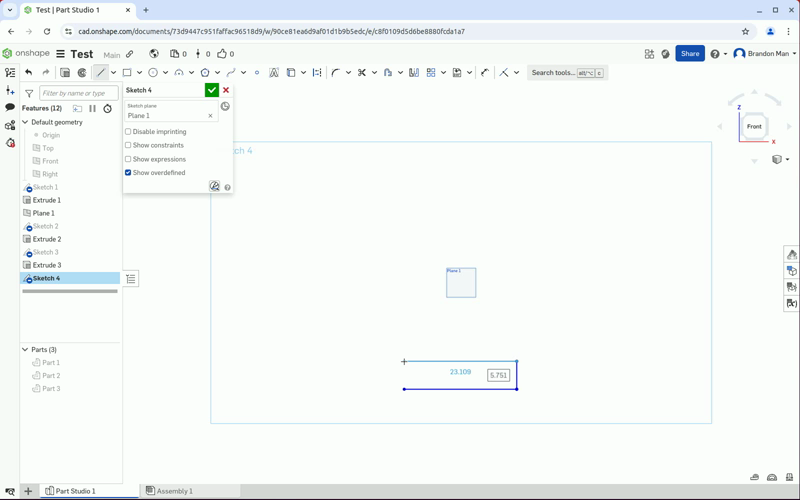
key_up(shift)
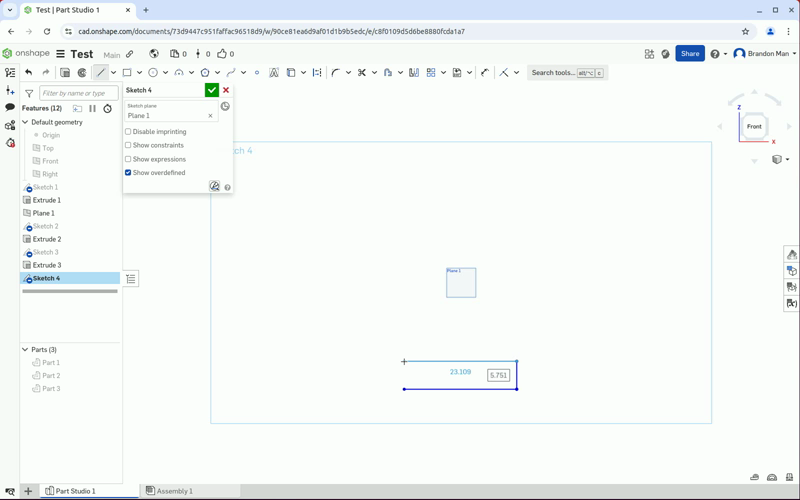
mouse_move(434, 361)
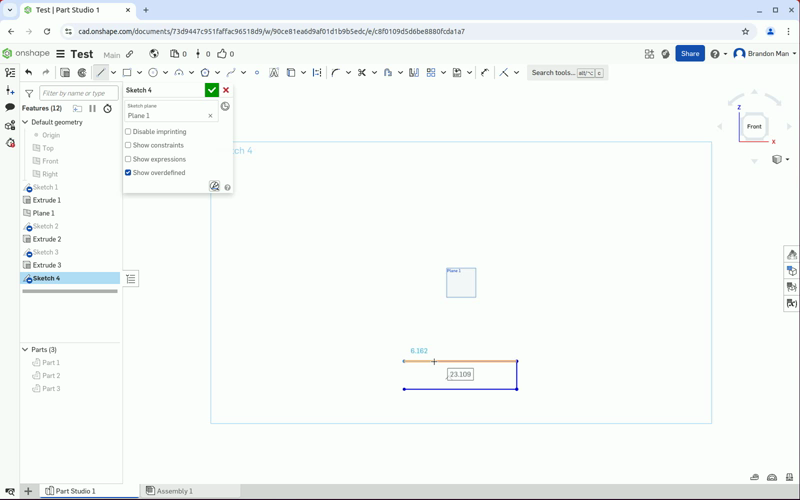
key_down(shift)
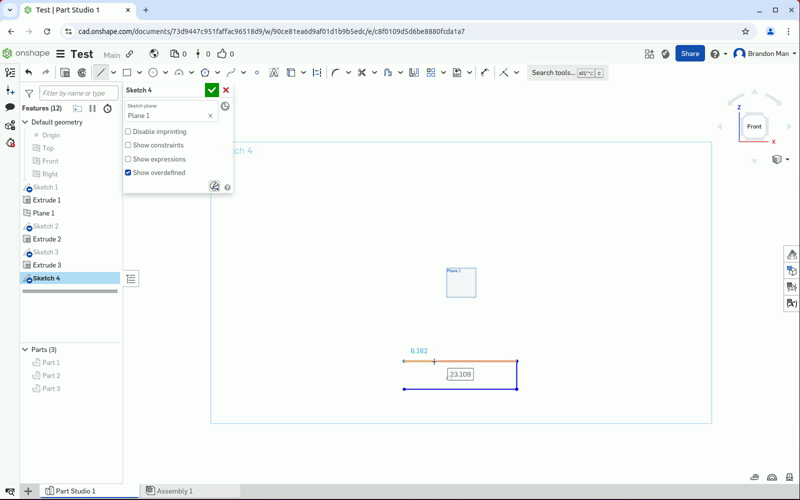
mouse_move(404, 389)
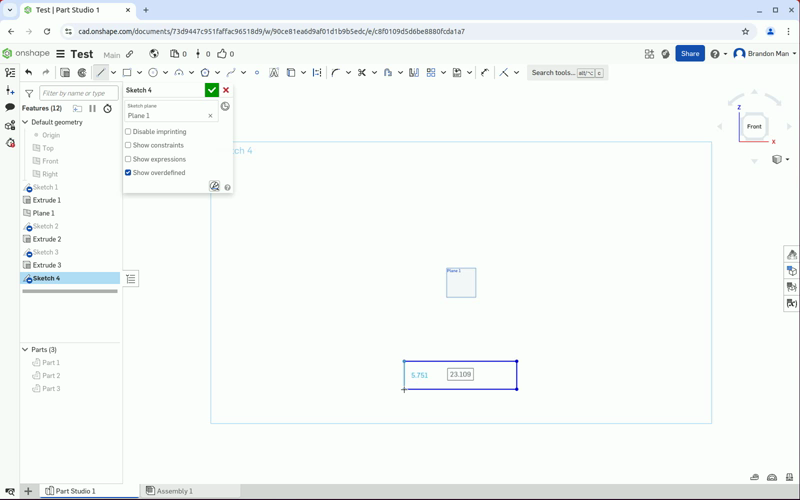
key_up(shift)
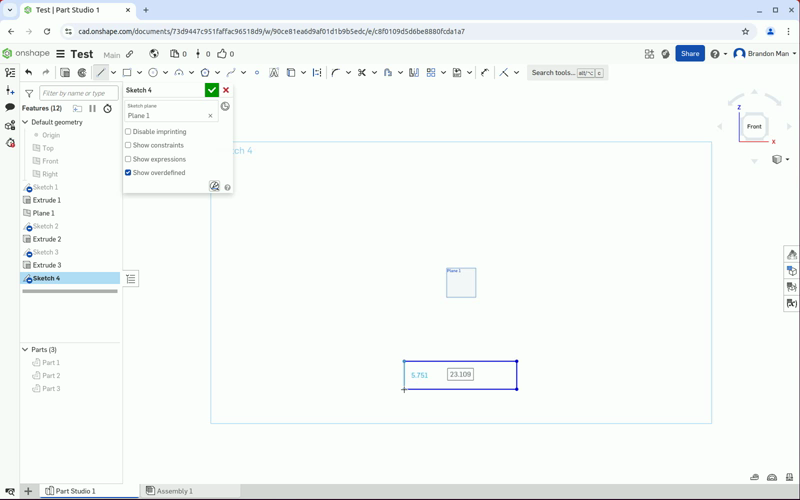
click(404, 389)
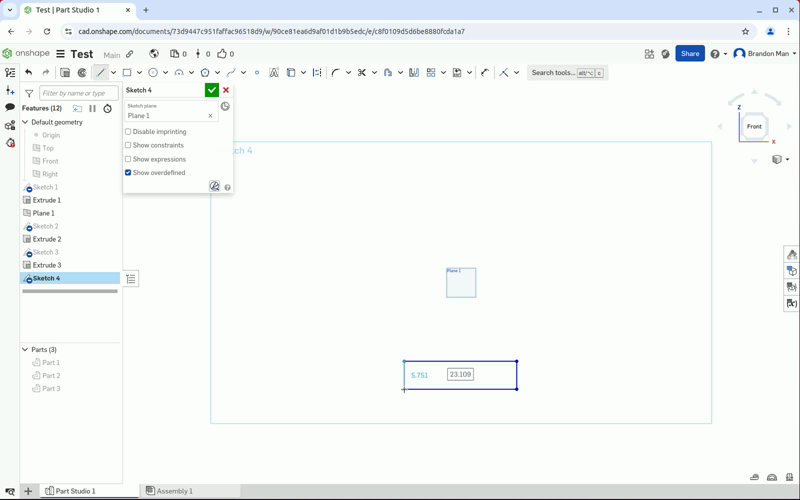
key(esc)
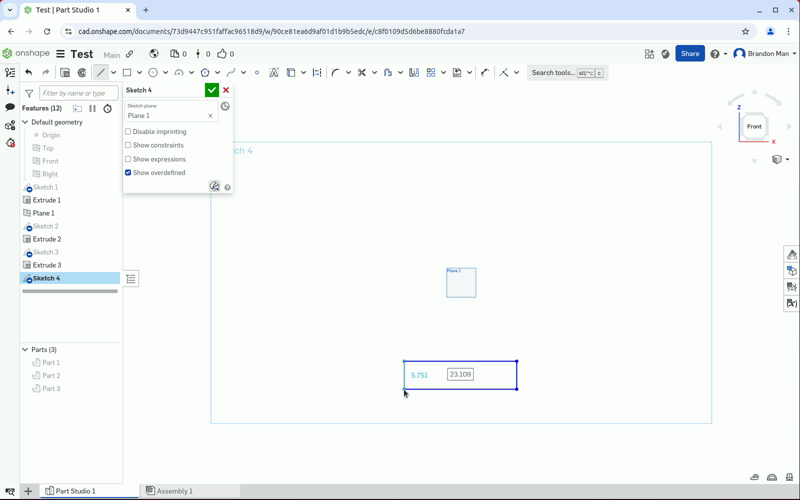
mouse_move(469, 383)
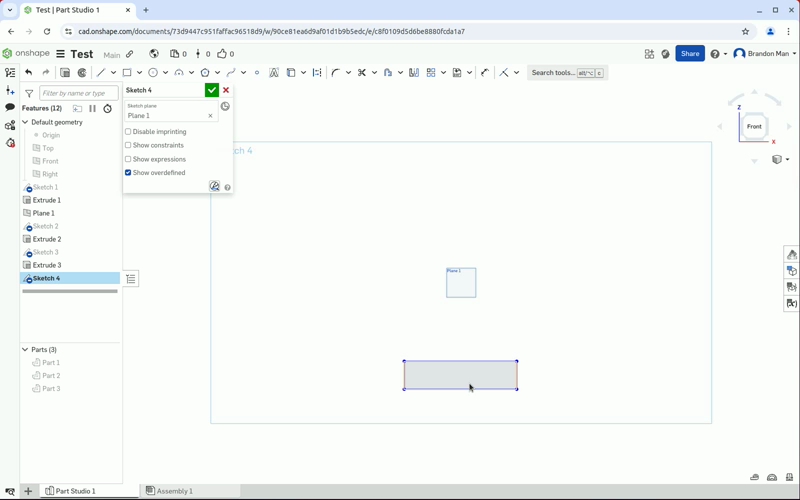
click(469, 383)
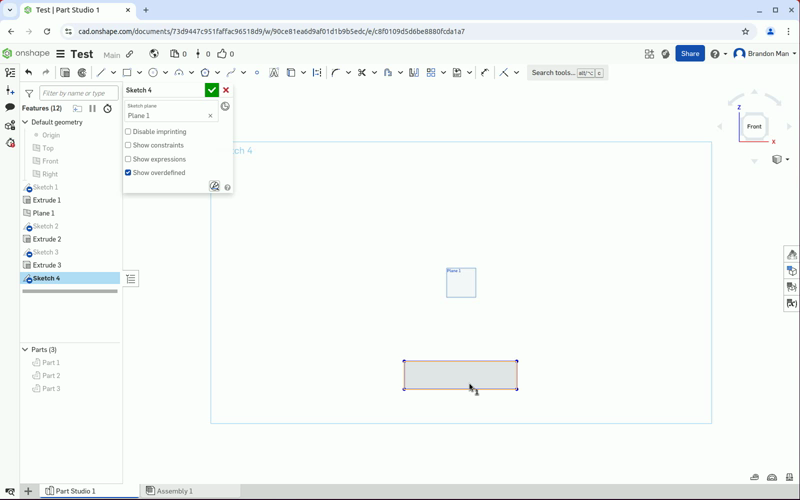
mouse_move(73, 352)
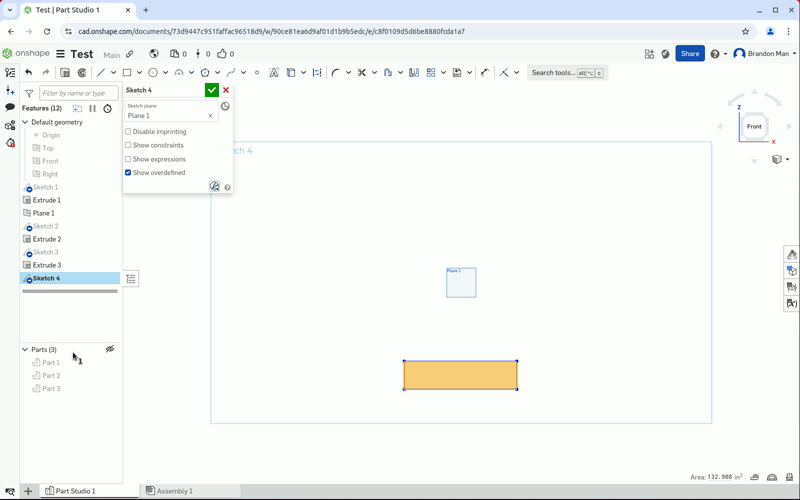
key(shift+y)
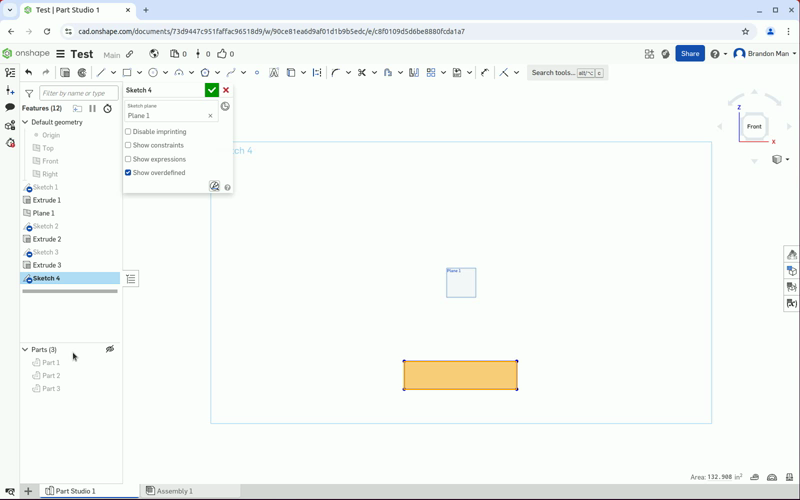
key(shift+e)
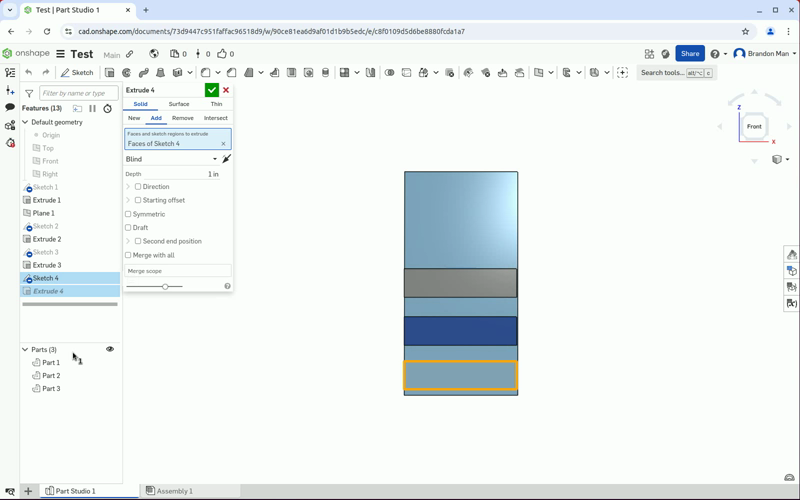
mouse_move(143, 106)
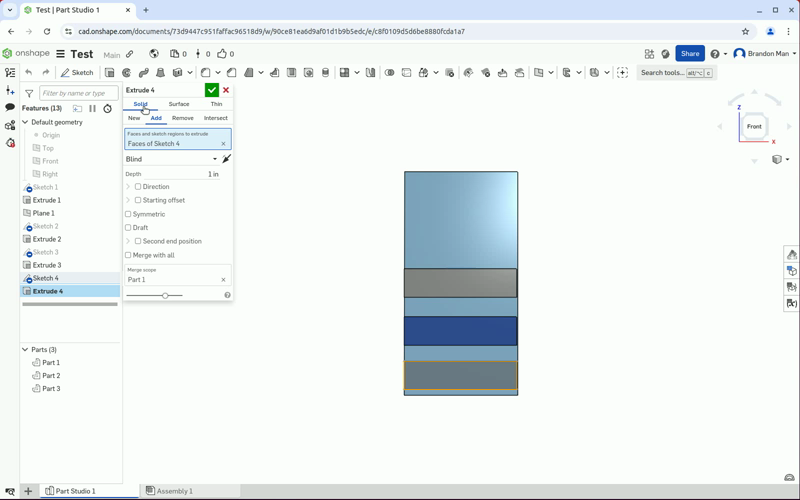
click(143, 106)
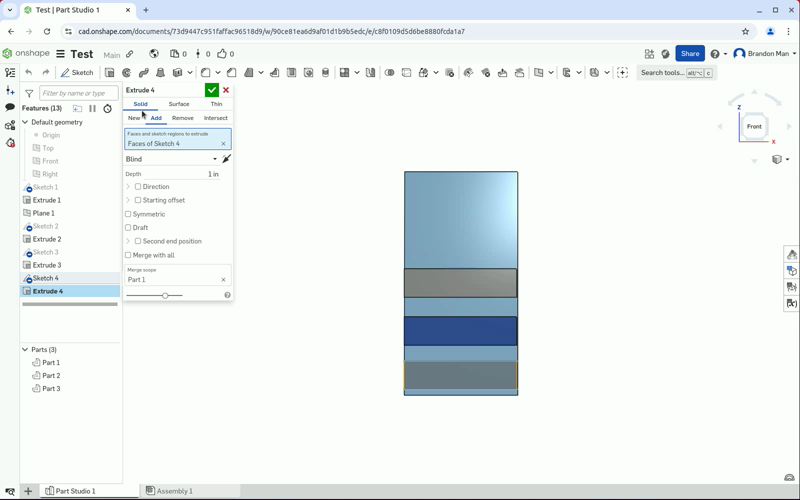
mouse_move(137, 120)
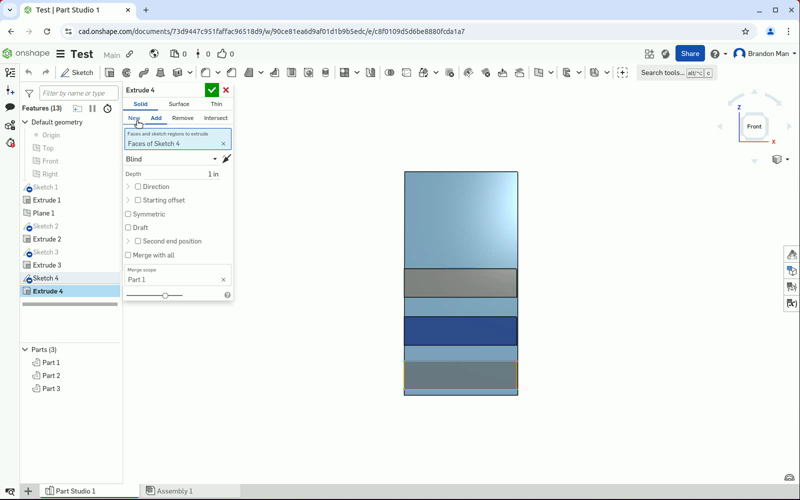
click(137, 120)
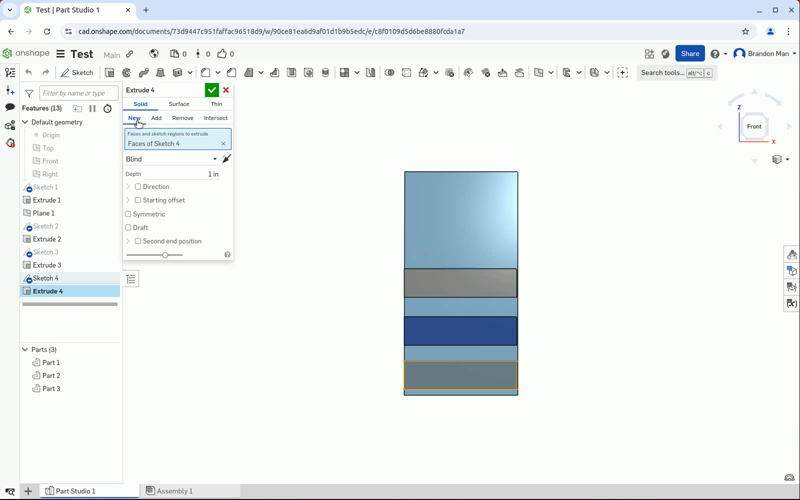
key(tab, 4)
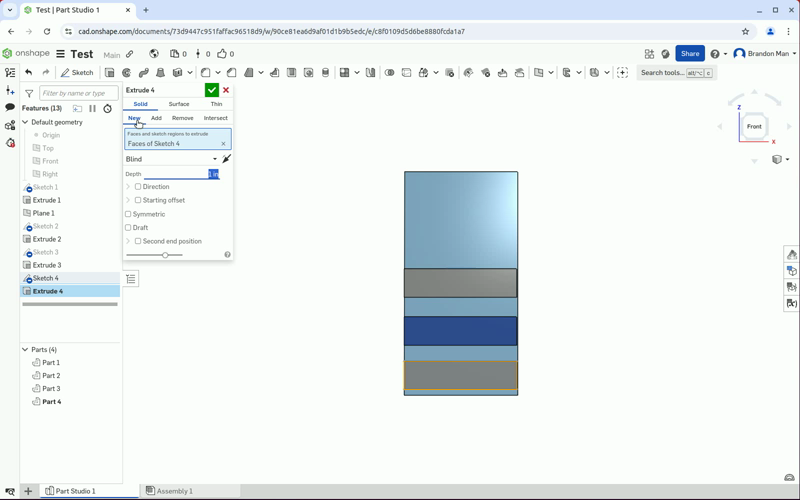
text(2.889)
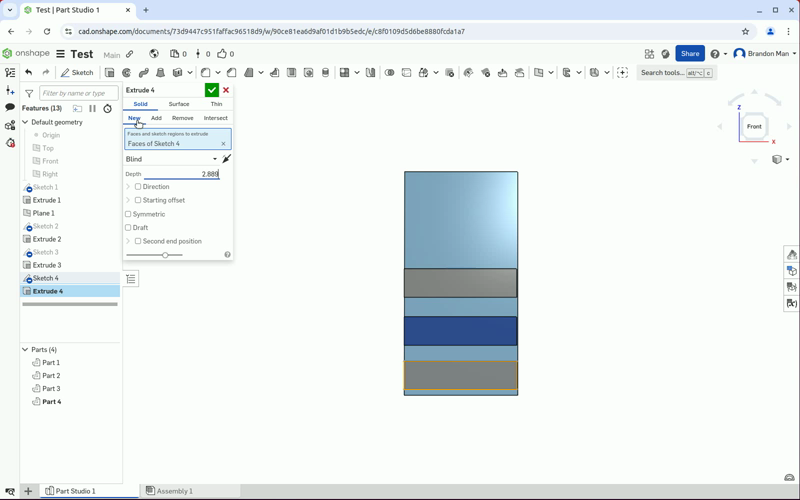
key(enter)
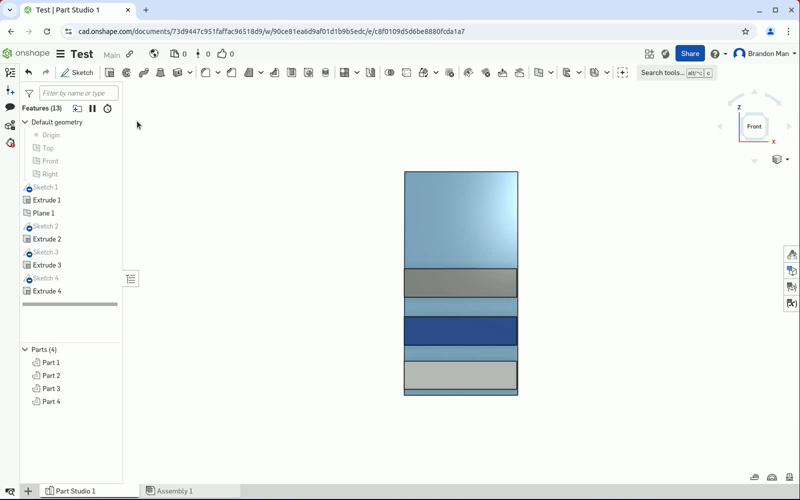
key(shift+h)
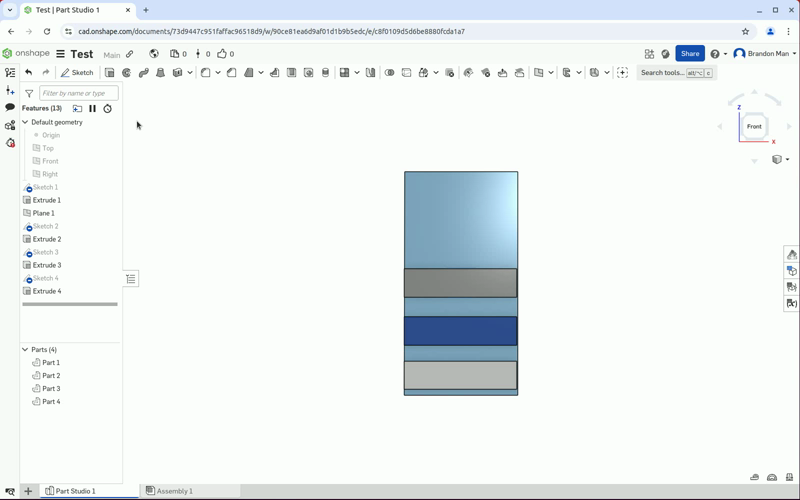
key(shift+h)
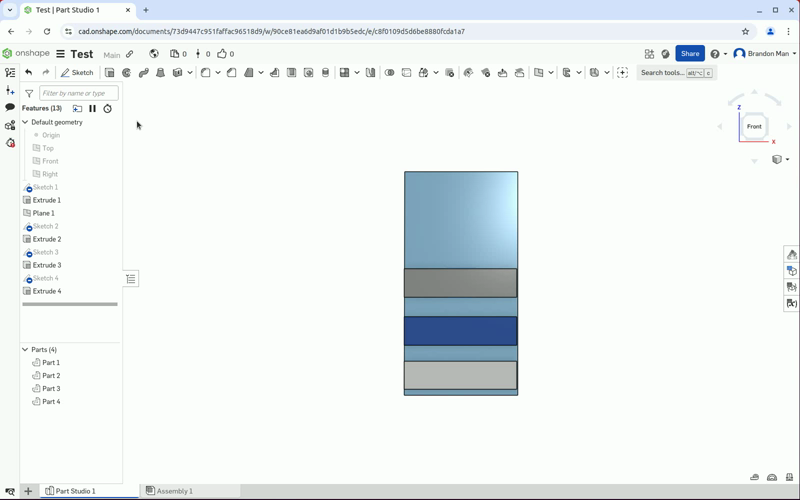
mouse_move(73, 189)
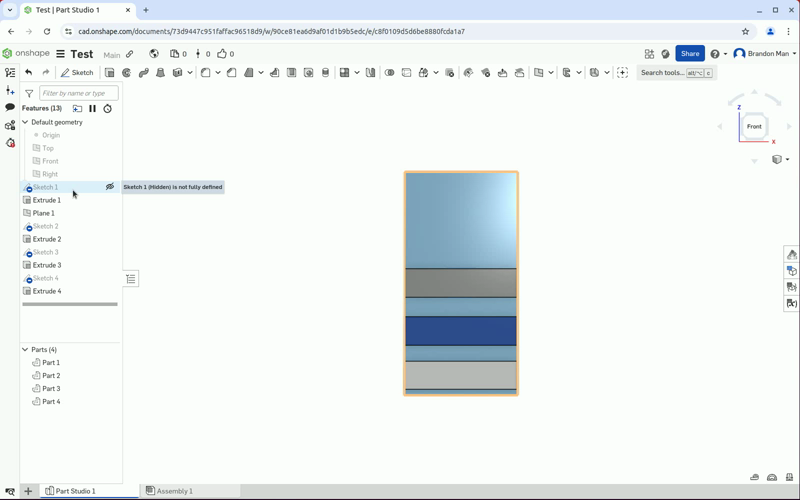
click(73, 189)
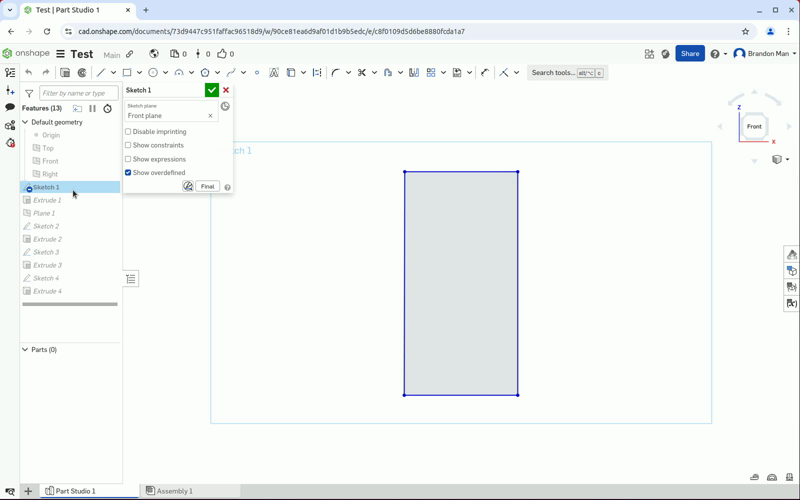
mouse_move(229, 92)
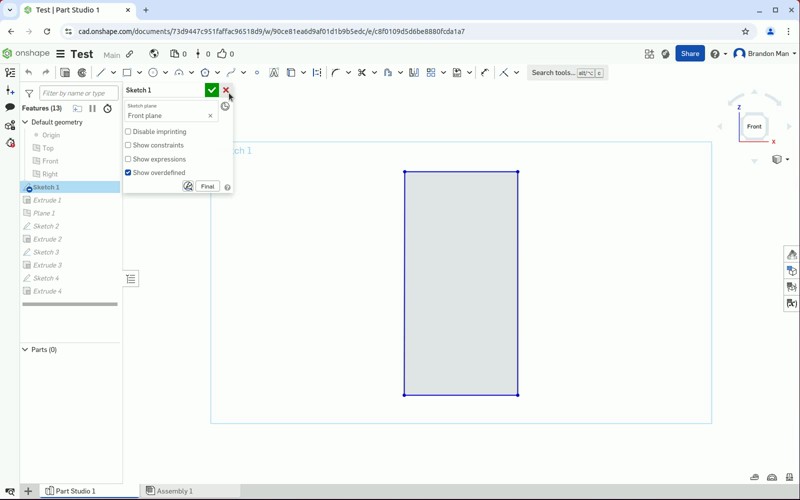
click(229, 92)
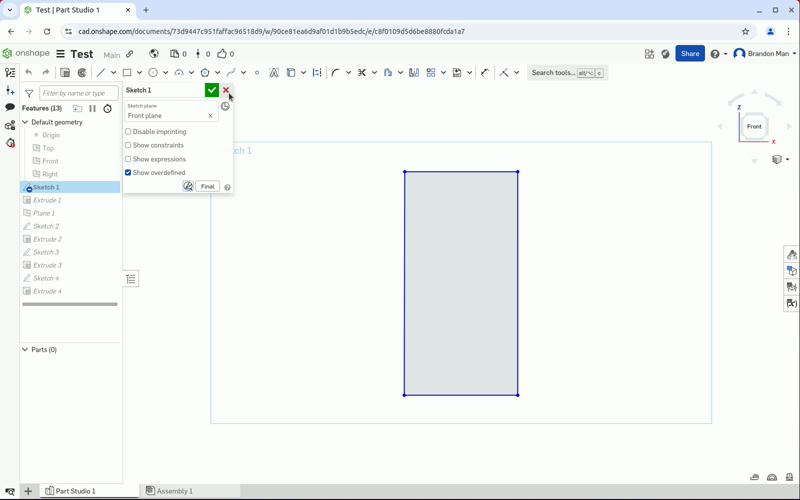
key(shift+s)
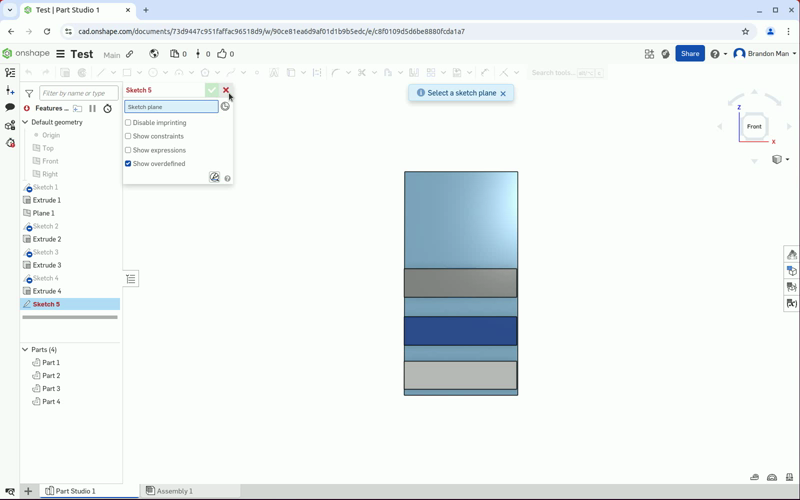
mouse_move(73, 215)
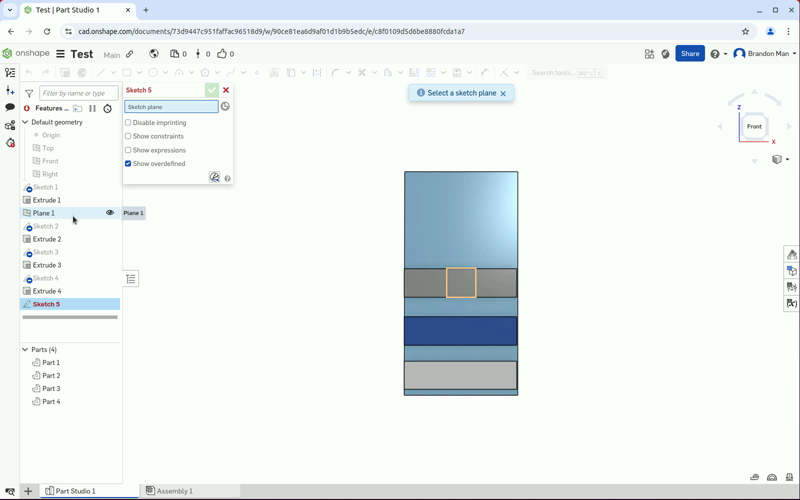
click(73, 215)
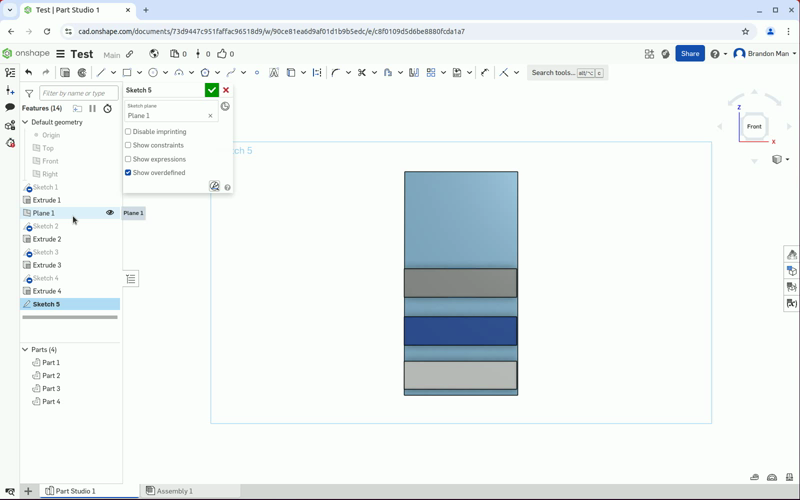
mouse_move(73, 352)
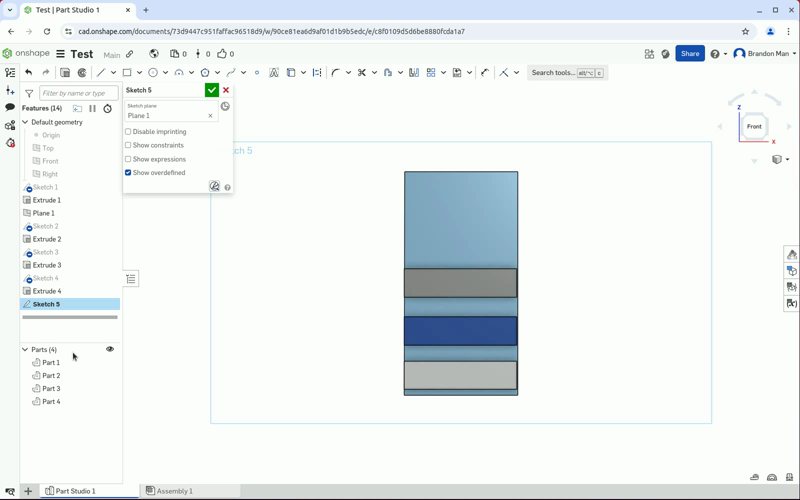
key(y)
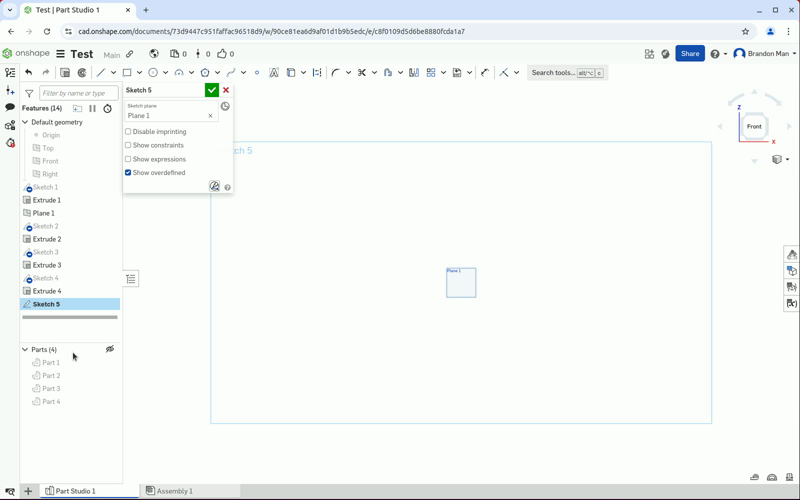
key(l)
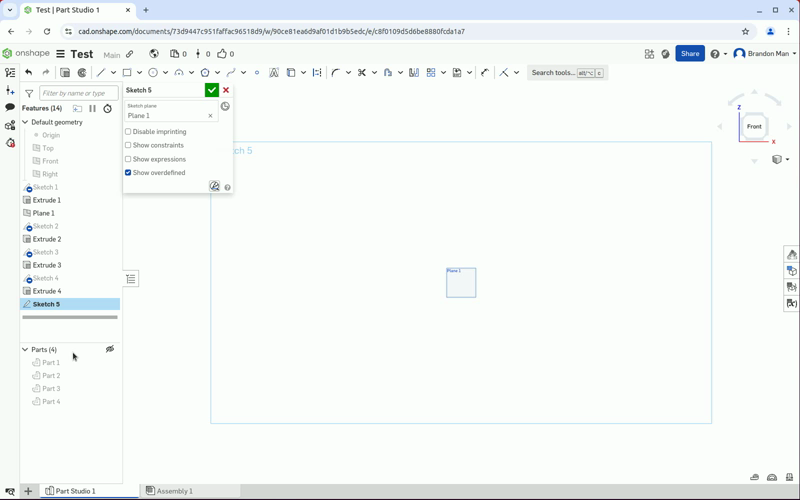
key_down(shift)
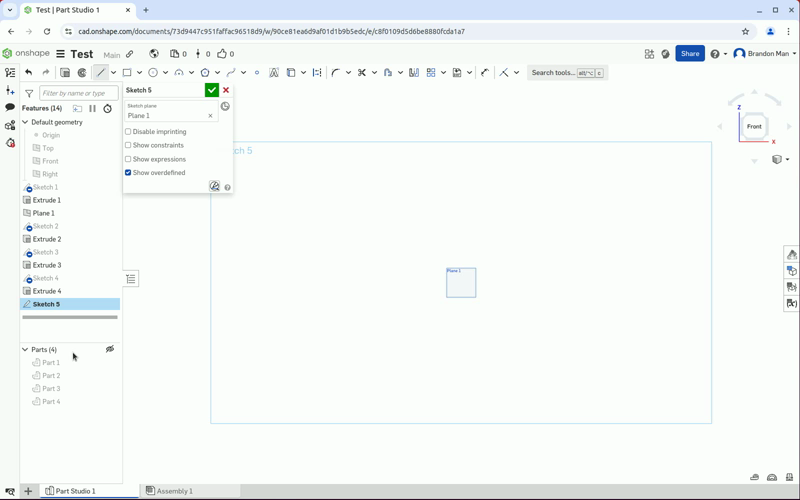
mouse_move(404, 247)
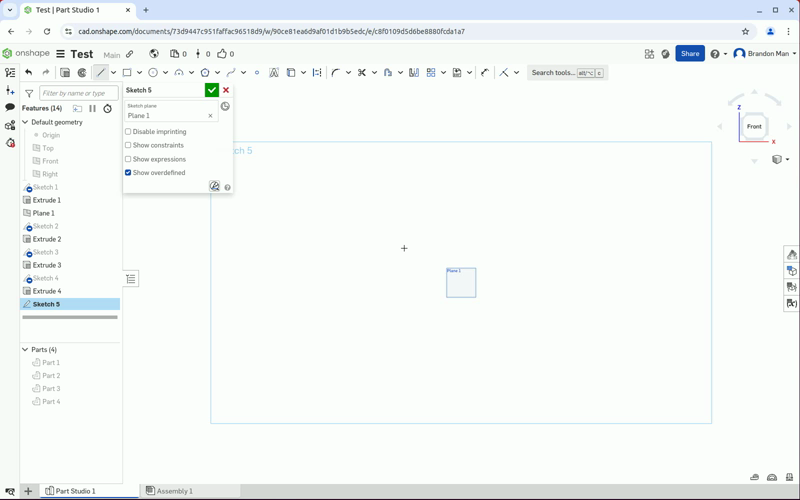
click(404, 247)
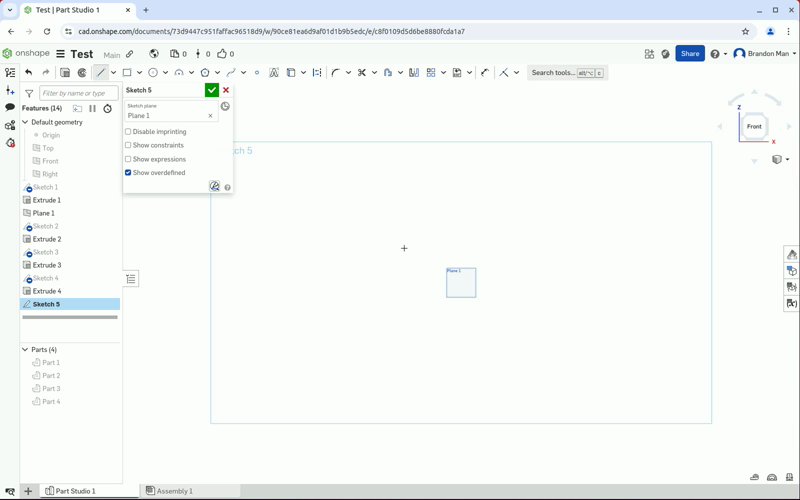
key_up(shift)
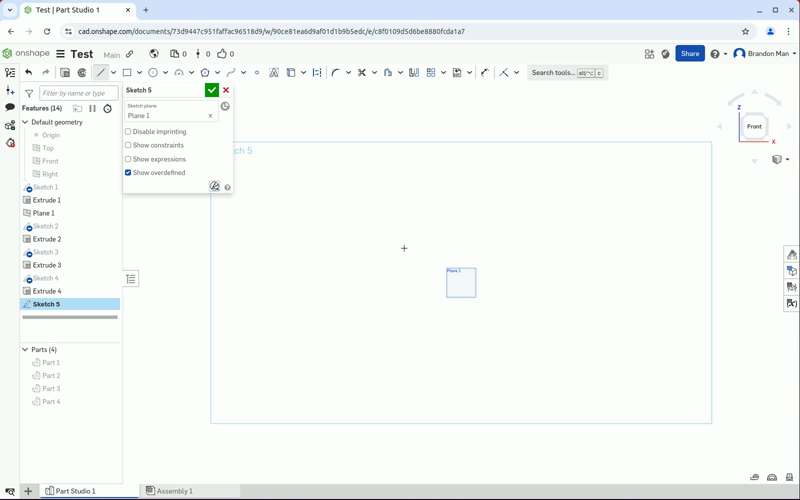
key_down(shift)
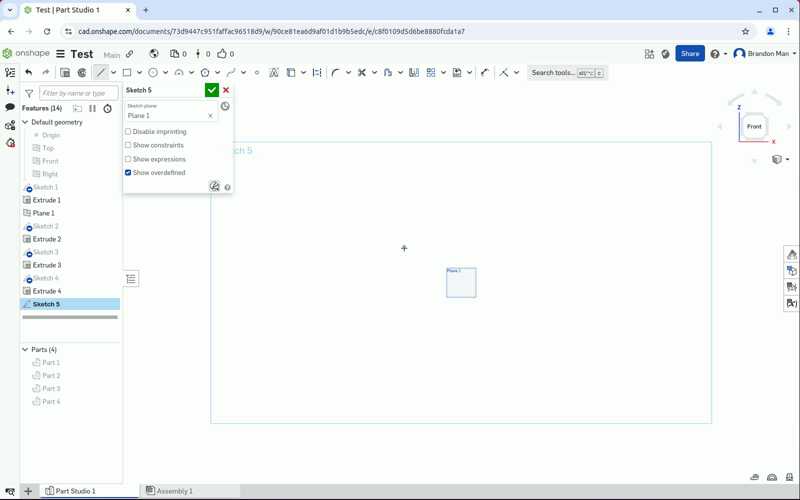
mouse_move(516, 247)
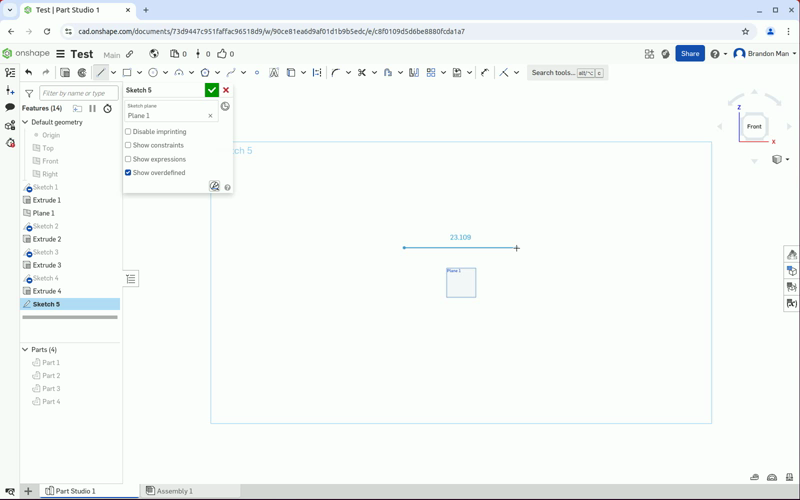
click(516, 247)
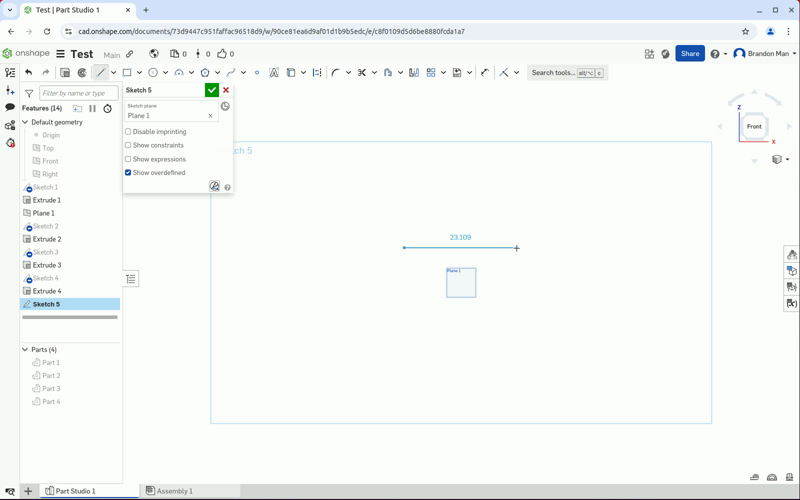
key_up(shift)
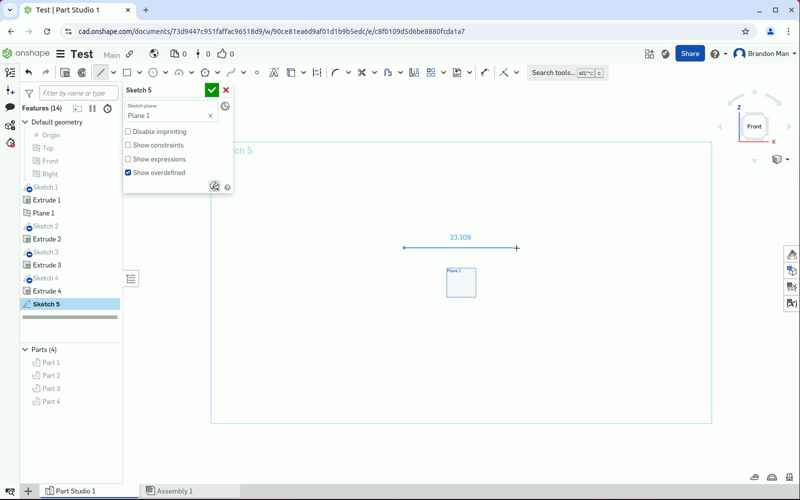
key_down(shift)
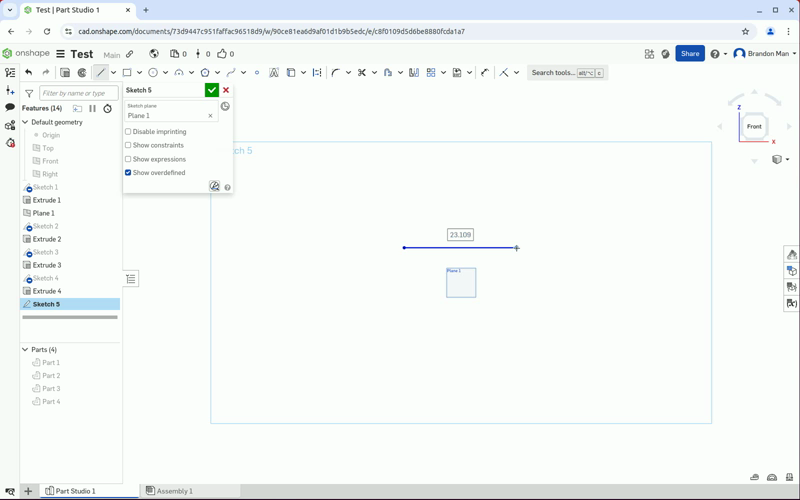
mouse_move(546, 247)
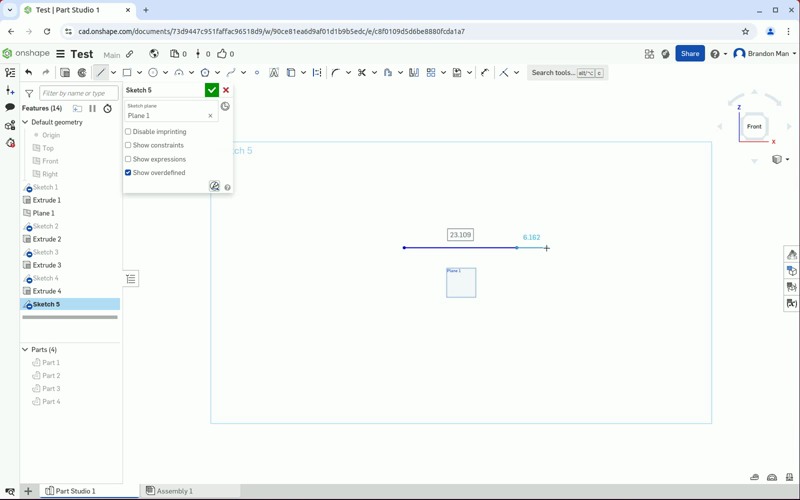
mouse_move(516, 219)
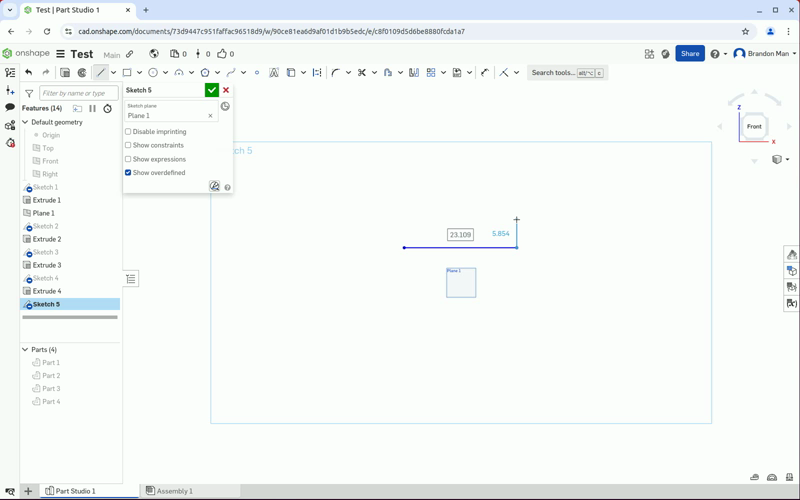
click(516, 219)
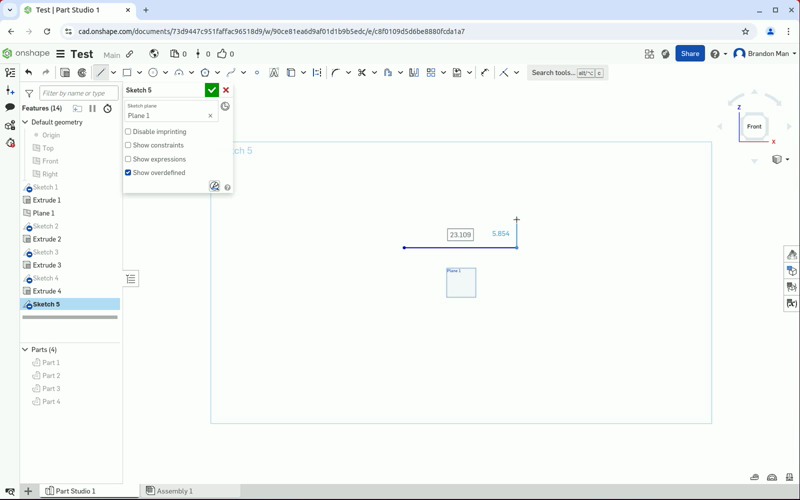
key_up(shift)
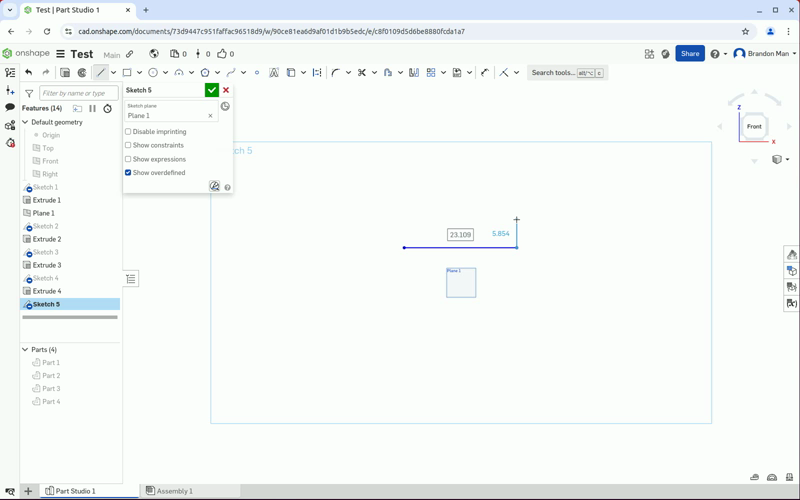
key_down(shift)
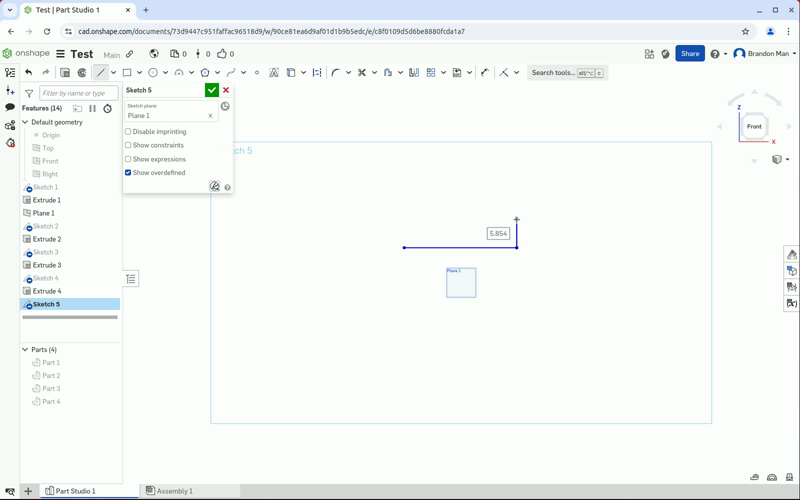
mouse_move(404, 219)
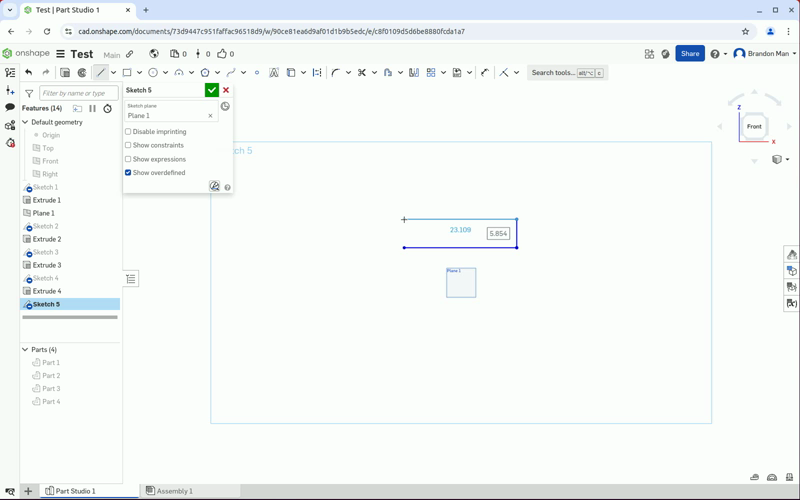
click(404, 219)
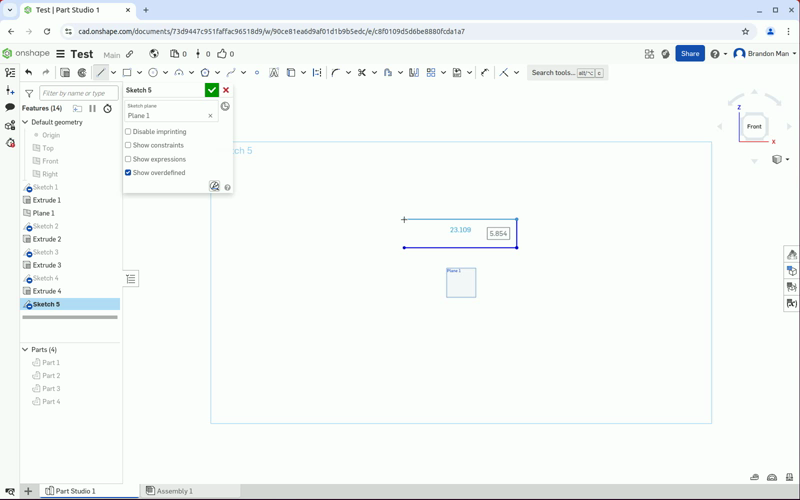
key_up(shift)
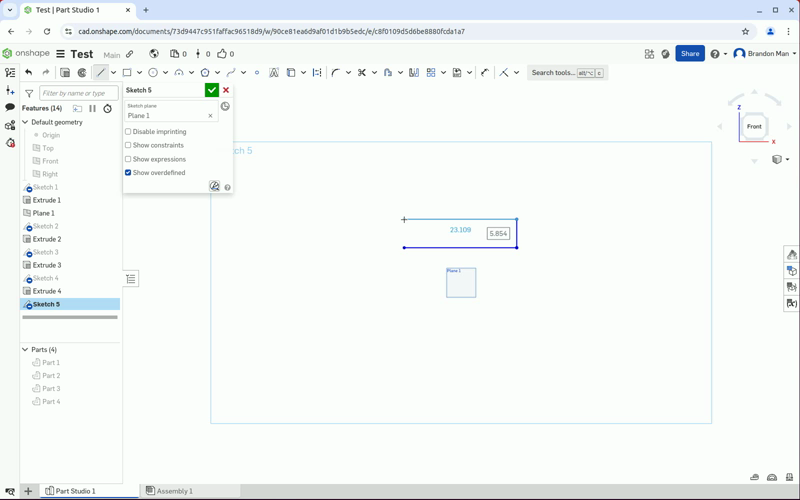
mouse_move(434, 219)
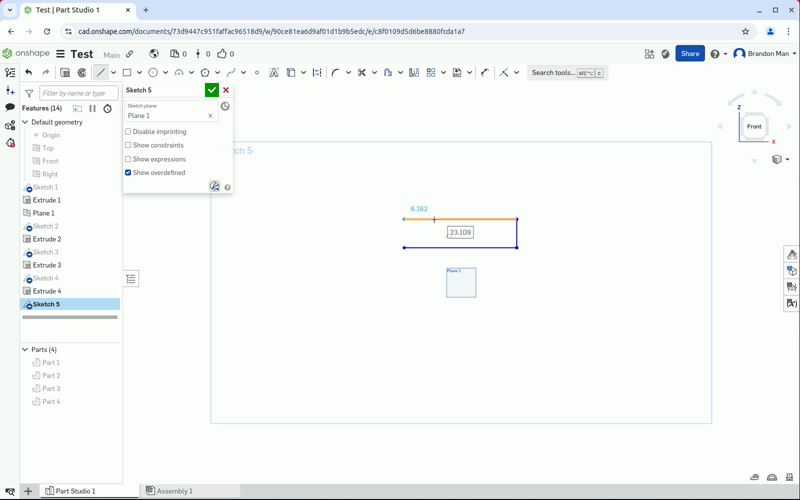
key_down(shift)
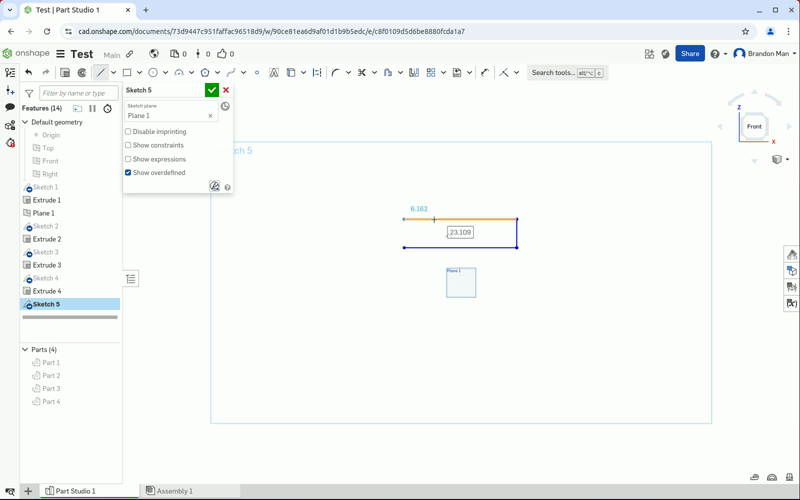
mouse_move(404, 247)
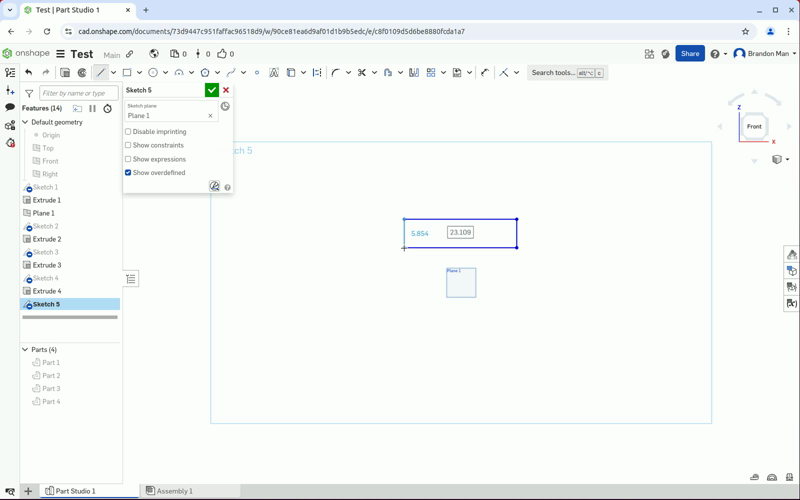
key_up(shift)
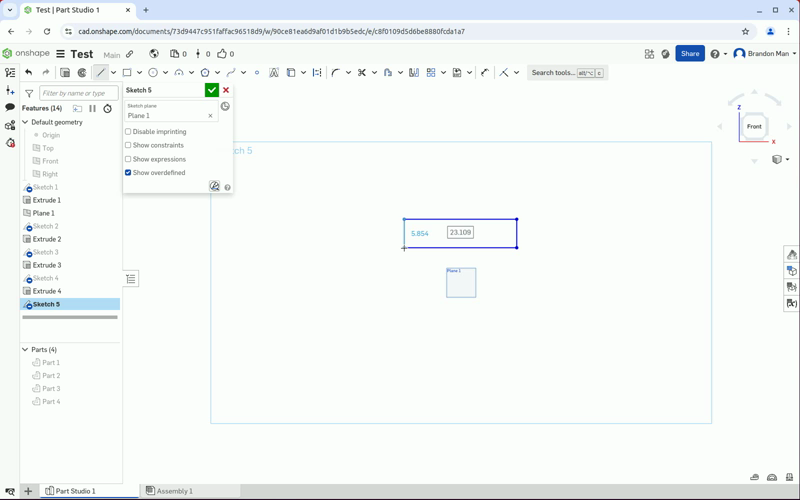
click(404, 247)
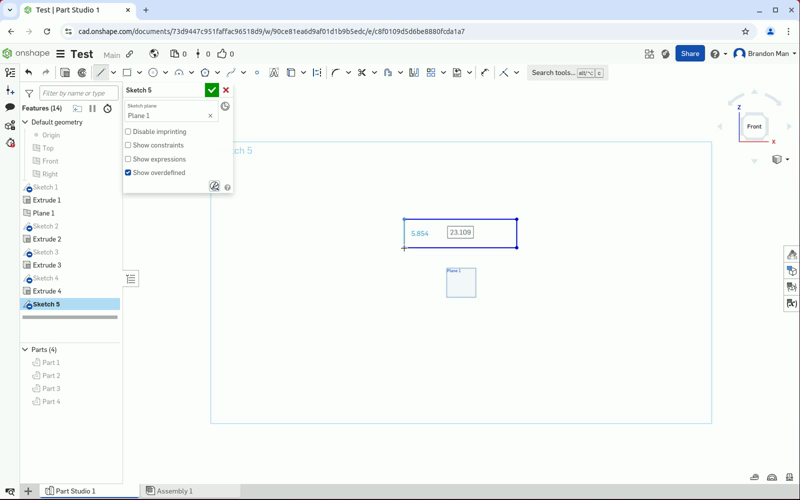
key(esc)
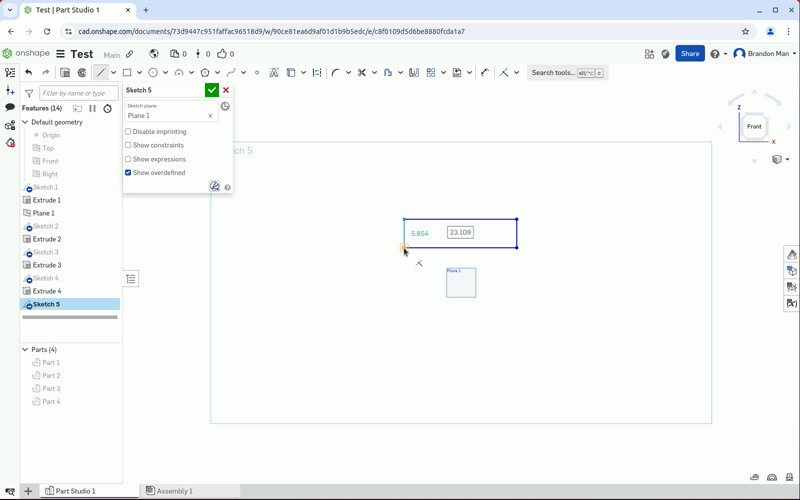
mouse_move(422, 238)
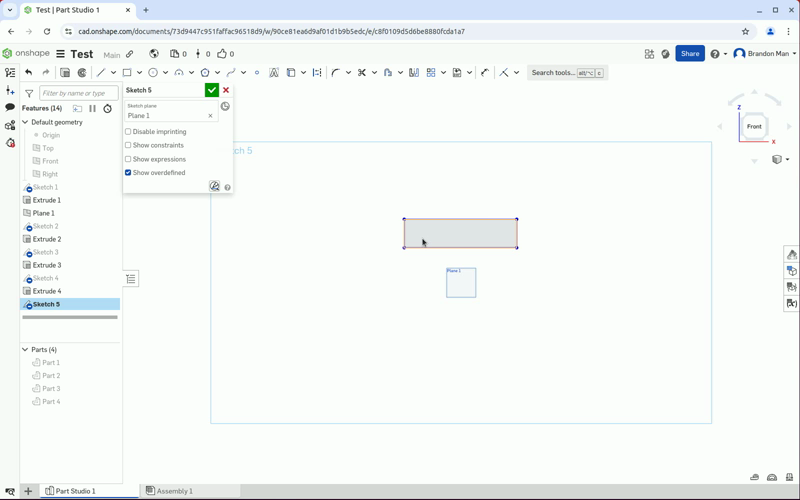
click(422, 238)
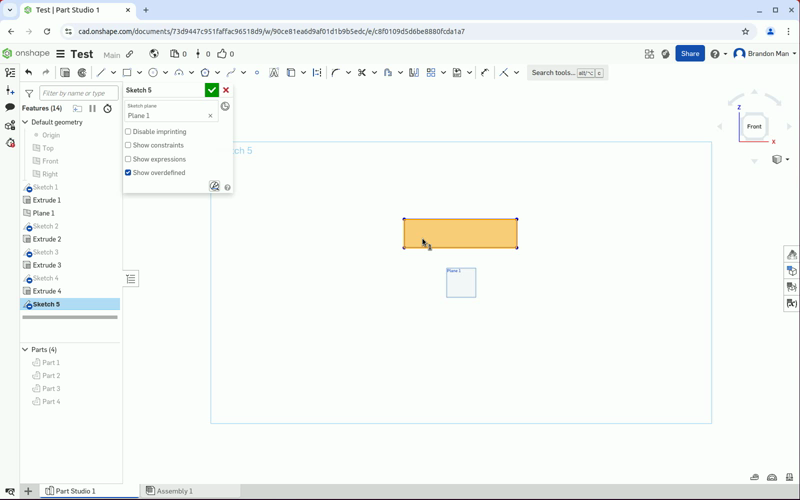
mouse_move(73, 352)
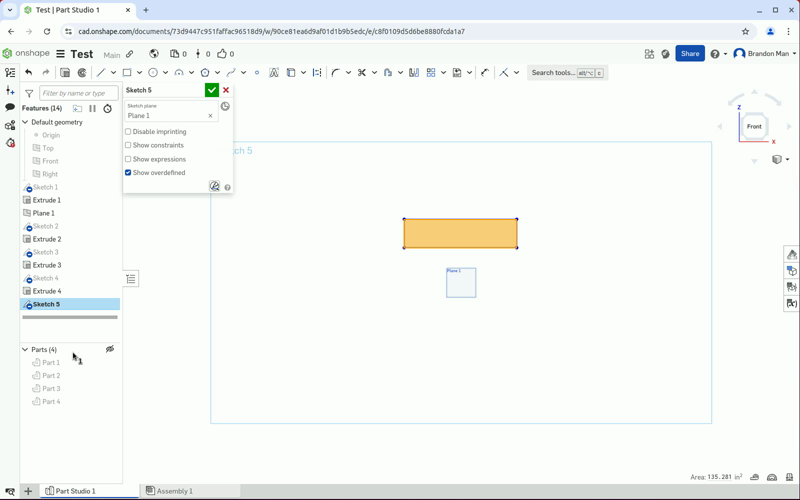
key(shift+y)
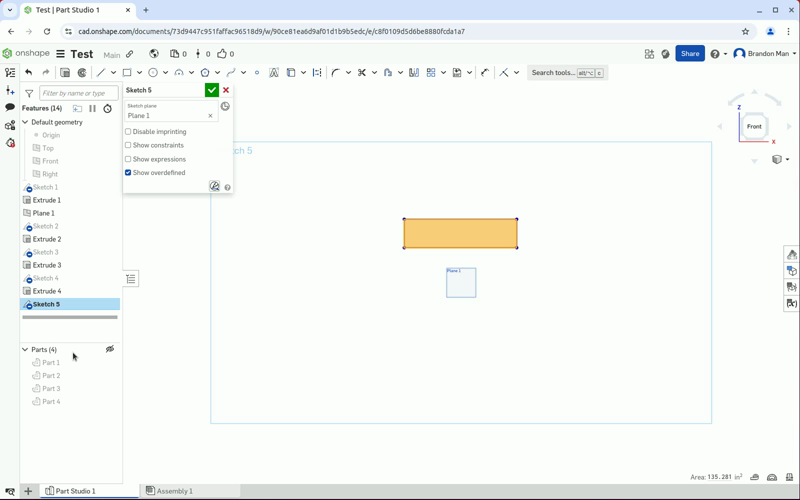
key(shift+e)
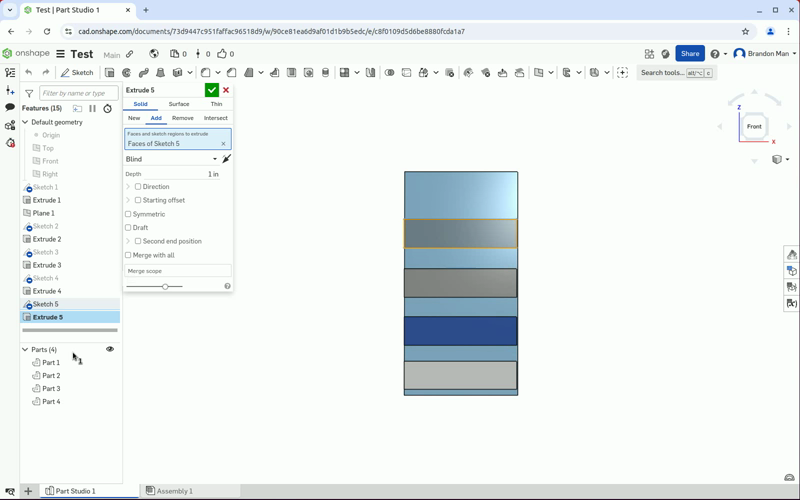
mouse_move(143, 106)
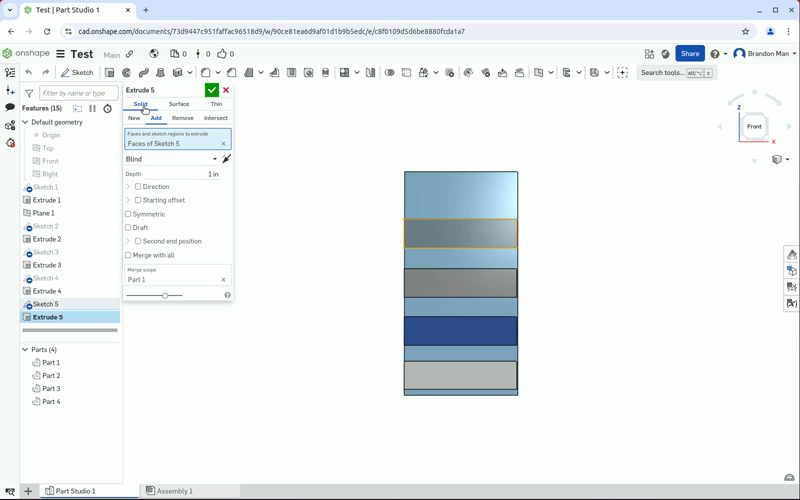
click(143, 106)
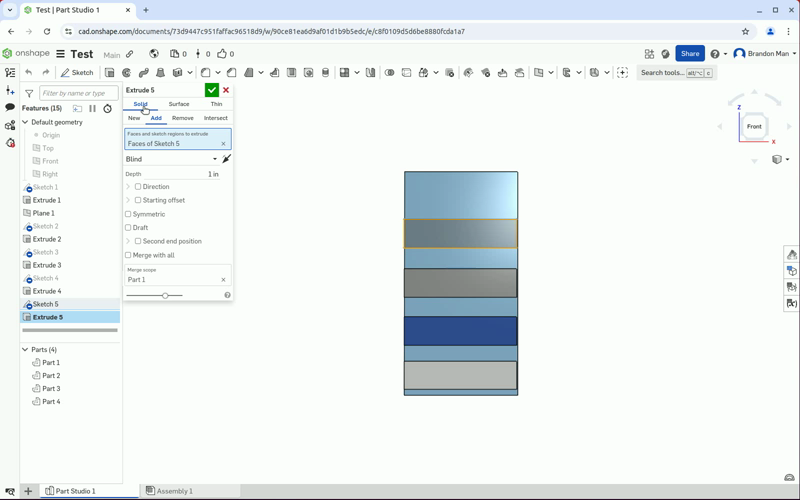
mouse_move(137, 120)
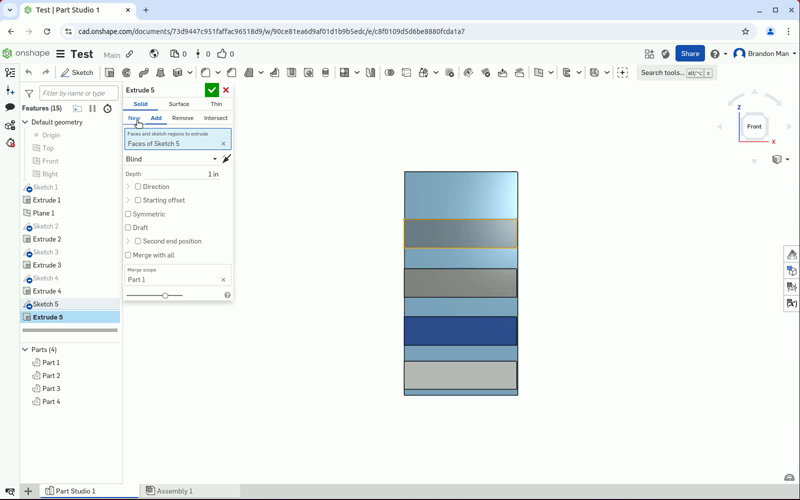
click(137, 120)
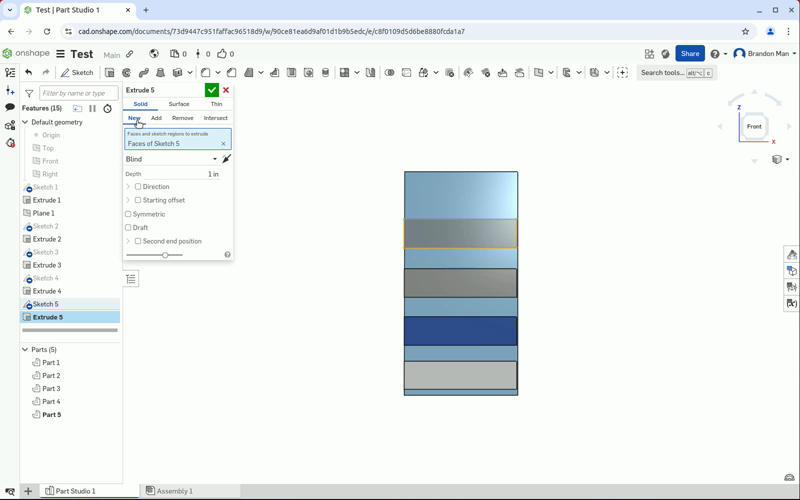
key(tab, 4)
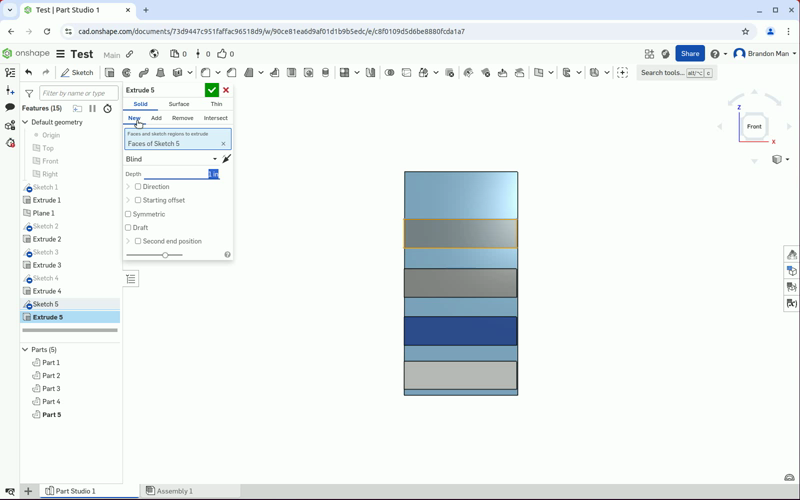
text(2.889)
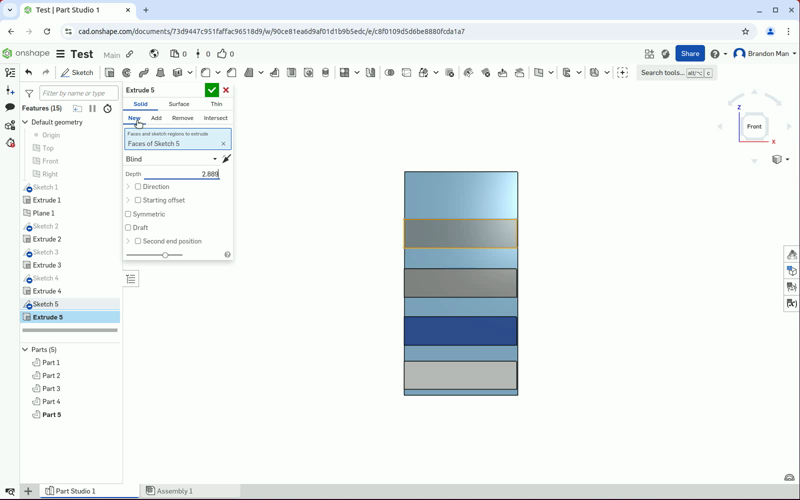
key(enter)
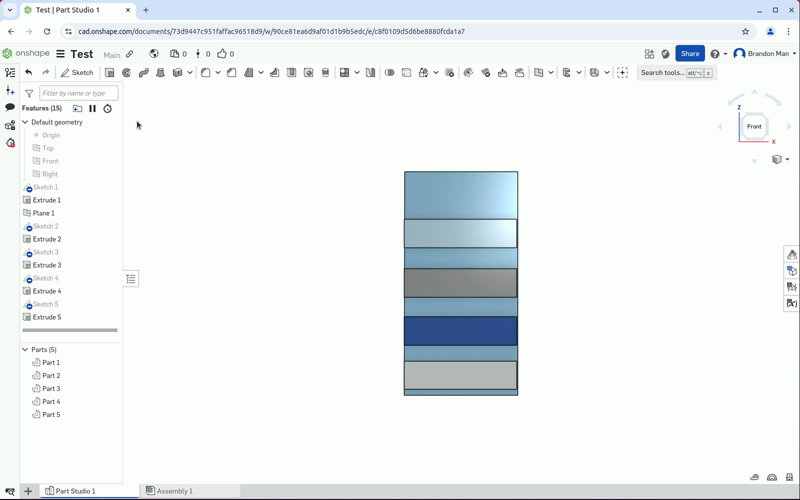
key(shift+h)
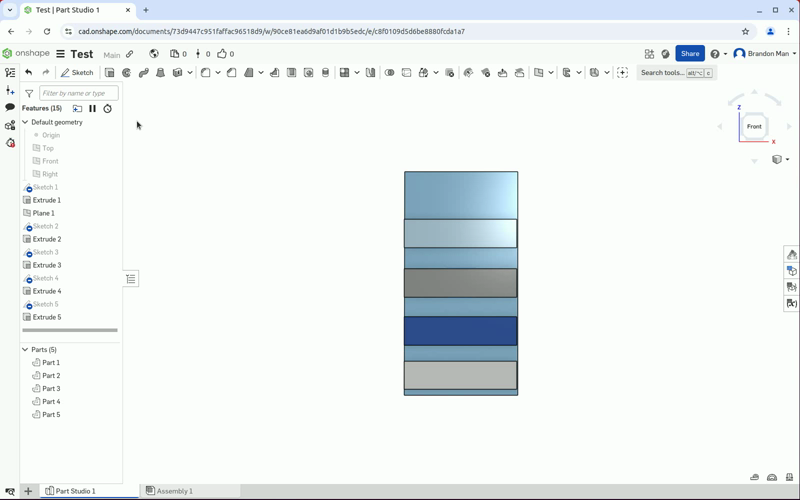
key(shift+h)
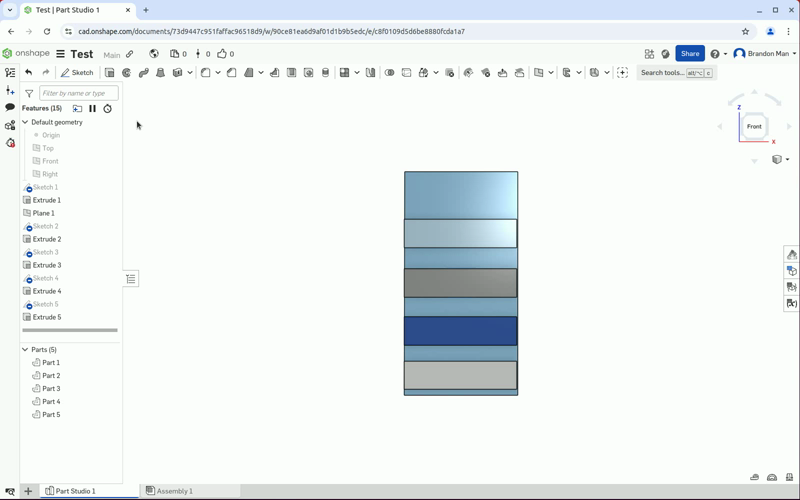
mouse_move(73, 189)
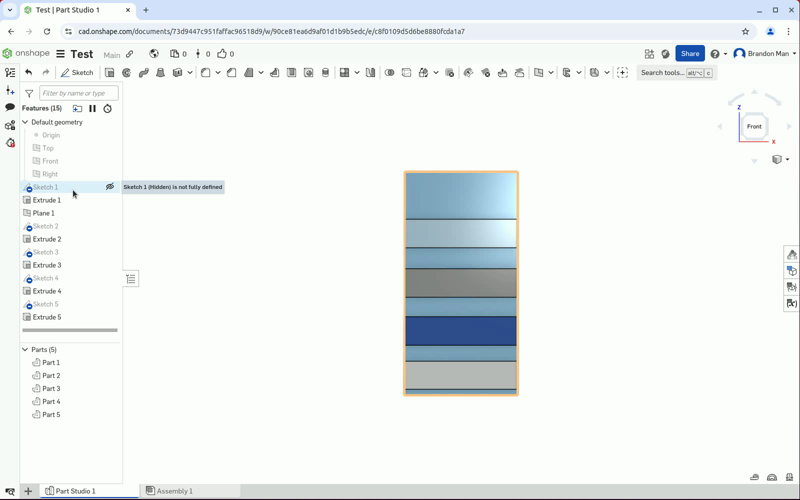
click(73, 189)
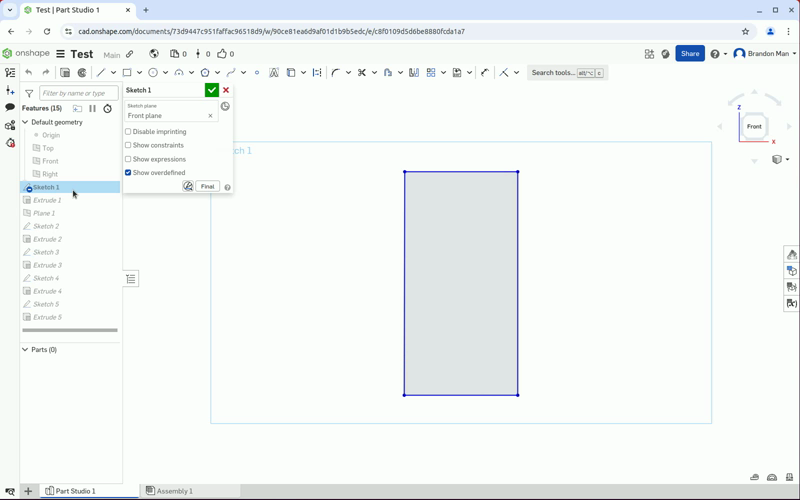
mouse_move(229, 92)
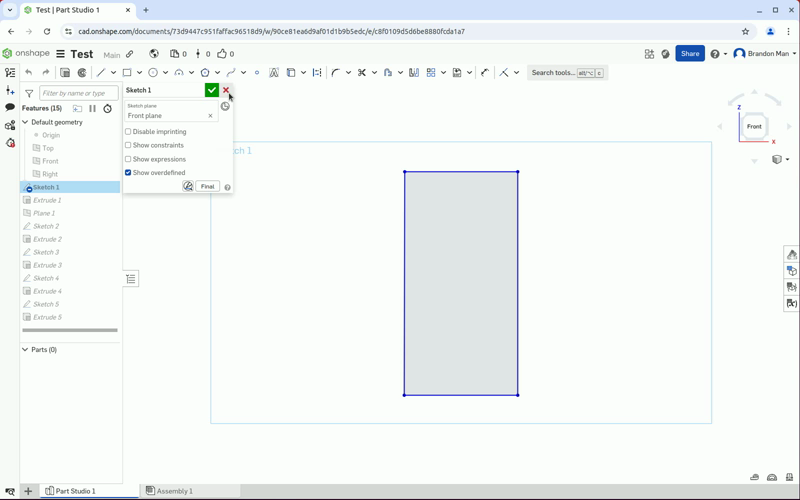
click(229, 92)
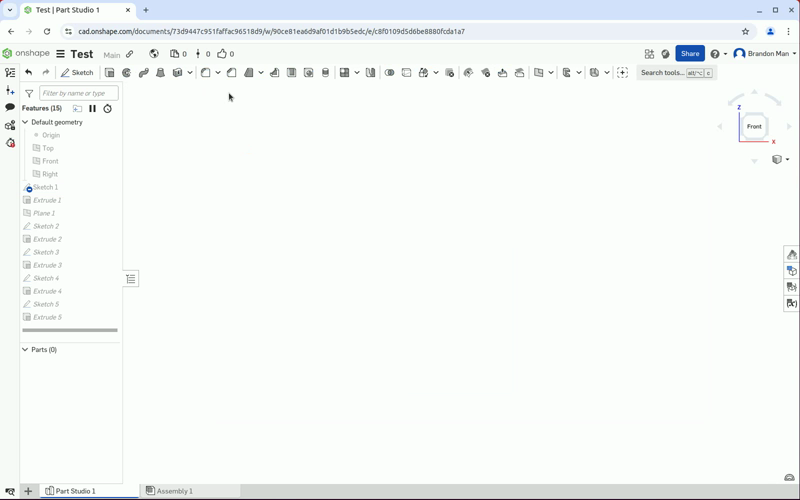
key(shift+s)
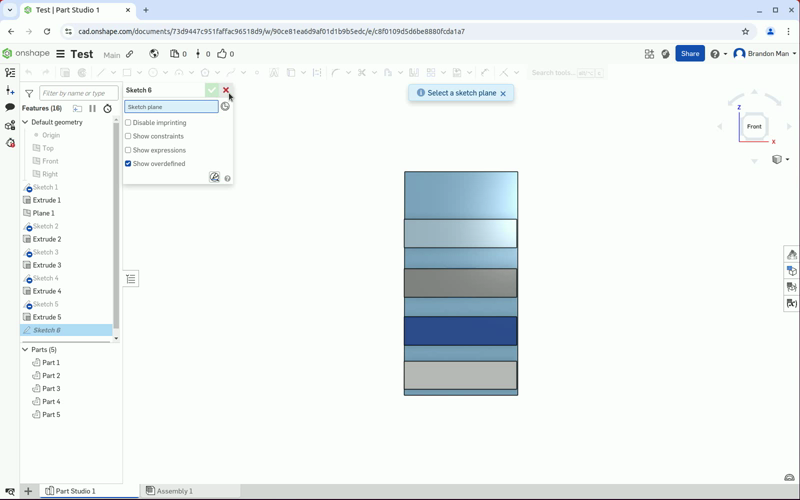
mouse_move(69, 215)
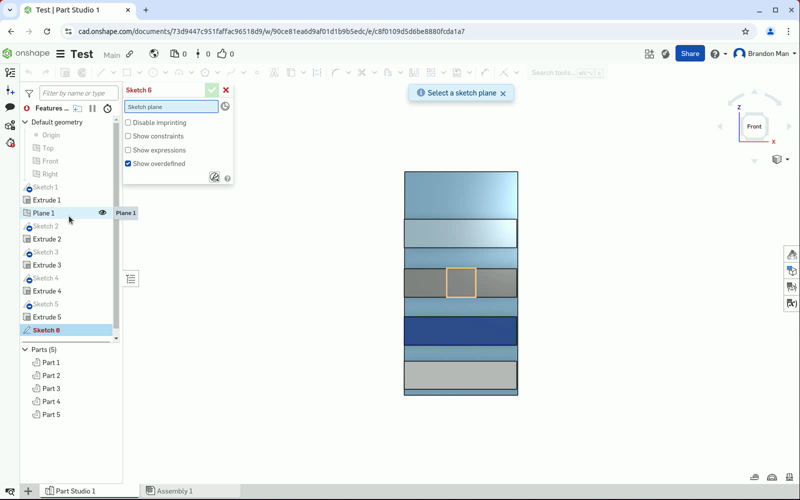
click(69, 215)
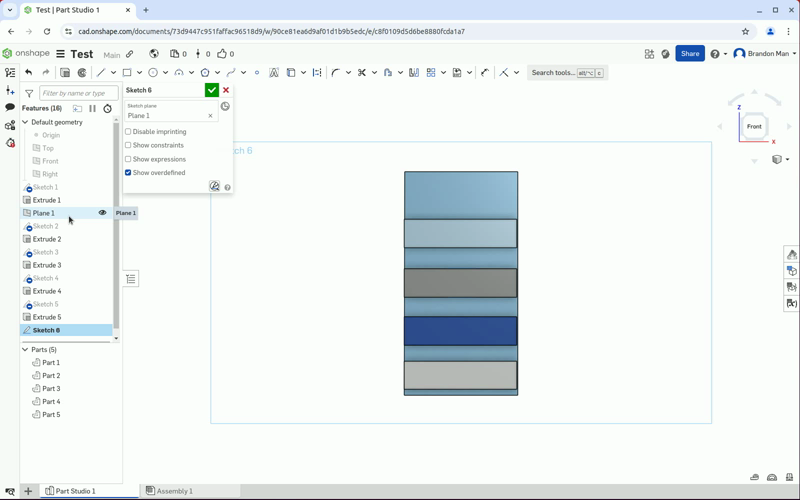
mouse_move(73, 352)
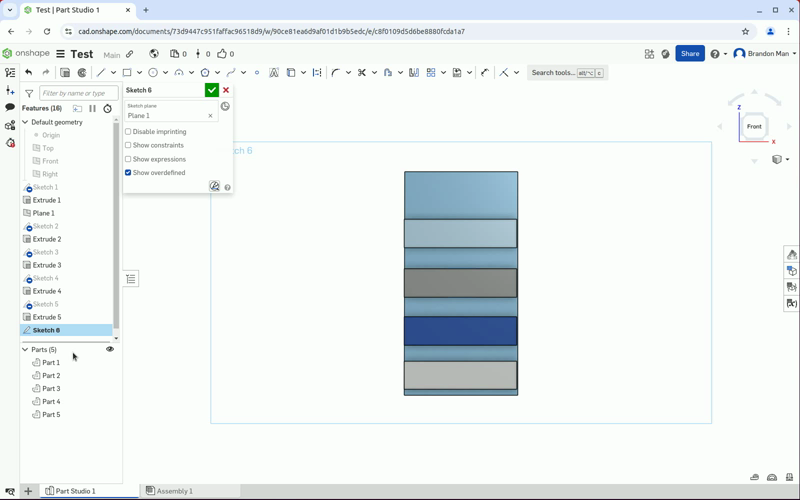
key(y)
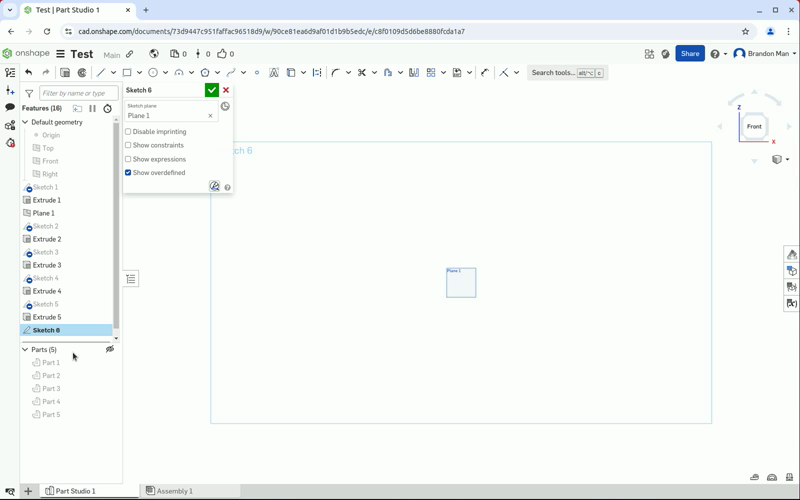
key(l)
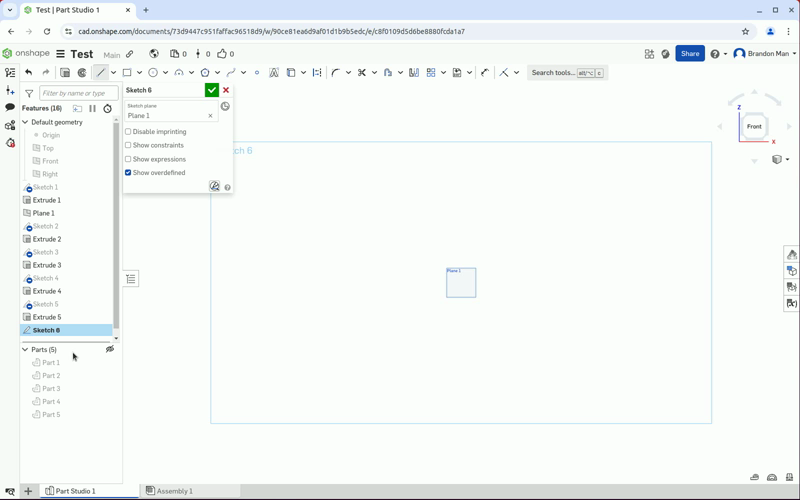
key_down(shift)
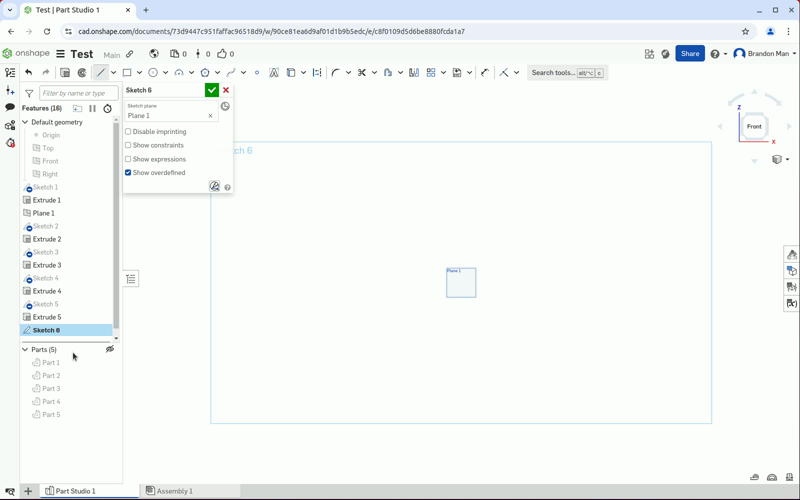
mouse_move(404, 206)
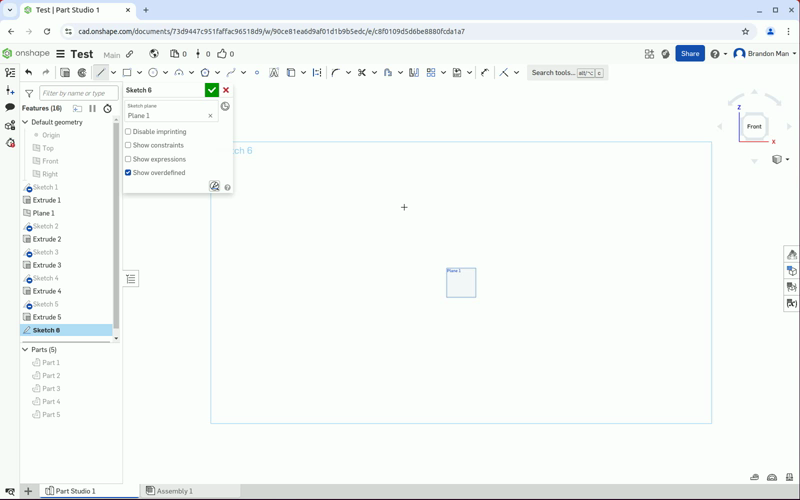
click(404, 206)
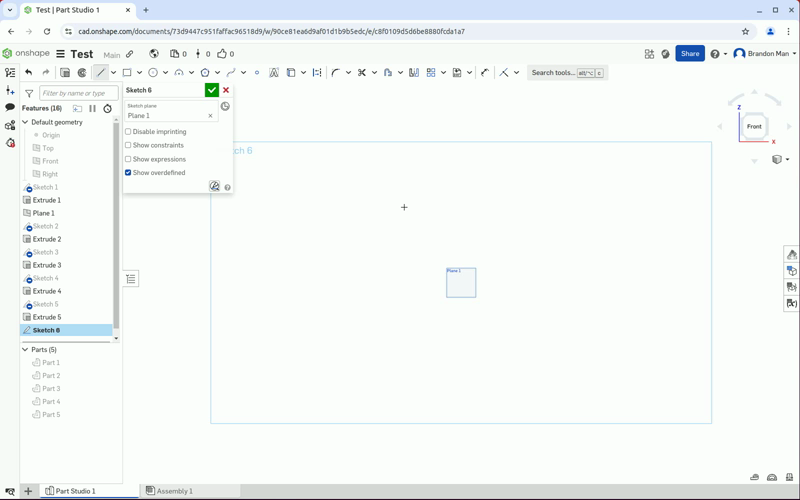
key_up(shift)
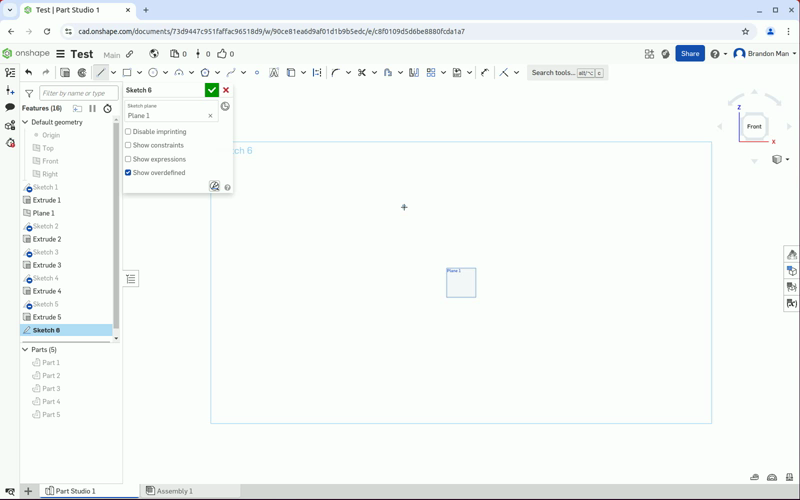
key_down(shift)
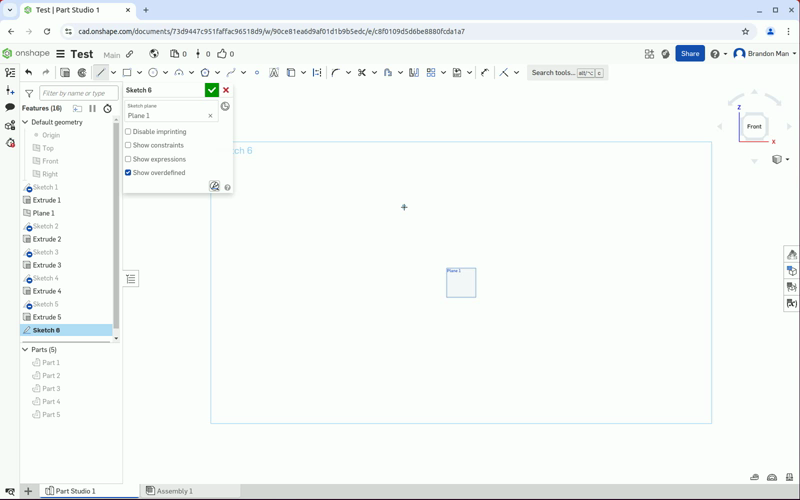
mouse_move(516, 206)
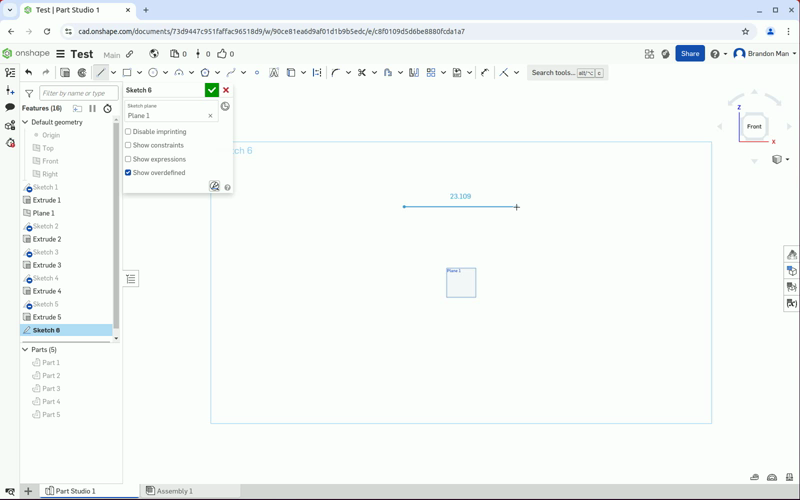
click(516, 206)
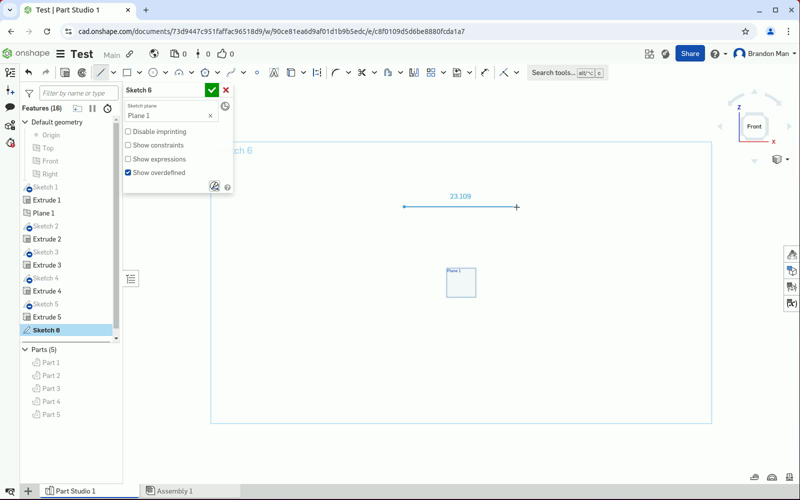
key_up(shift)
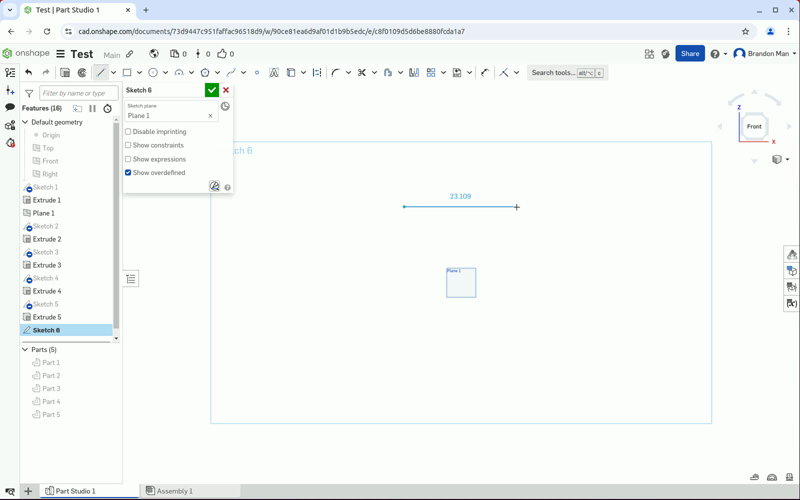
key_down(shift)
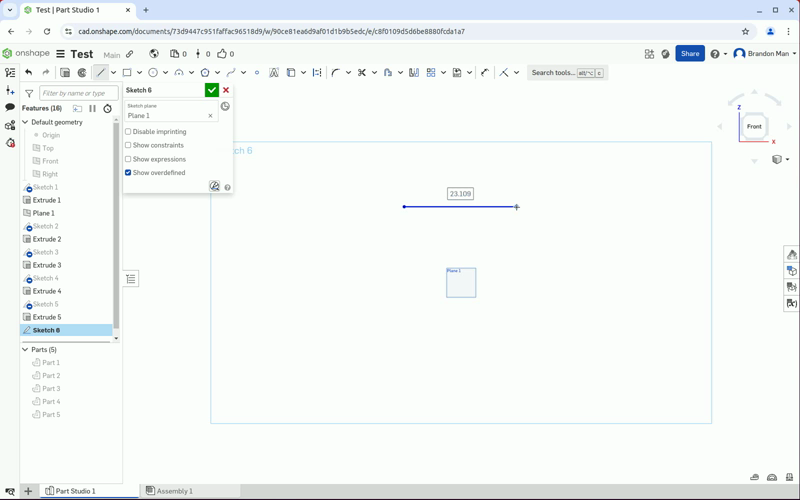
mouse_move(546, 206)
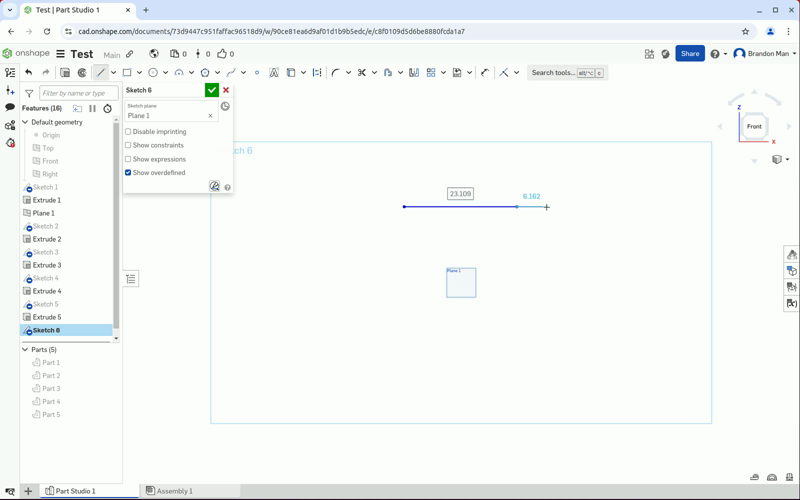
mouse_move(516, 178)
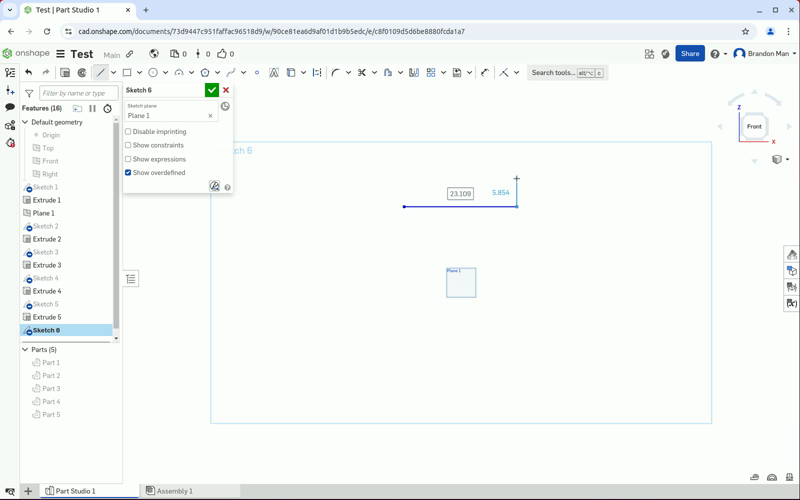
click(516, 178)
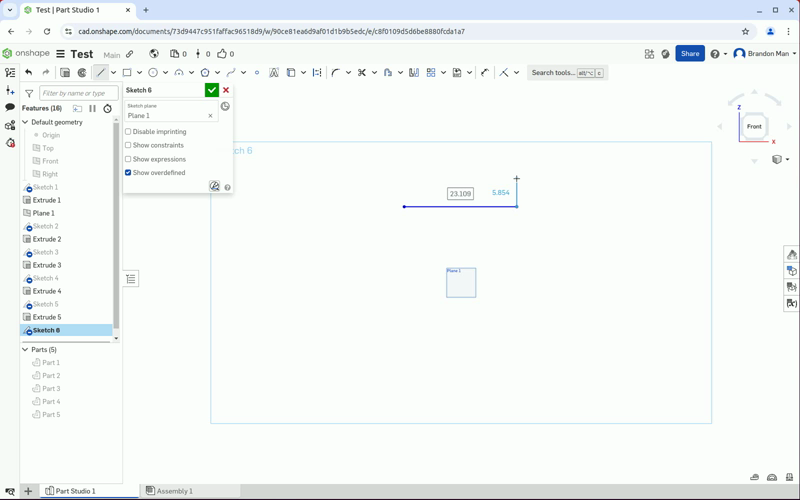
key_up(shift)
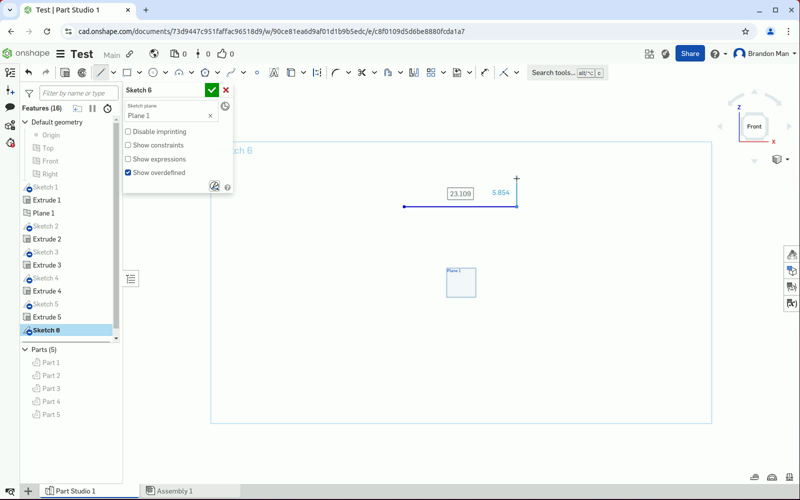
key_down(shift)
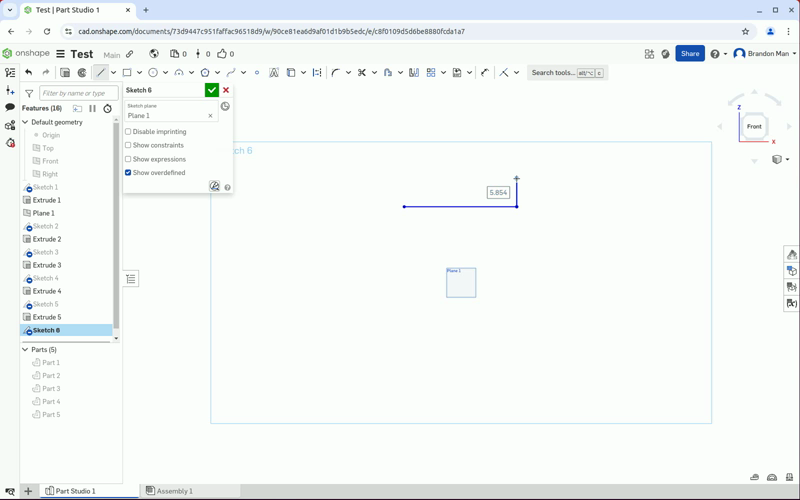
mouse_move(404, 178)
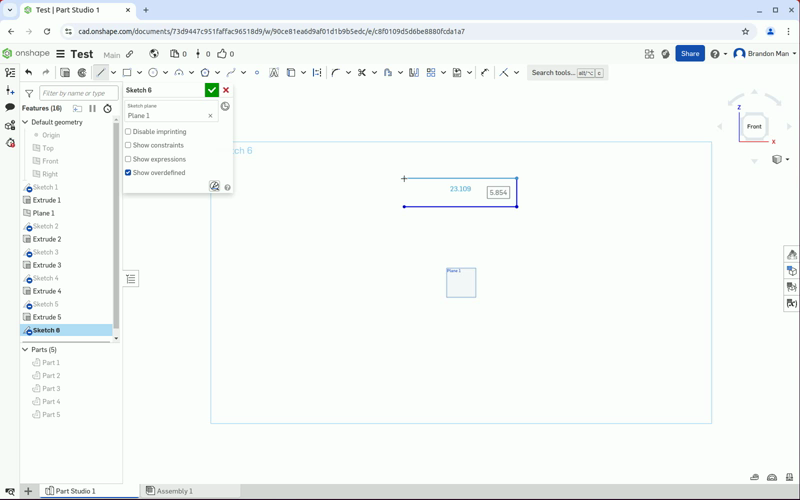
click(404, 178)
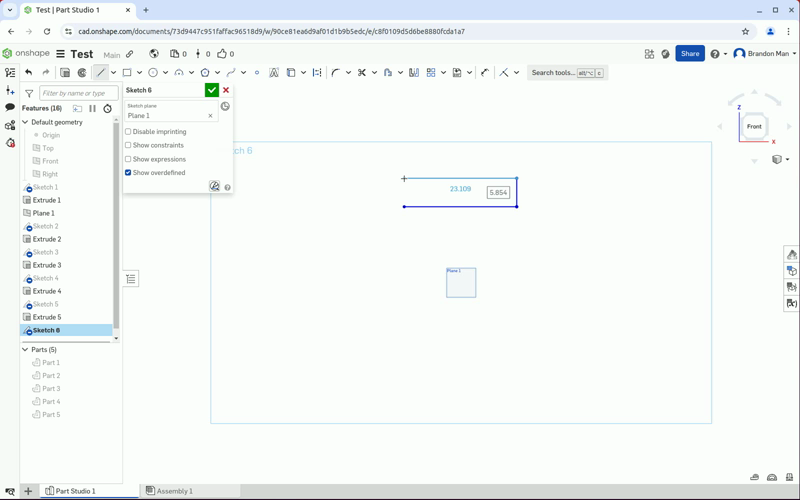
key_up(shift)
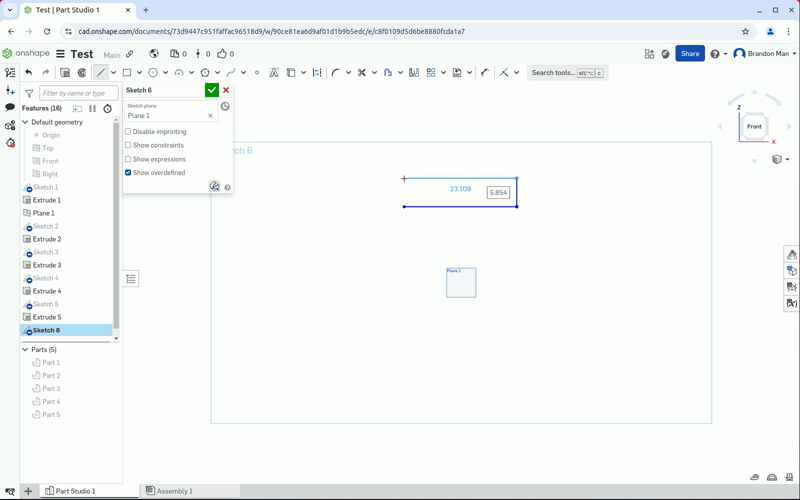
mouse_move(434, 178)
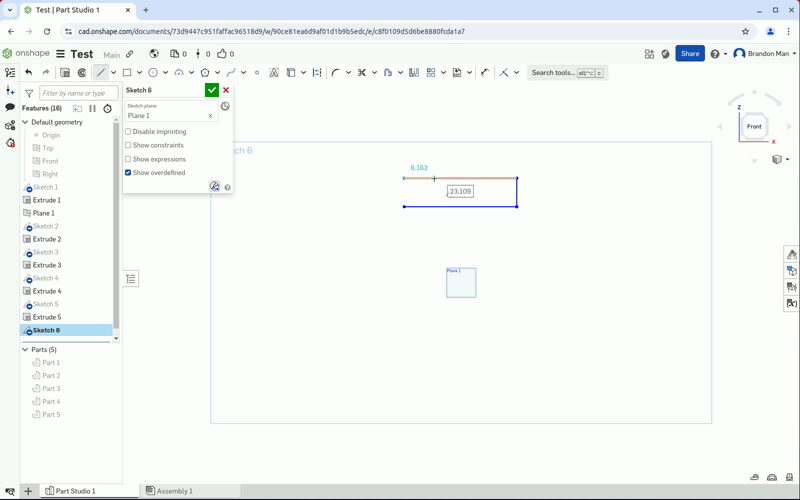
key_down(shift)
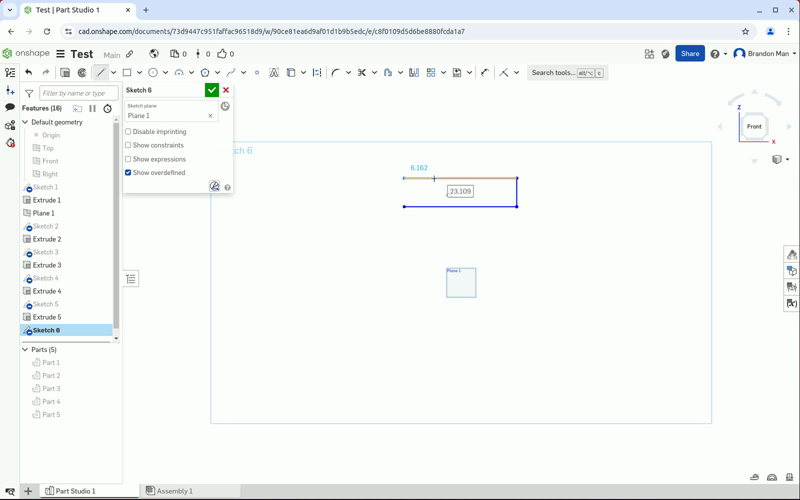
mouse_move(404, 206)
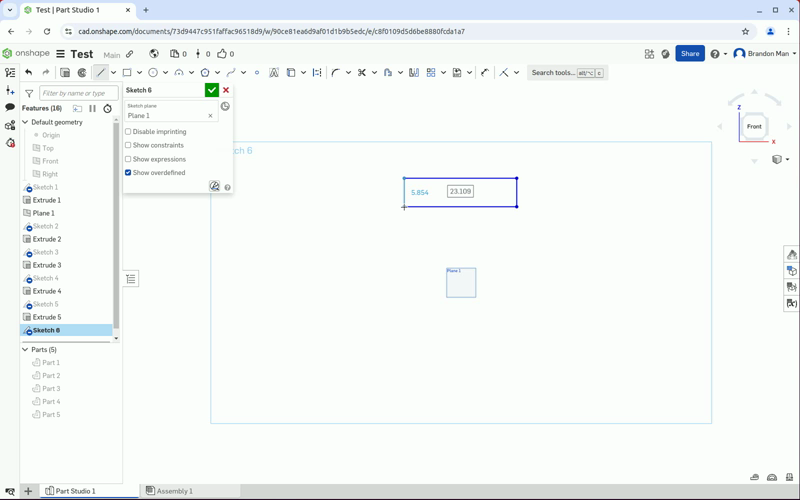
key_up(shift)
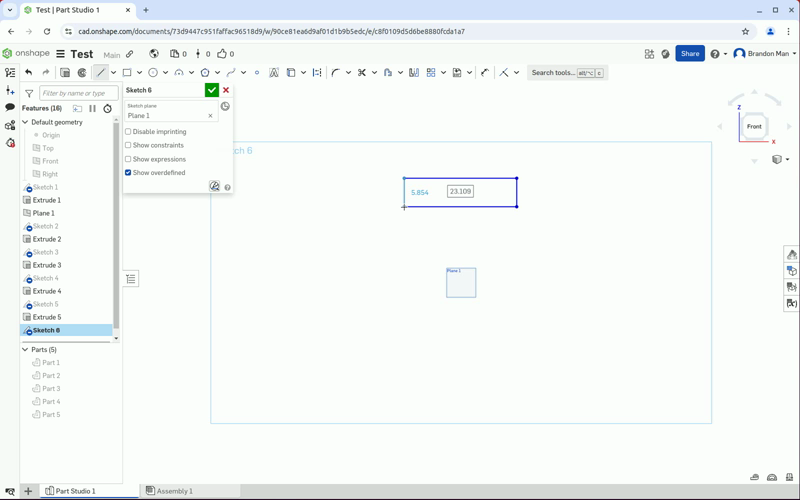
click(404, 206)
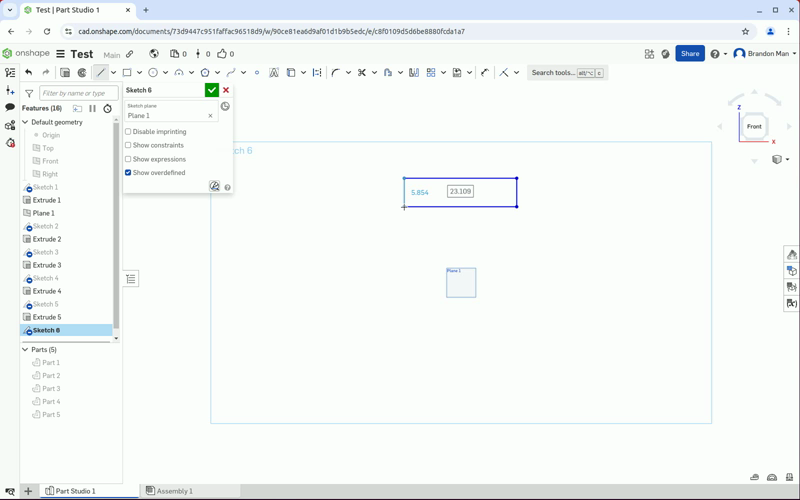
key(esc)
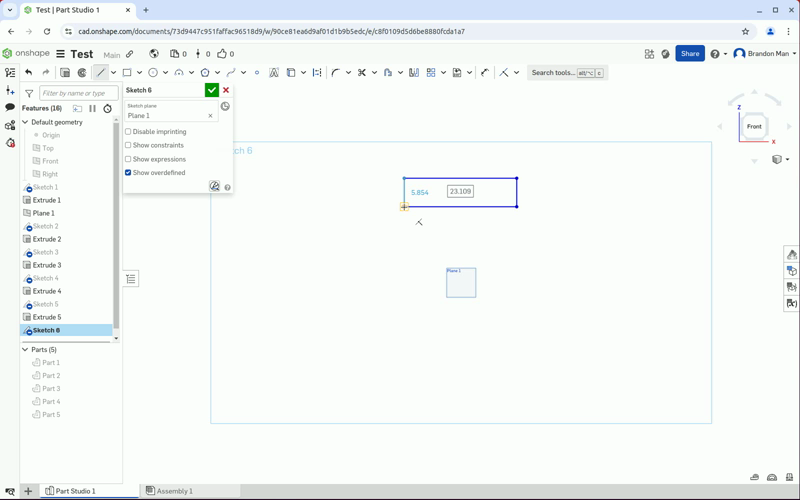
mouse_move(492, 185)
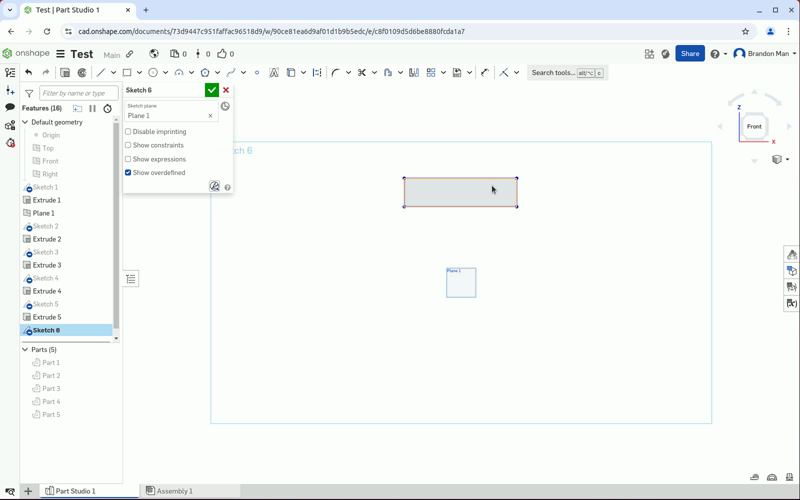
click(492, 185)
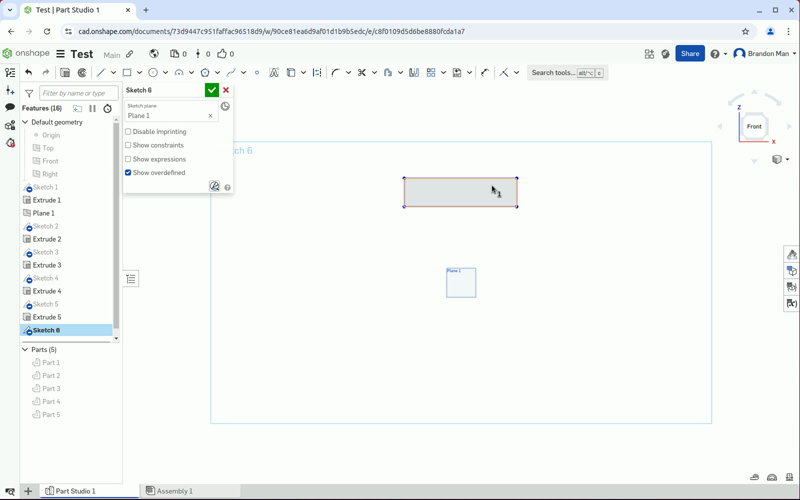
mouse_move(73, 352)
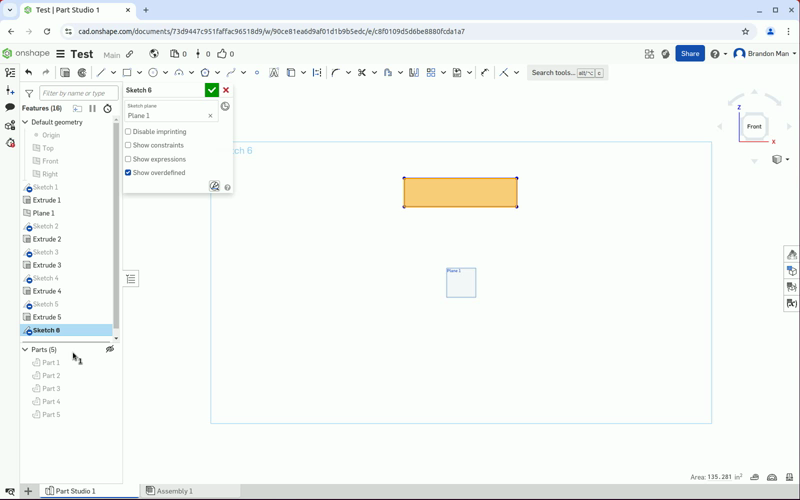
key(shift+y)
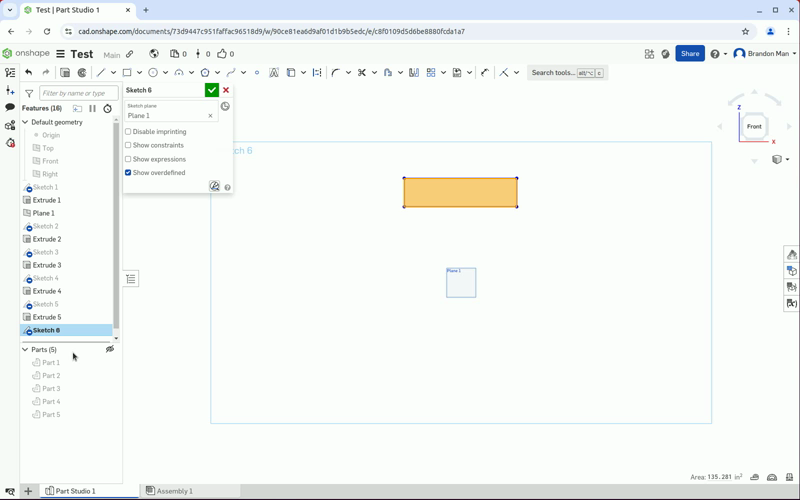
key(shift+e)
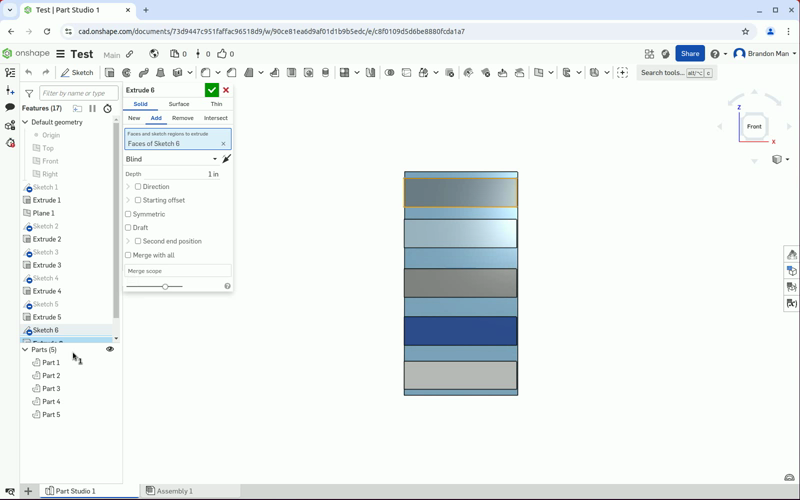
mouse_move(143, 106)
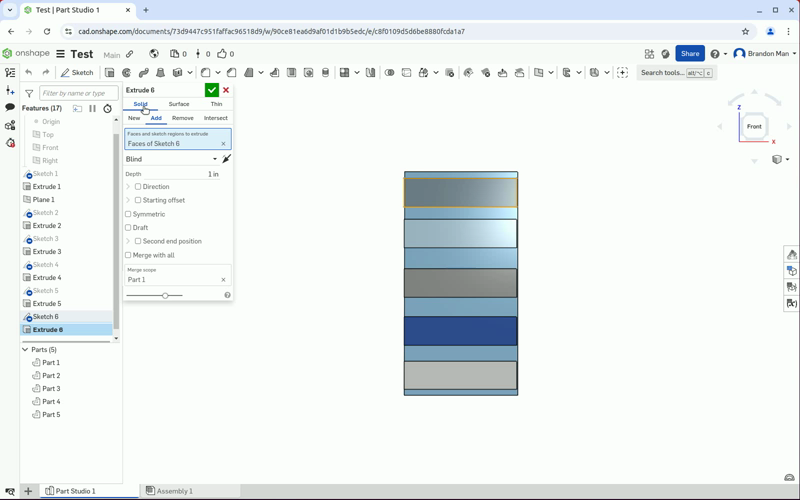
click(143, 106)
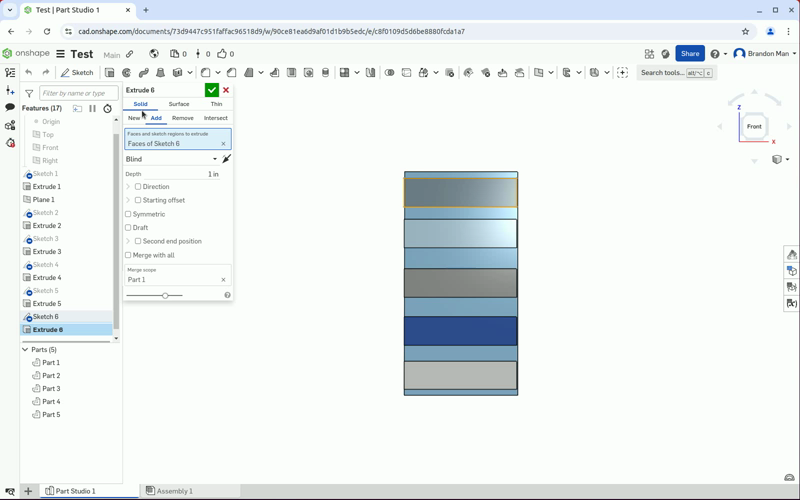
mouse_move(137, 120)
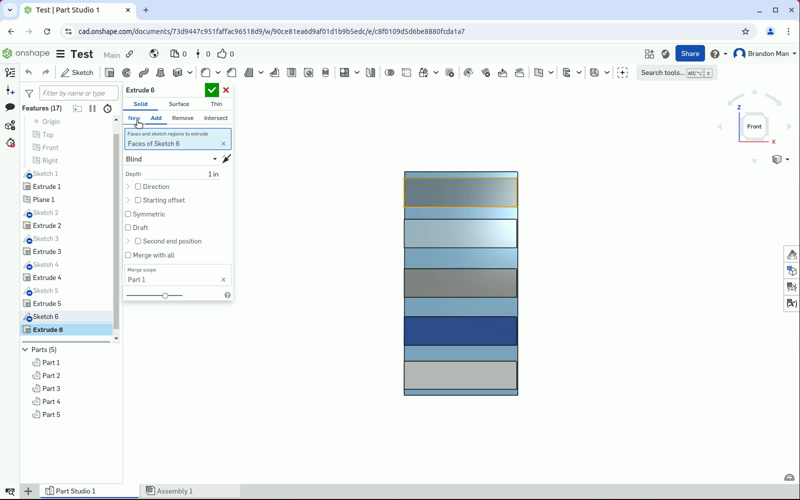
click(137, 120)
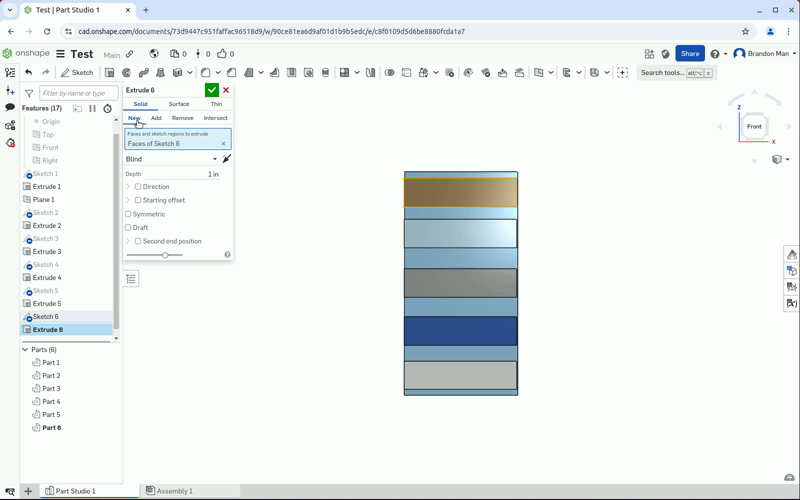
key(tab, 4)
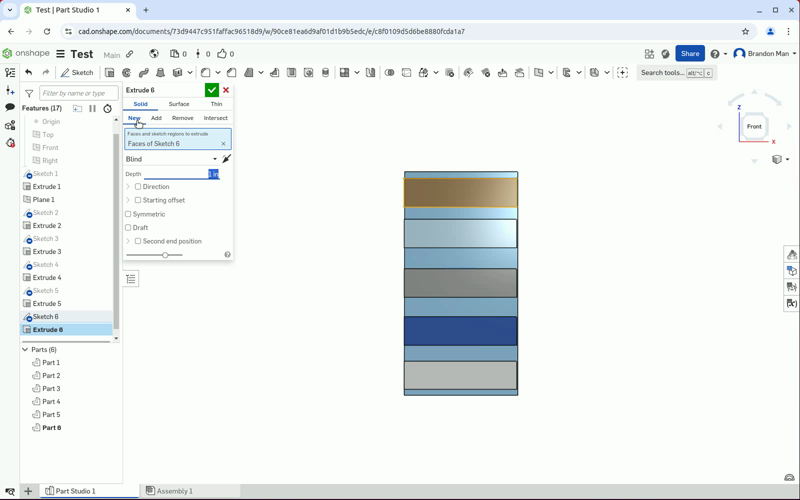
text(2.889)
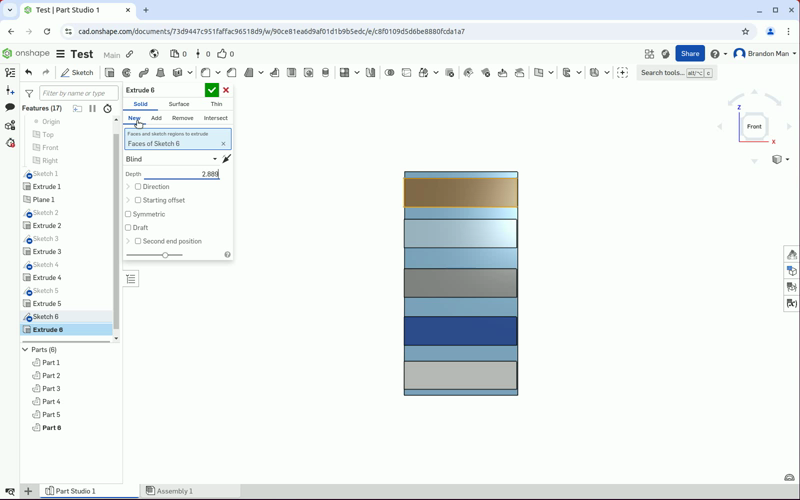
key(enter)
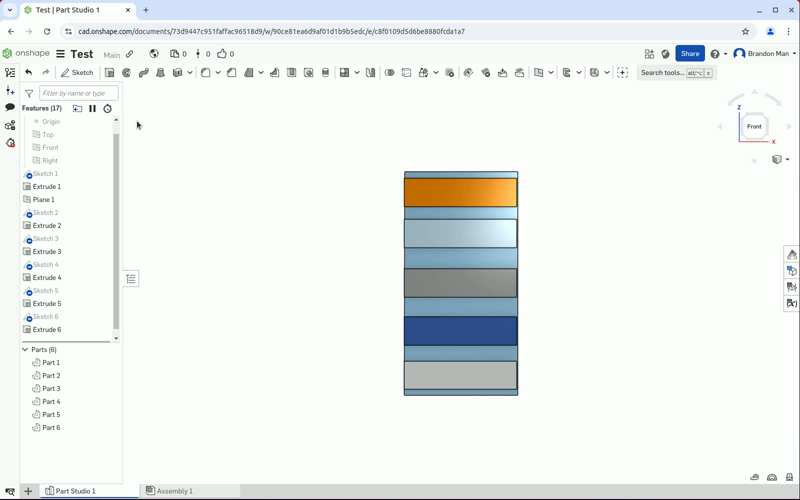
key(shift+h)
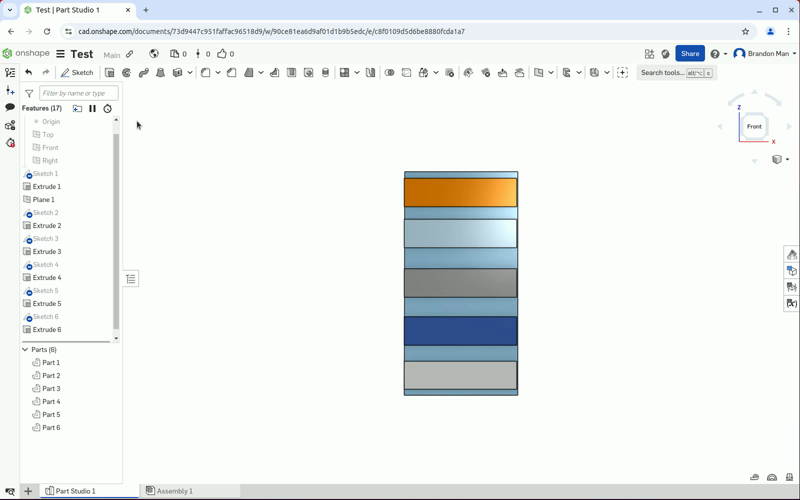
key(shift+h)
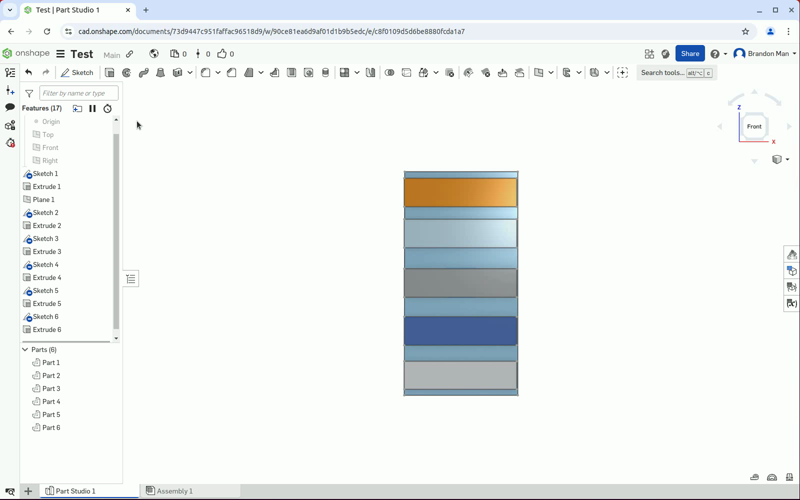
key(shift+7)
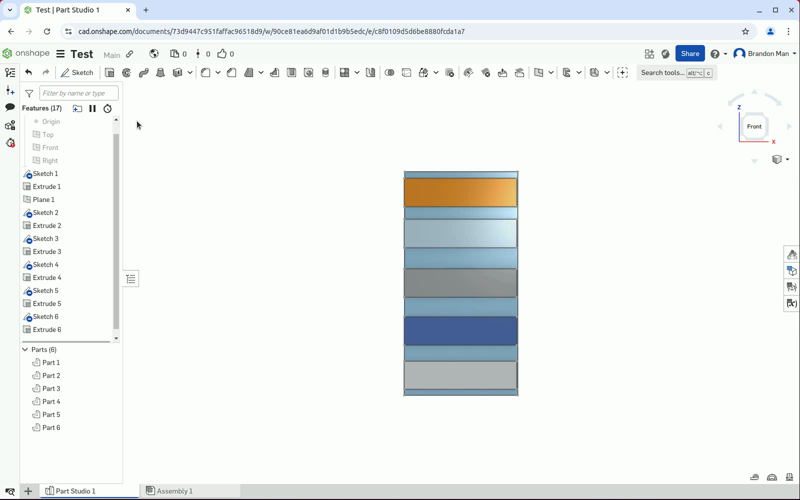
key(left, 2)
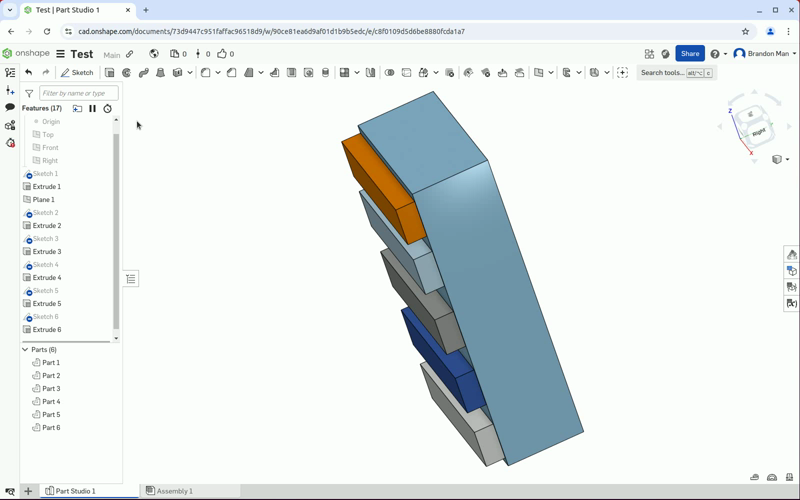
key(down, 2)
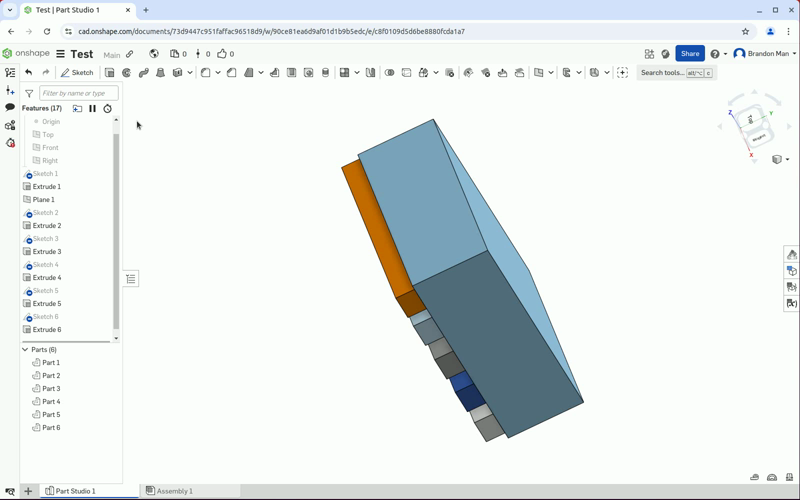
key(up, 2)
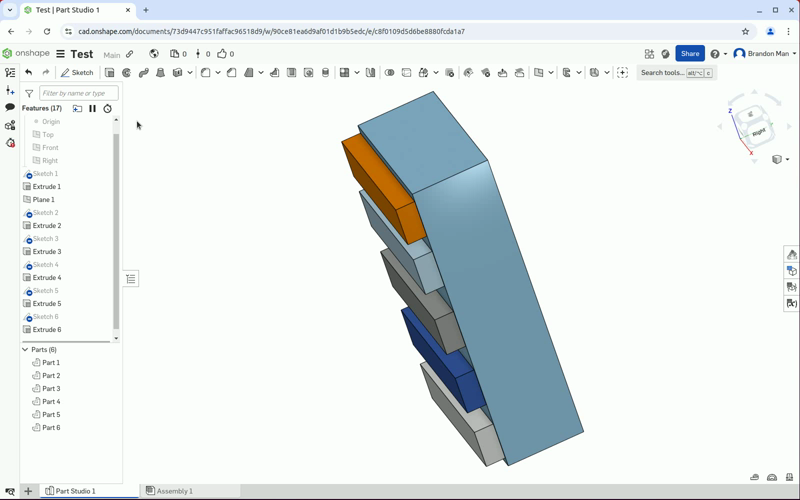
key(right, 2)
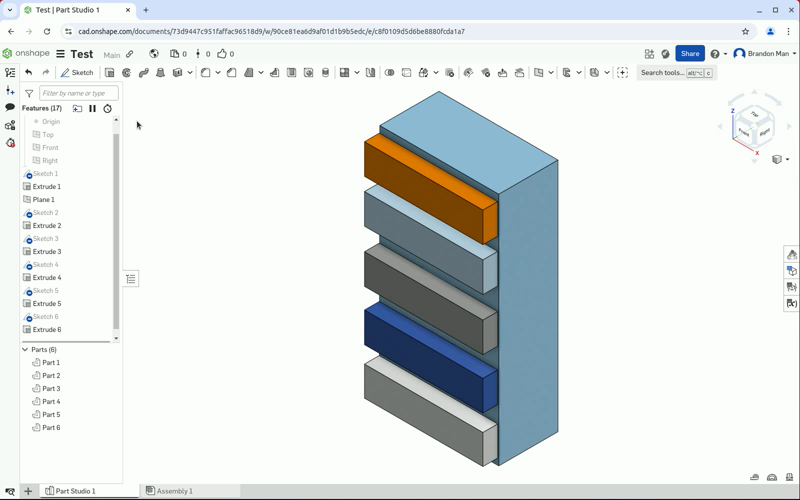
mouse_move(69, 176)
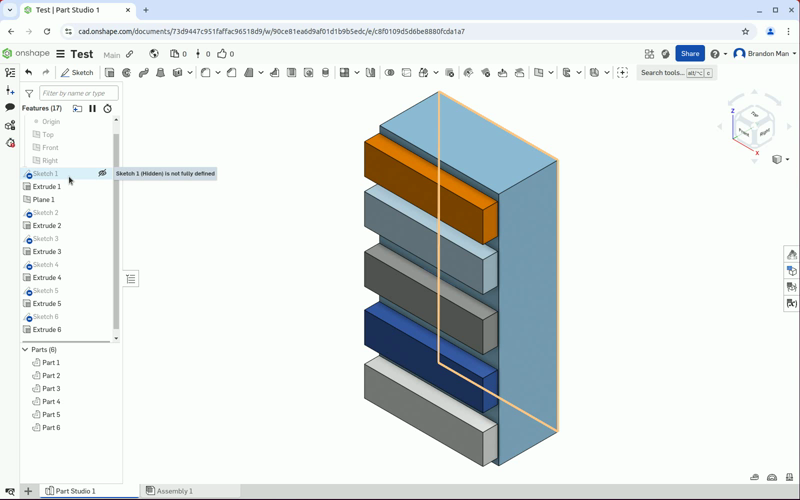
click(69, 176)